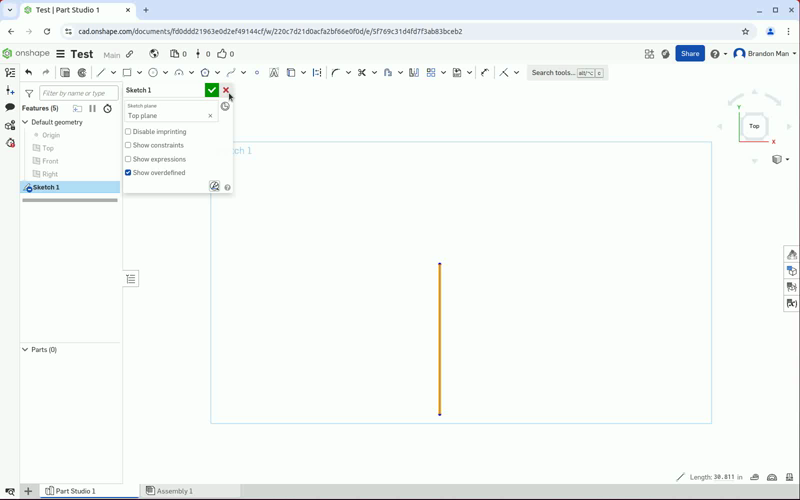
key(shift+h)
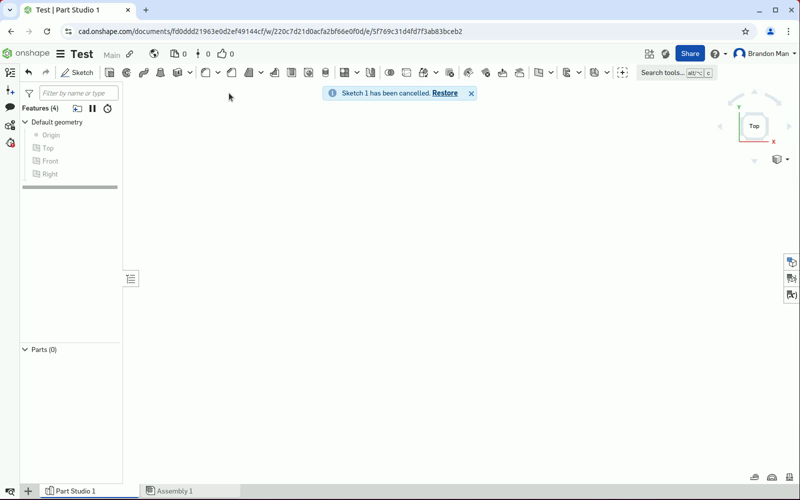
mouse_move(73, 352)
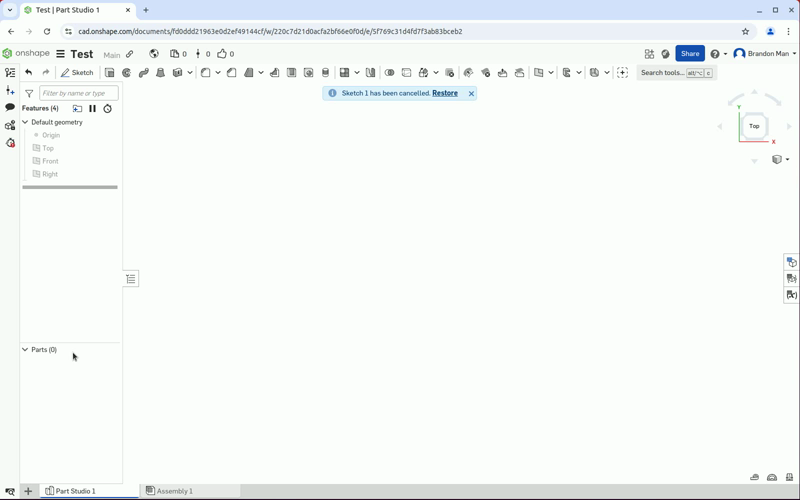
key(y)
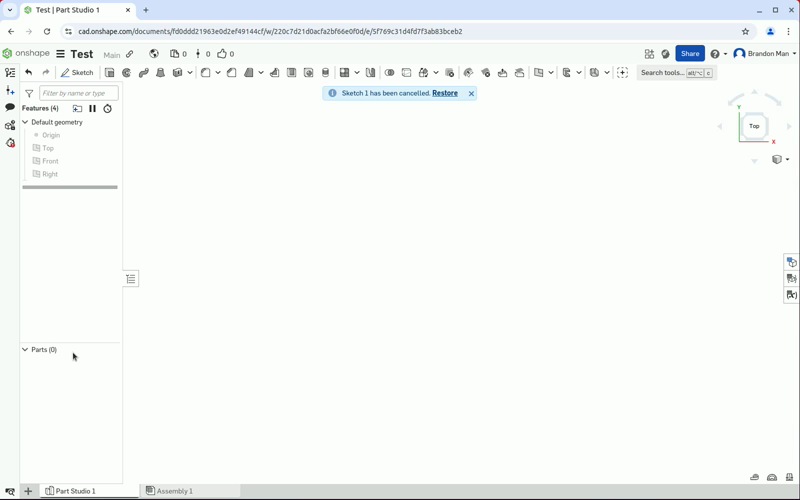
key(shift+p)
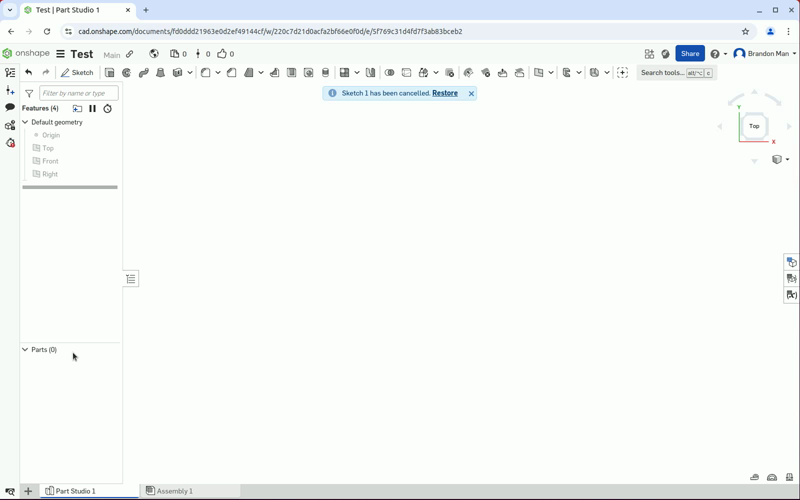
key(space)
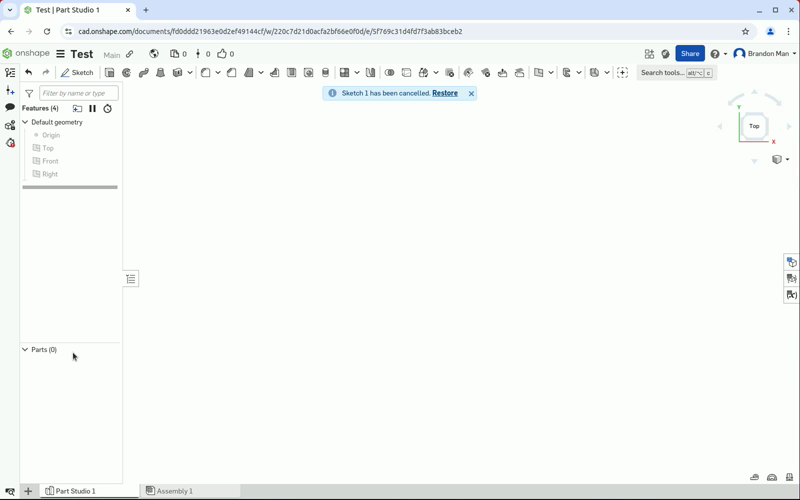
key_down(shift)
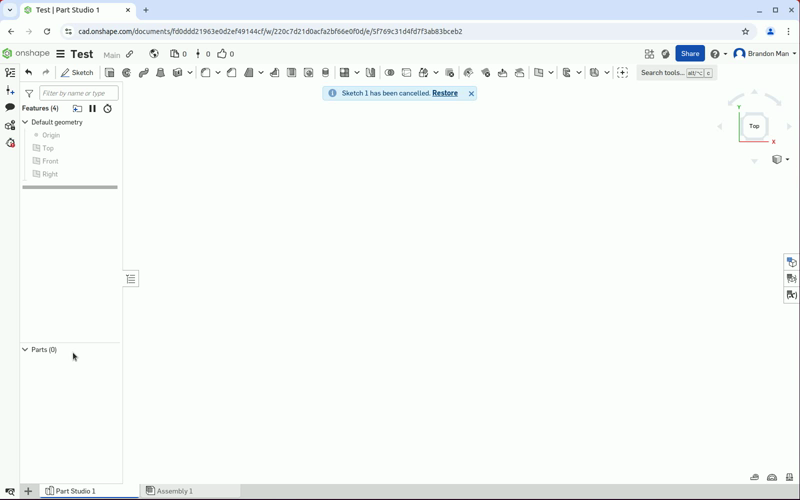
key(up)
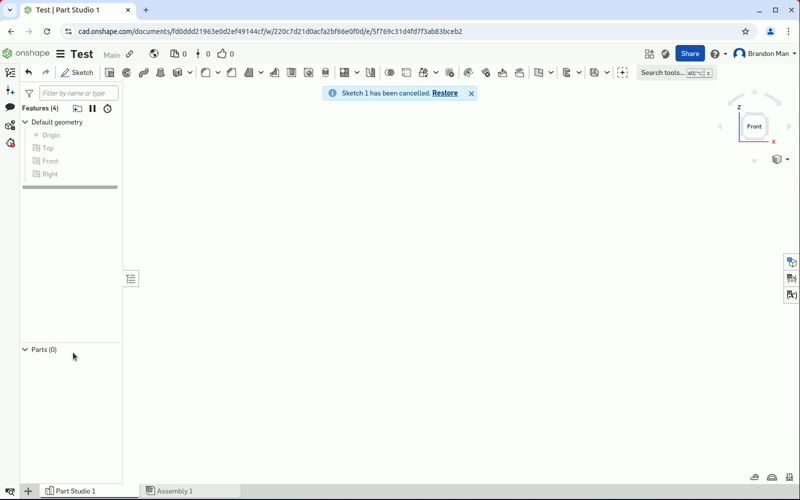
key_up(shift)
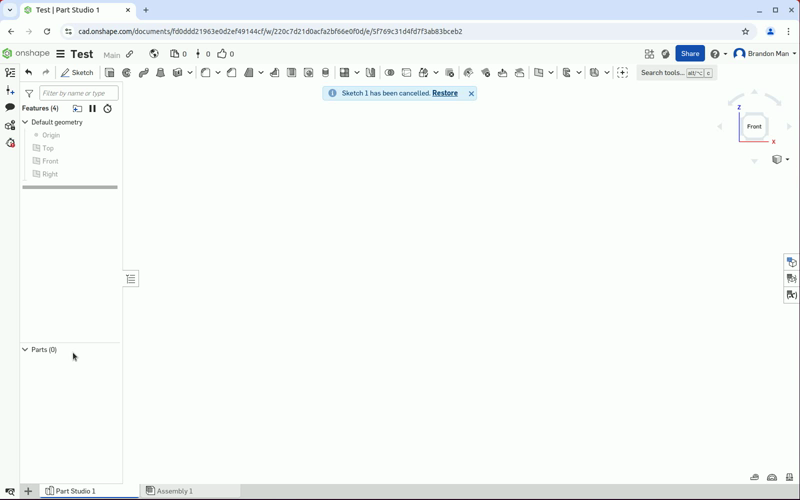
mouse_move(73, 352)
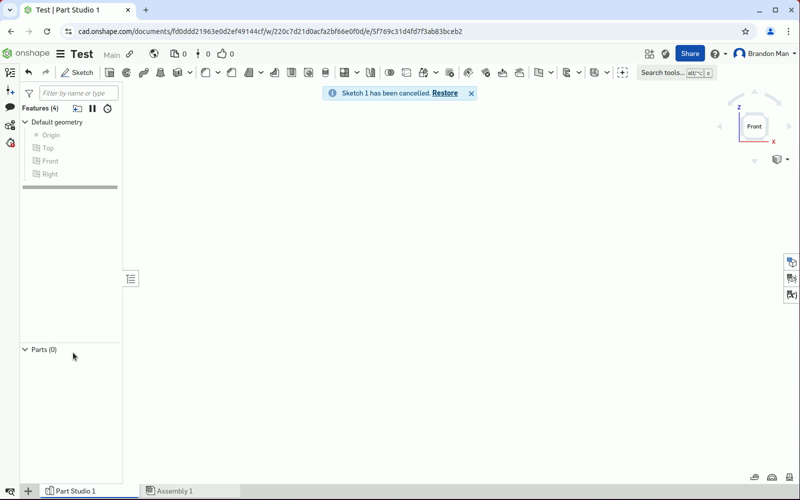
key(shift+y)
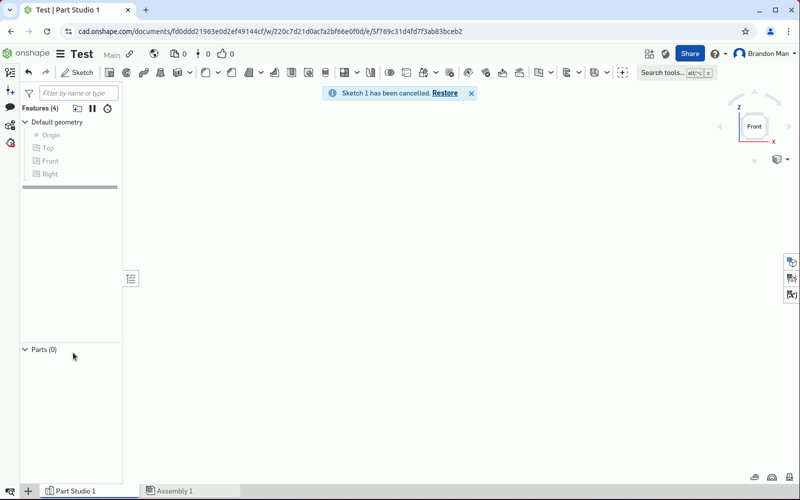
key(shift+s)
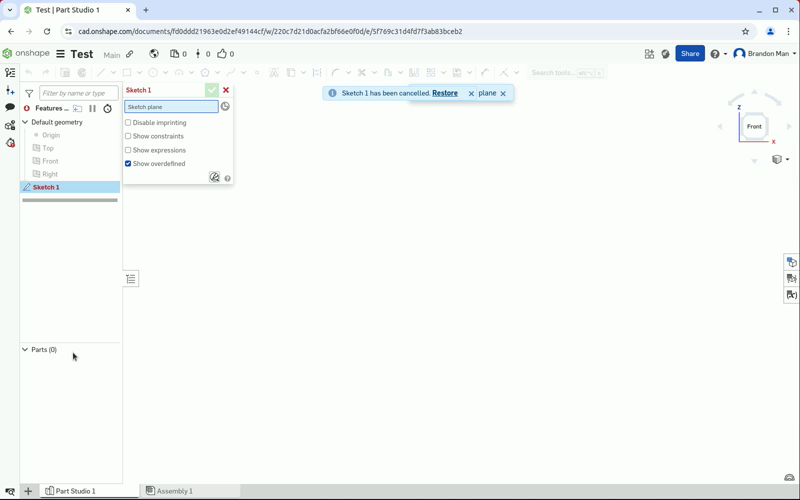
mouse_move(73, 163)
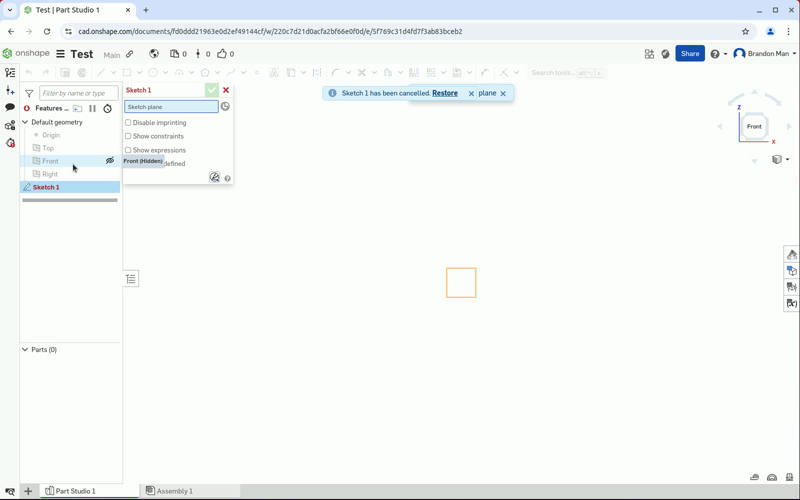
click(73, 163)
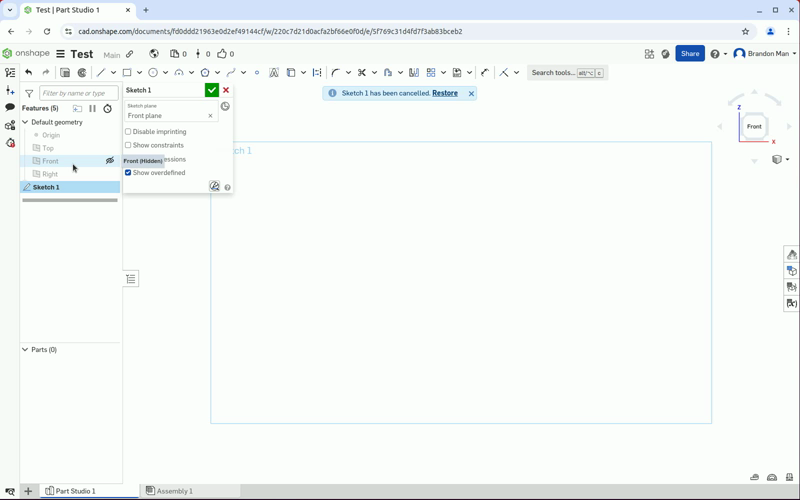
mouse_move(73, 352)
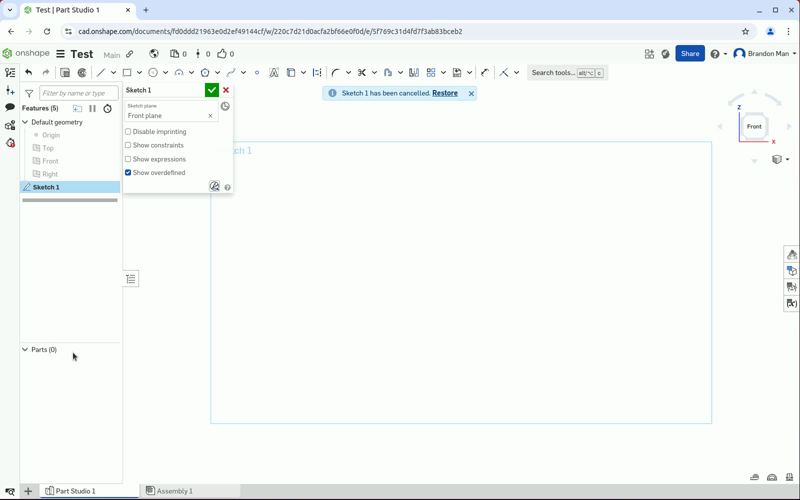
key(y)
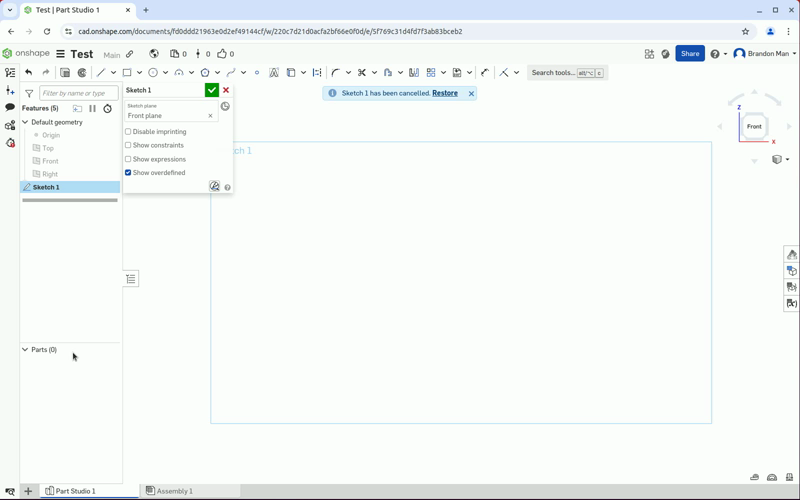
key(l)
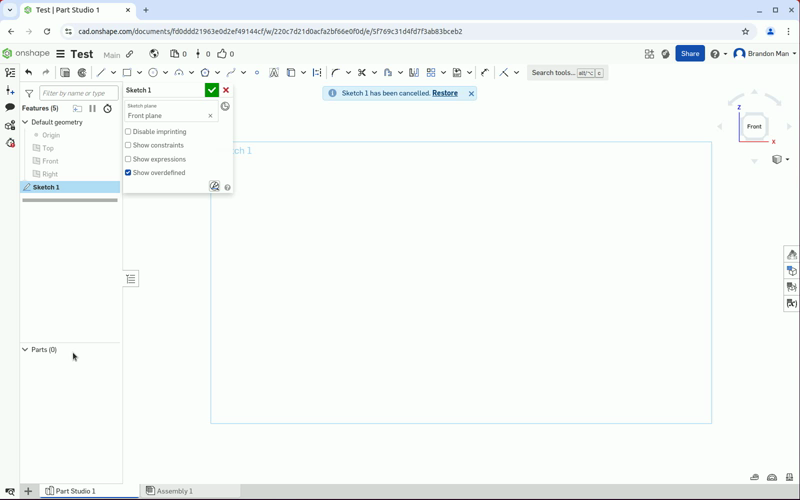
key_down(shift)
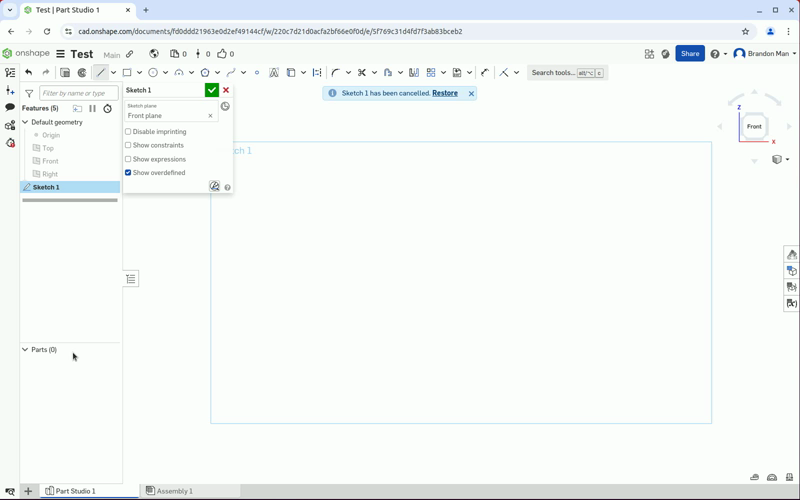
mouse_move(348, 282)
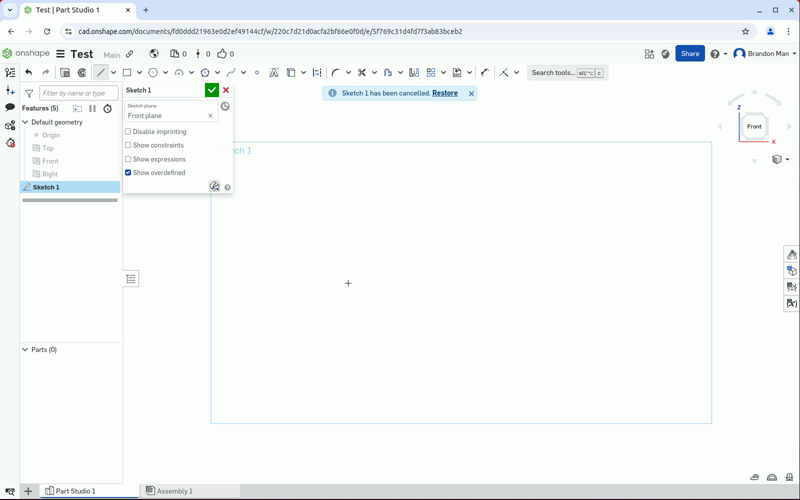
click(348, 282)
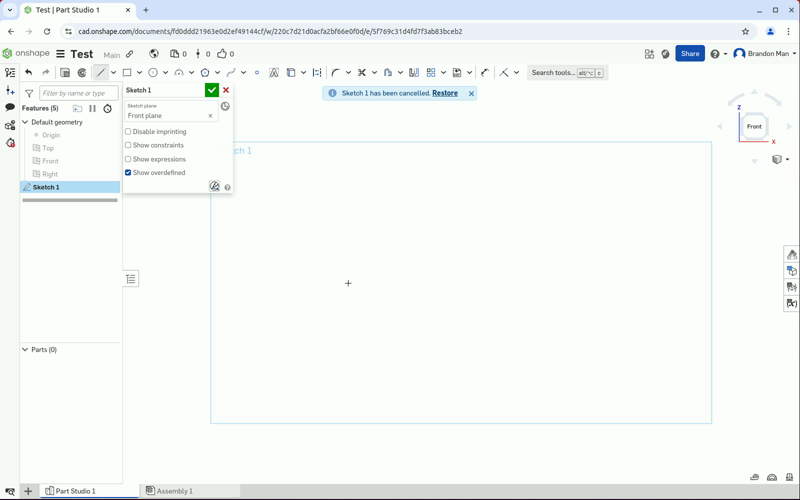
key_up(shift)
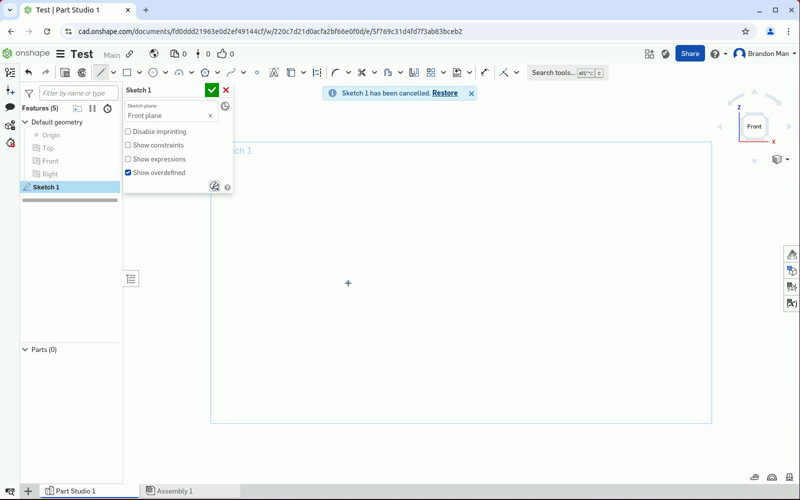
key_down(shift)
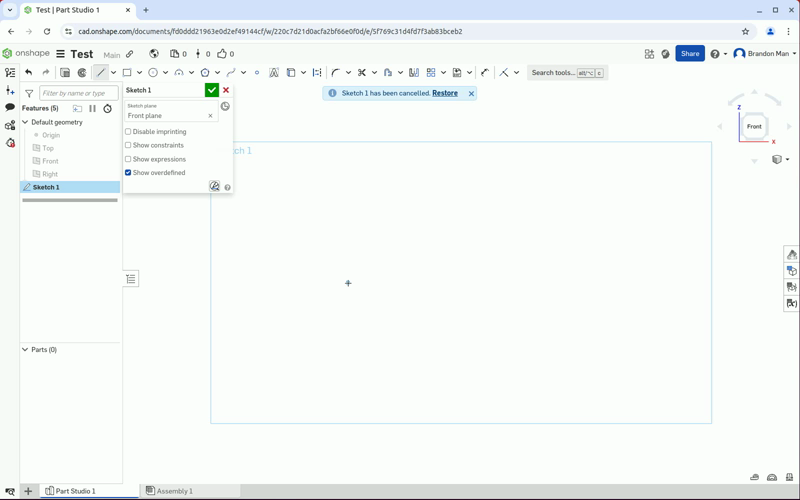
mouse_move(461, 282)
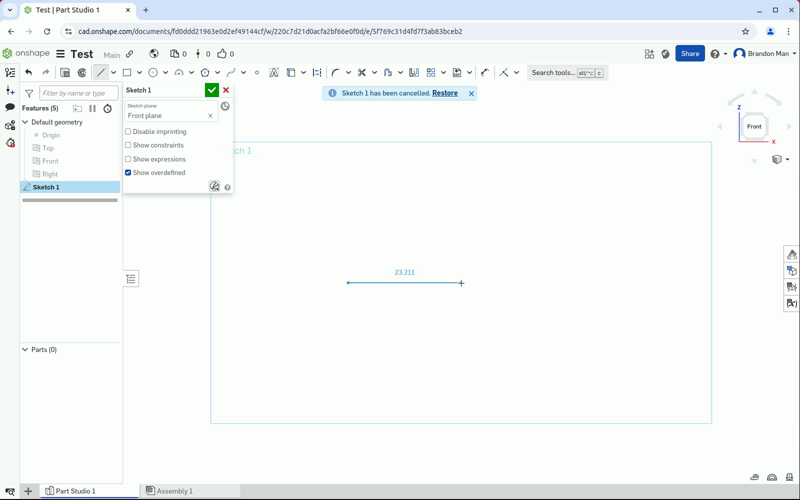
click(461, 282)
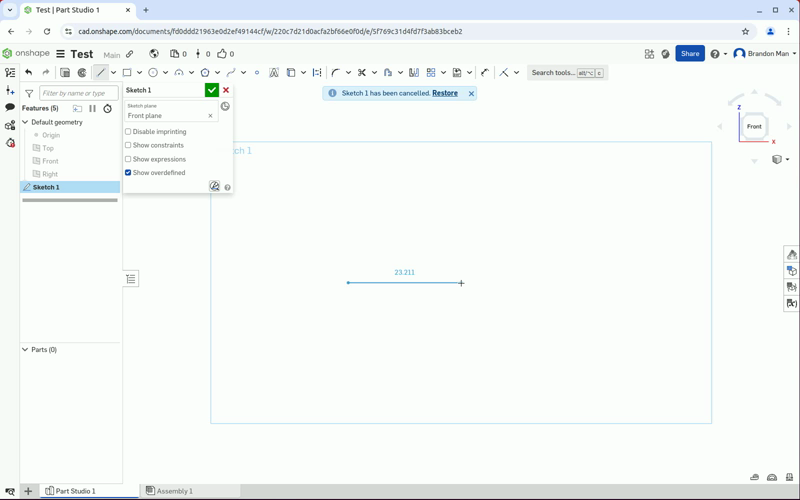
key_up(shift)
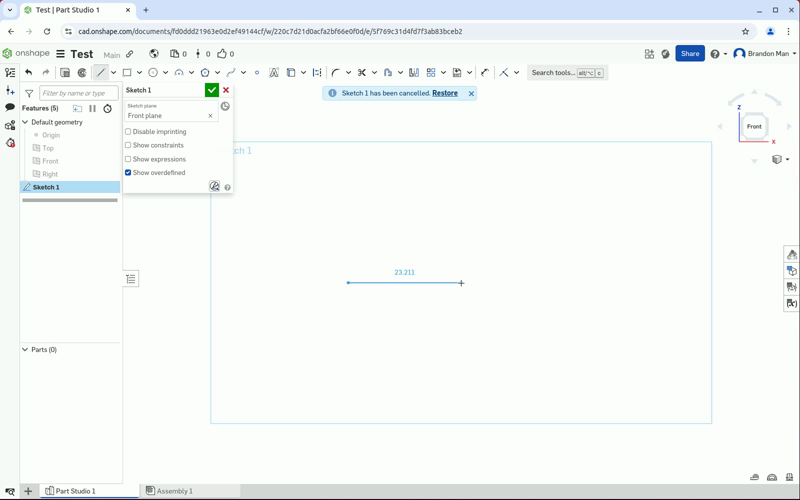
key_down(shift)
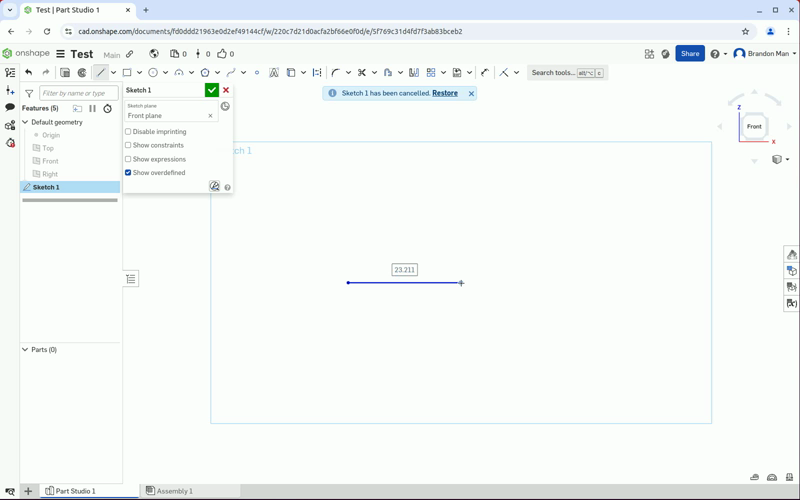
mouse_move(572, 282)
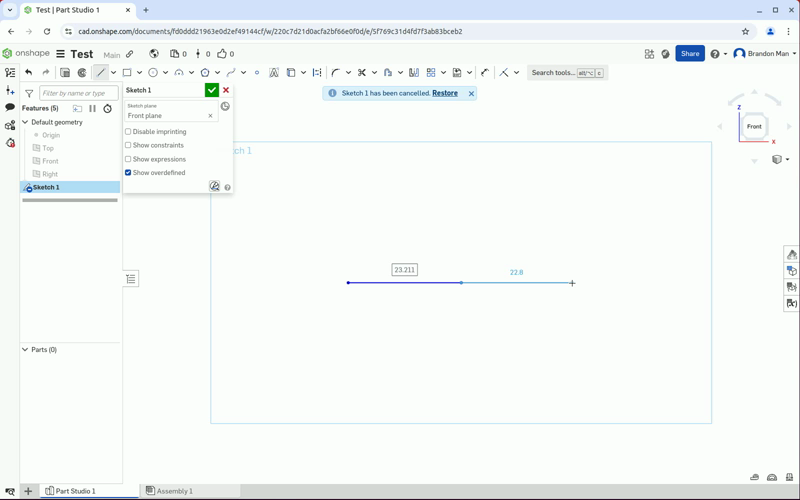
click(572, 282)
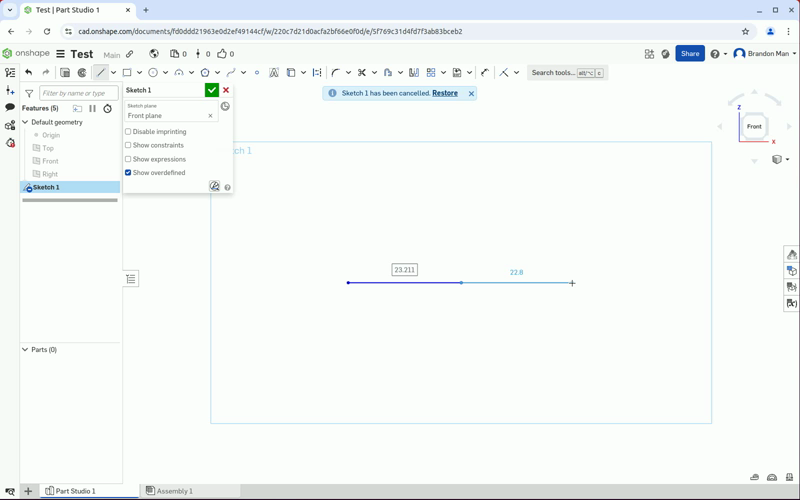
key_up(shift)
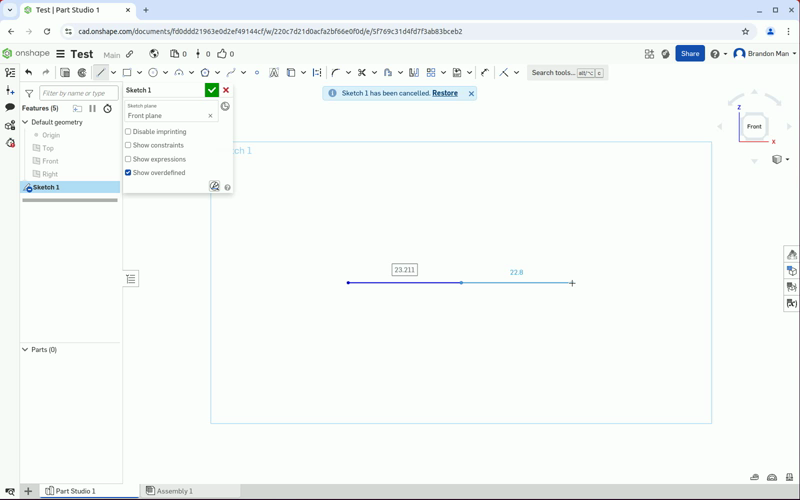
key_down(shift)
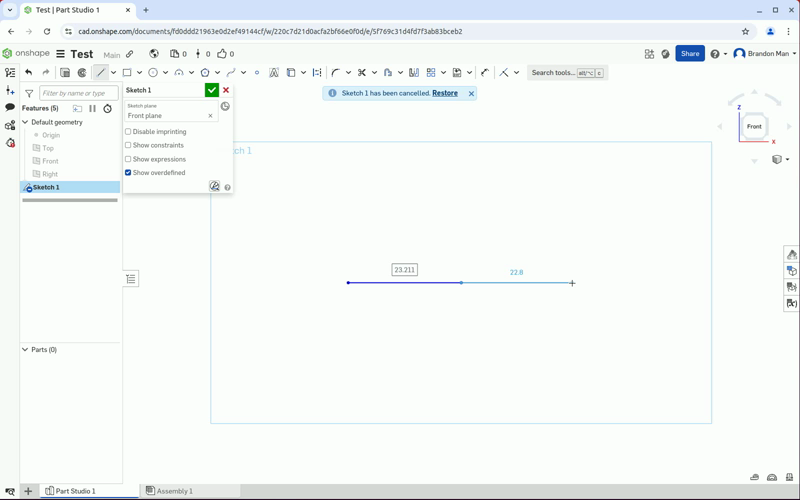
mouse_move(589, 282)
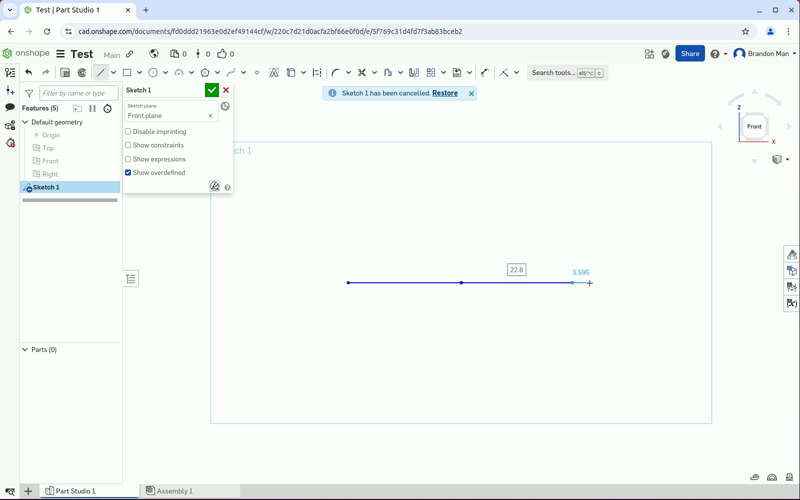
mouse_move(572, 273)
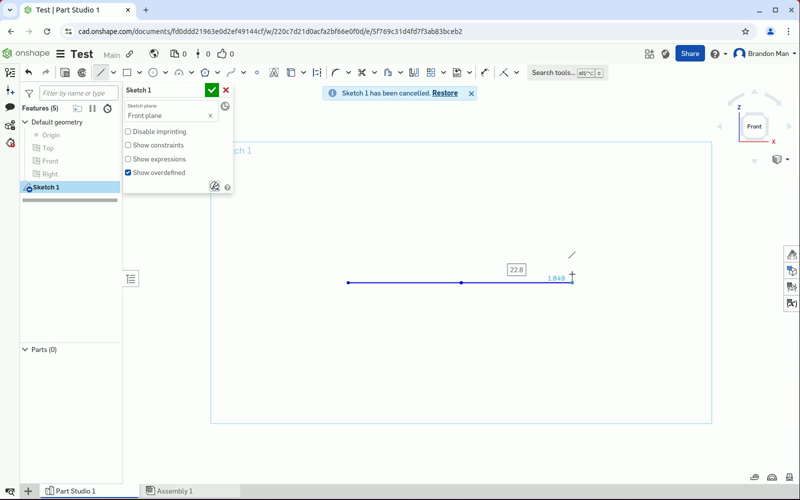
click(572, 273)
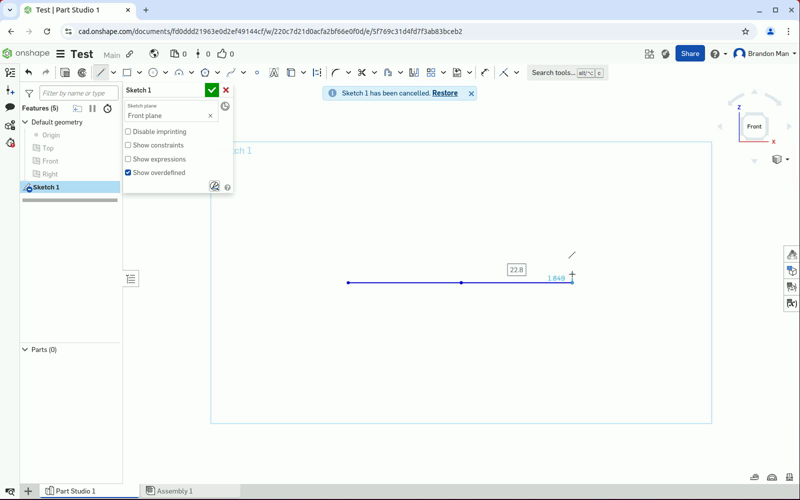
key_up(shift)
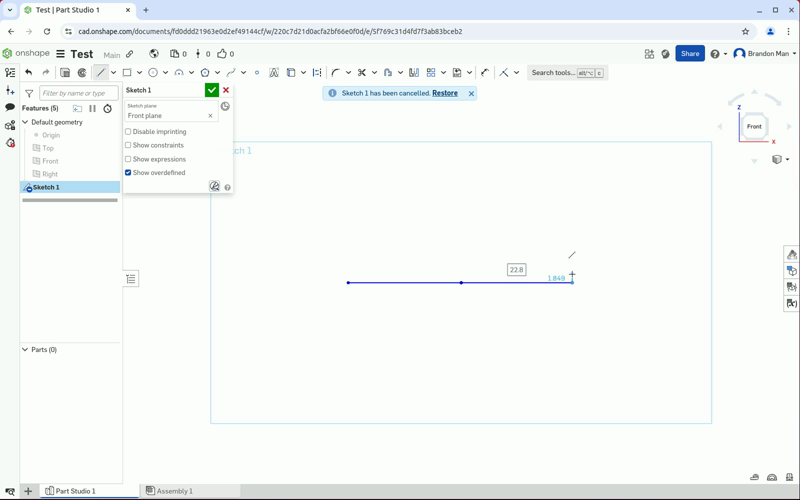
key_down(shift)
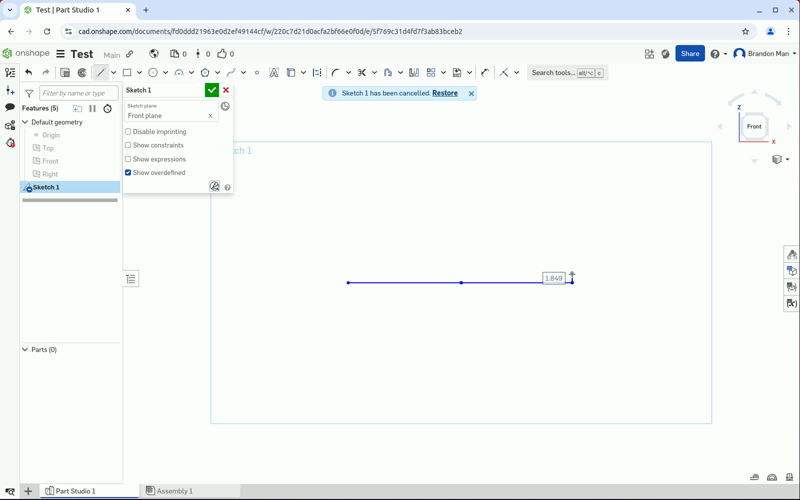
mouse_move(589, 273)
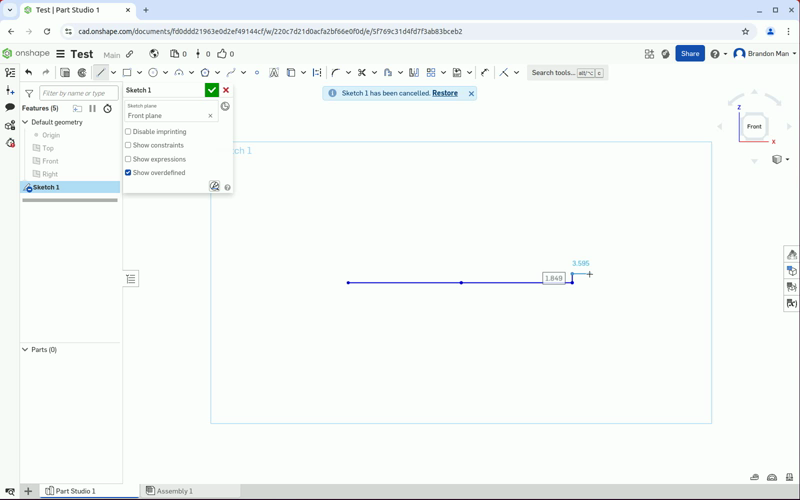
mouse_move(541, 273)
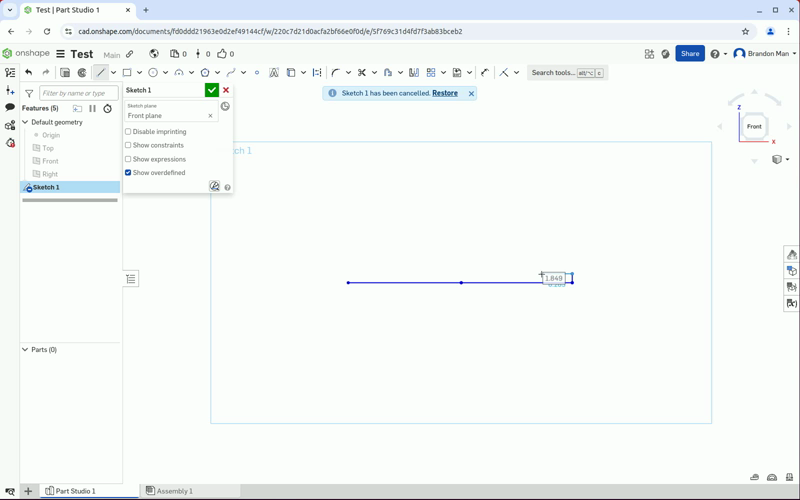
click(541, 273)
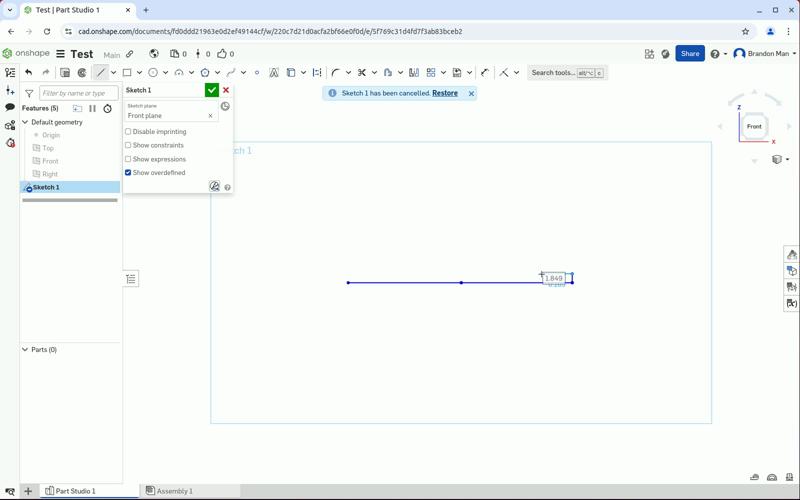
key_up(shift)
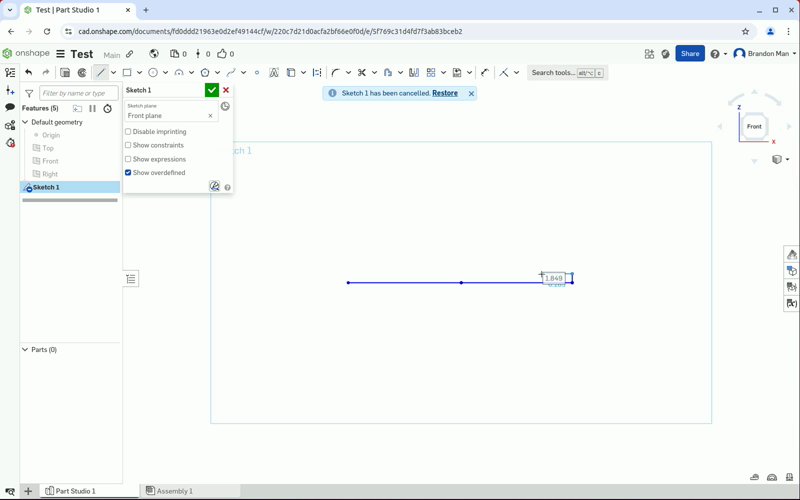
key_down(shift)
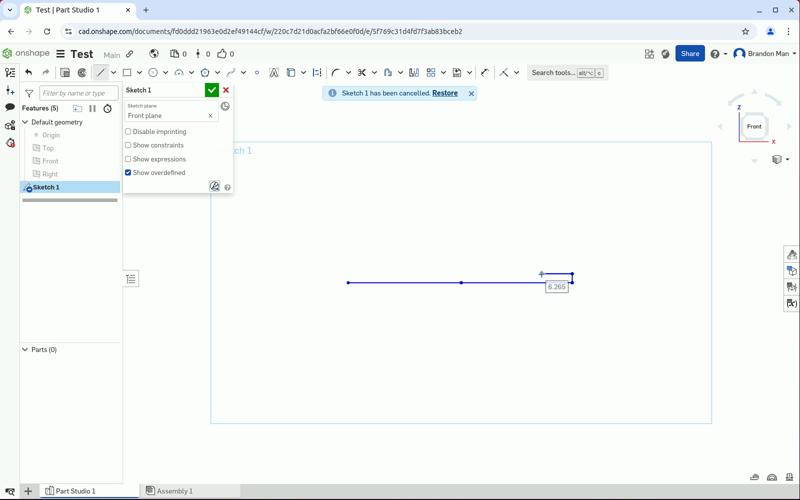
mouse_move(571, 273)
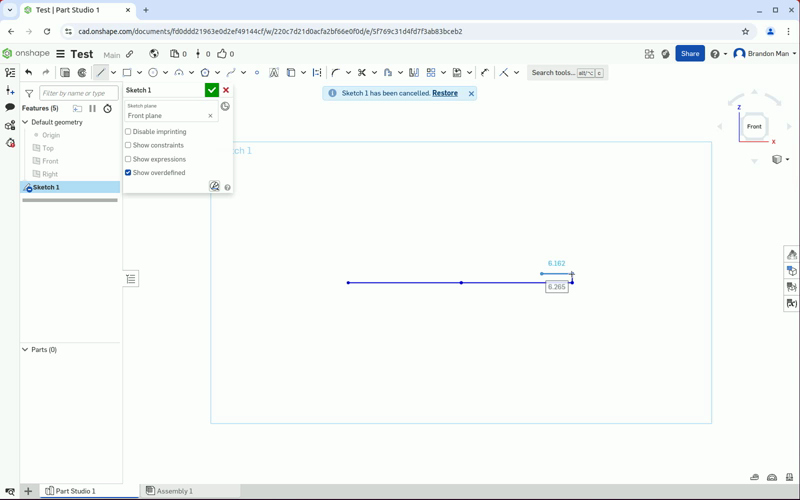
mouse_move(541, 271)
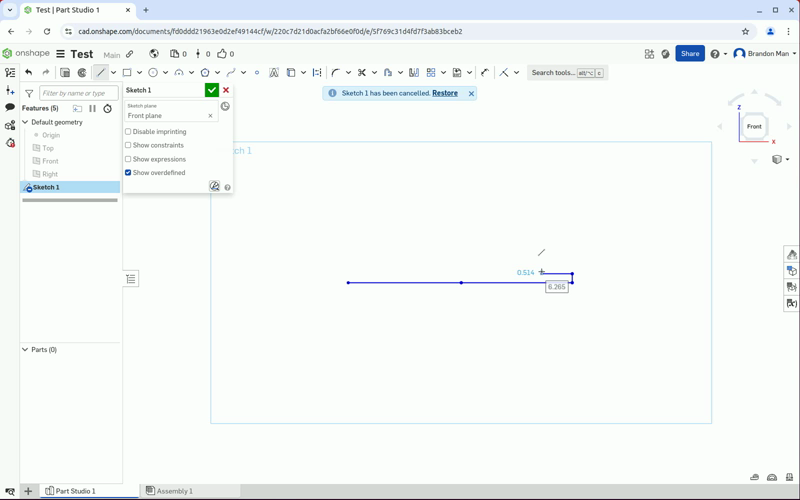
scroll(6)
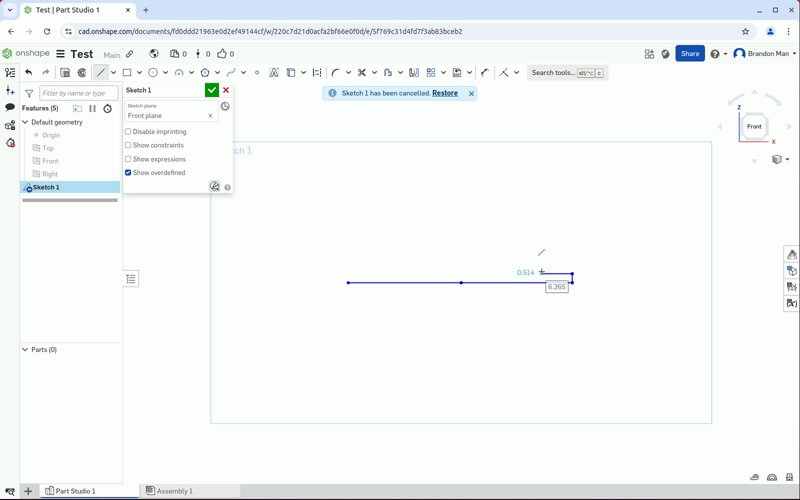
scroll(6)
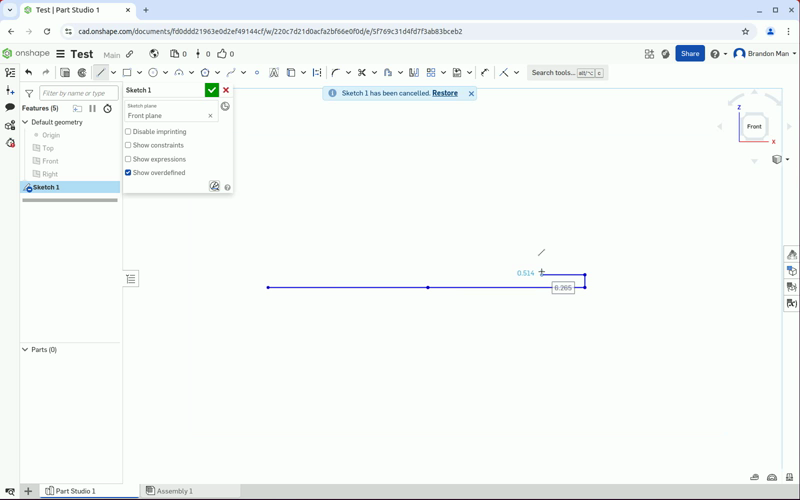
scroll(6)
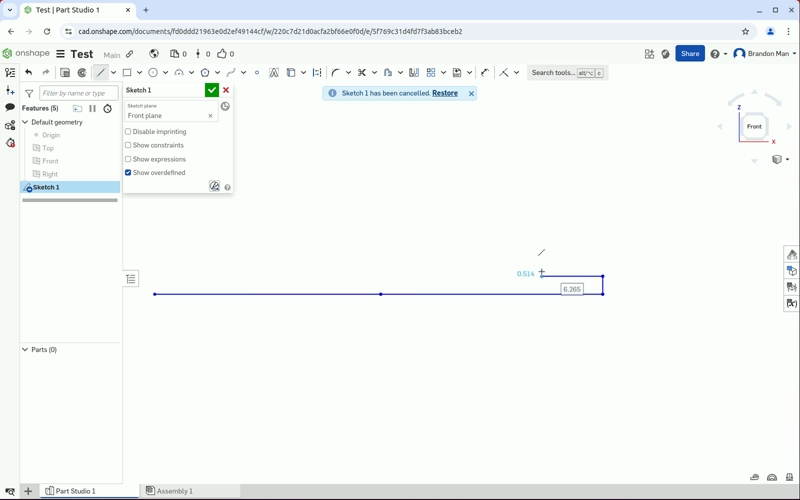
scroll(6)
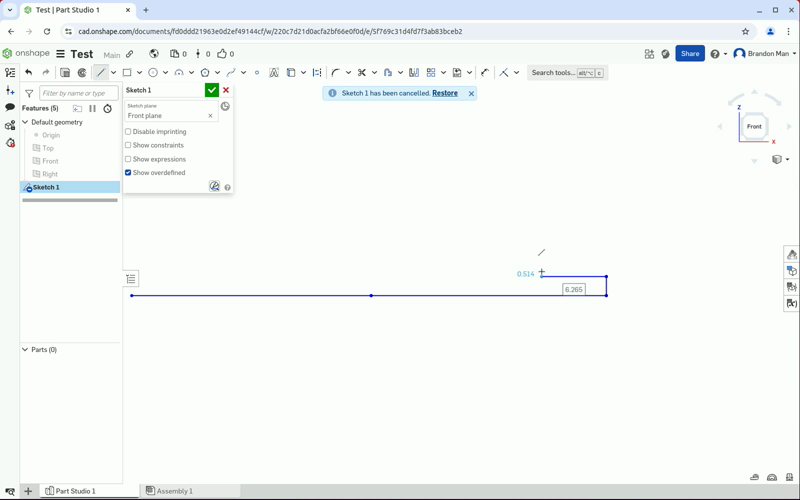
scroll(6)
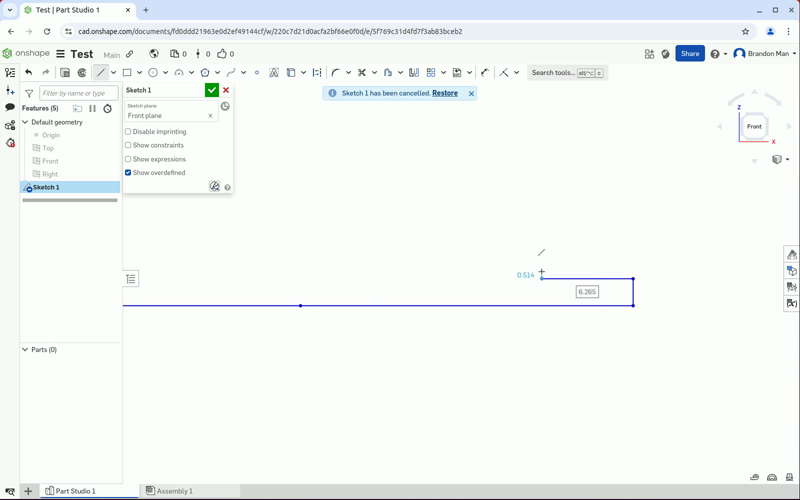
scroll(6)
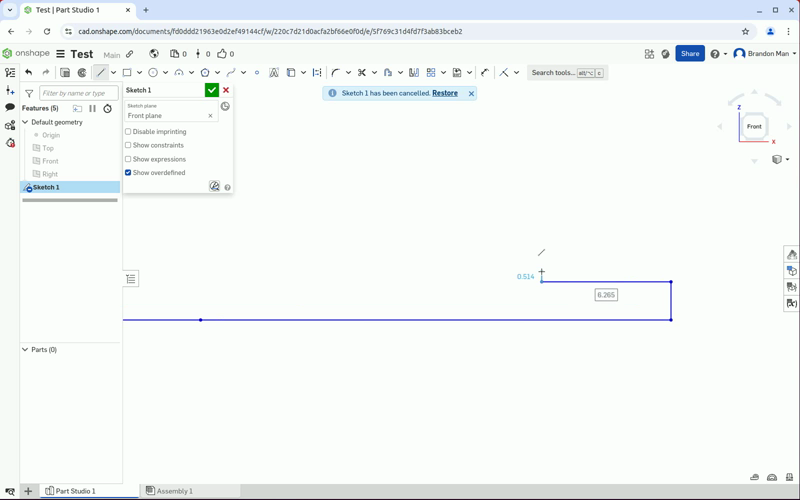
scroll(6)
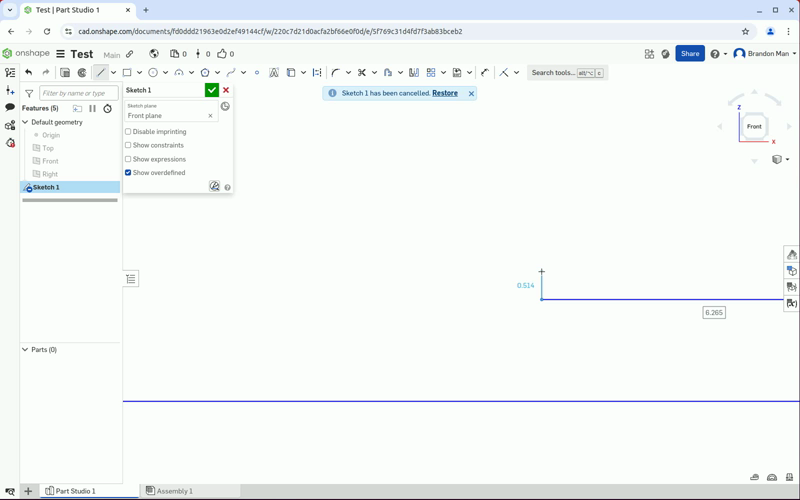
click(541, 271)
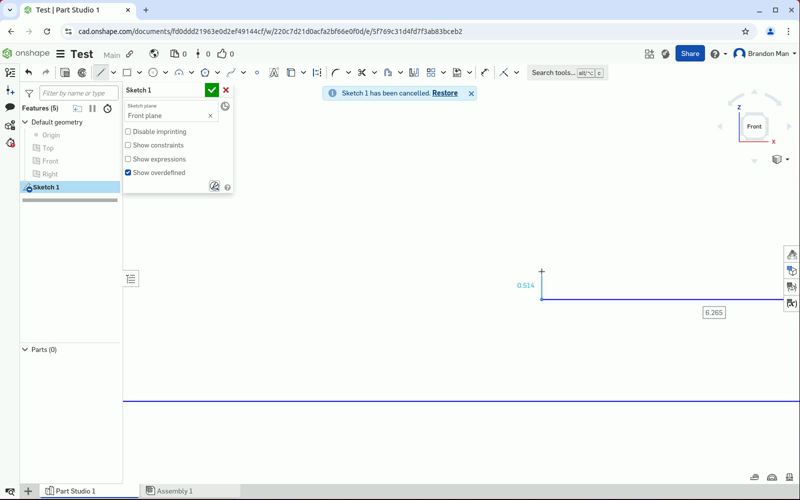
scroll(-6)
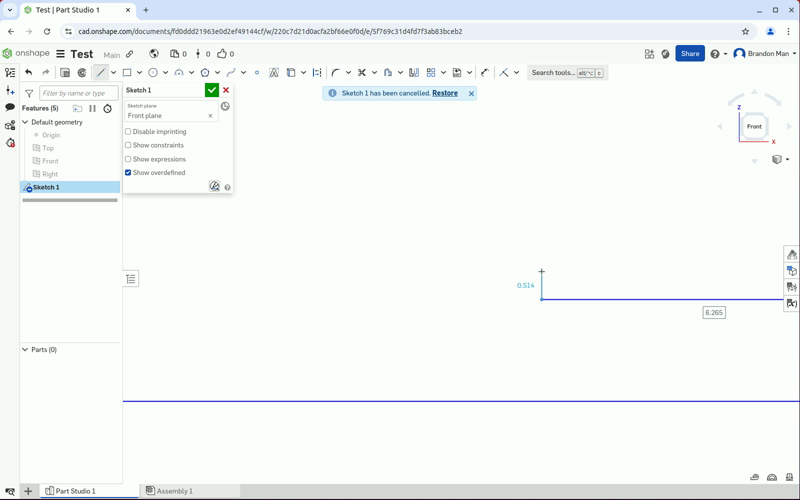
scroll(-6)
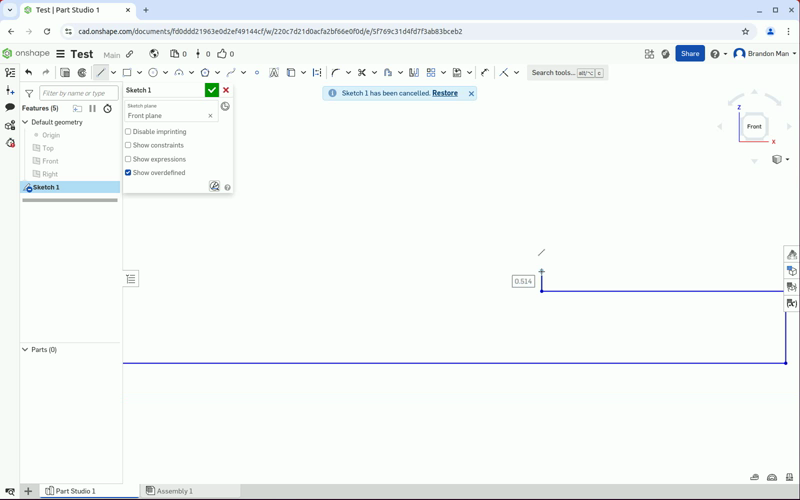
scroll(-6)
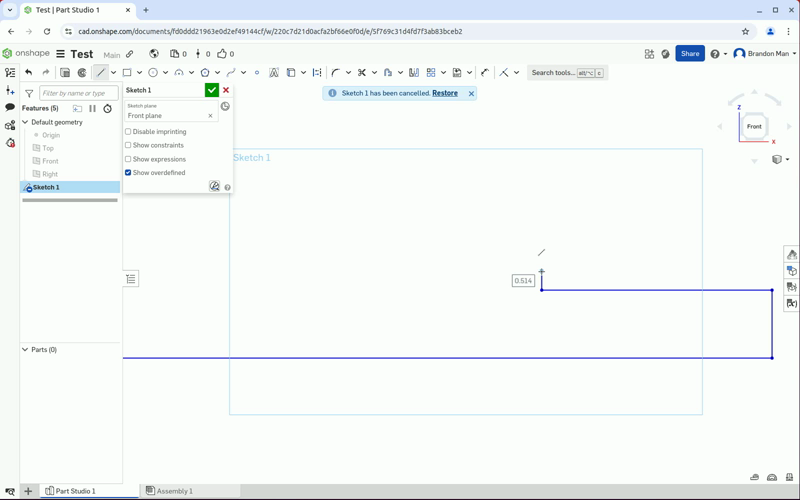
scroll(-6)
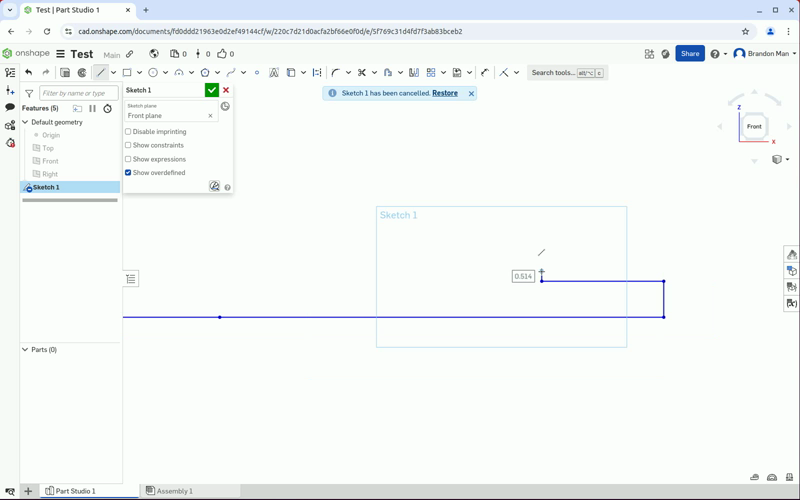
scroll(-6)
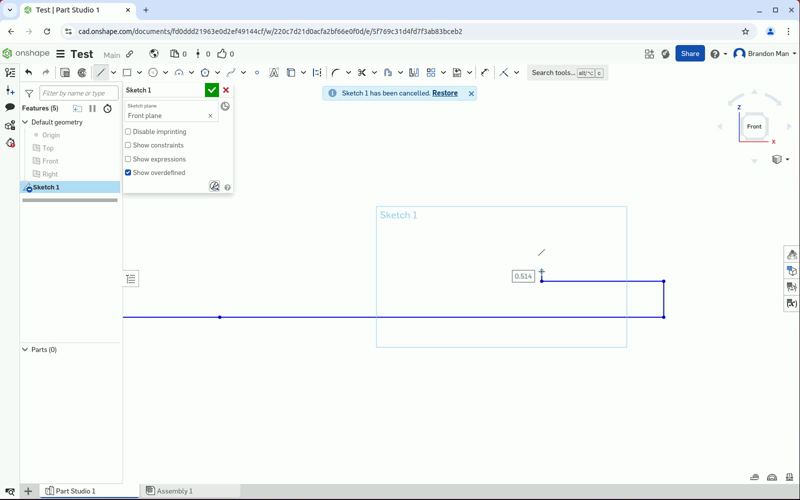
scroll(-6)
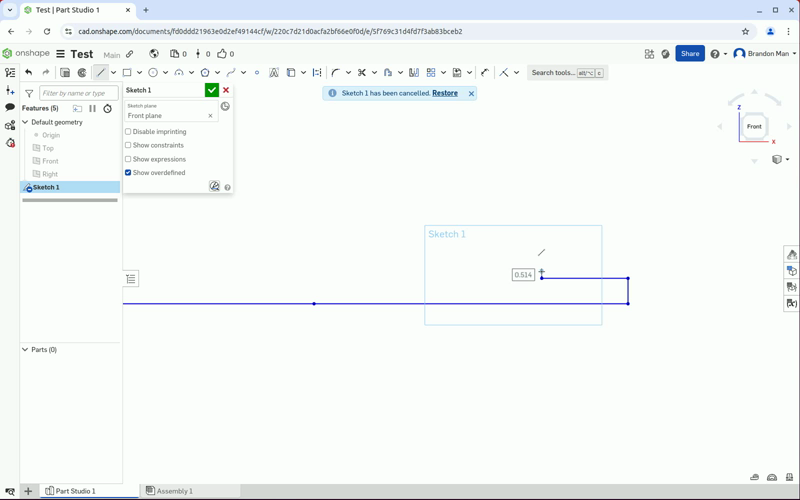
scroll(-6)
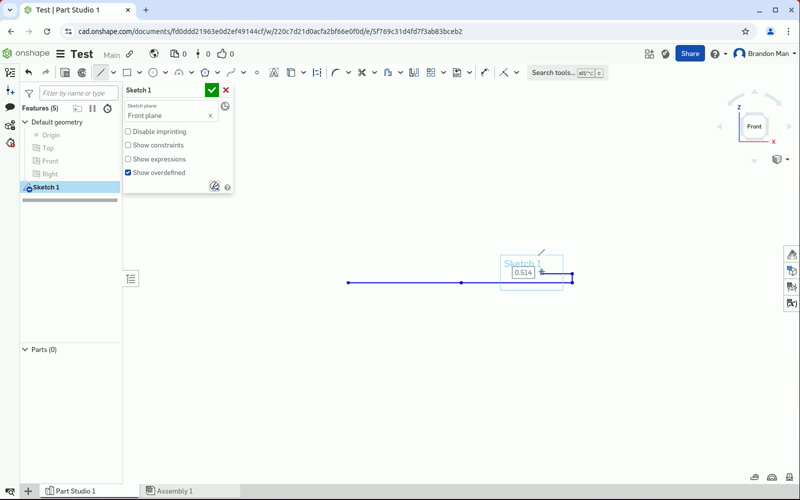
key_up(shift)
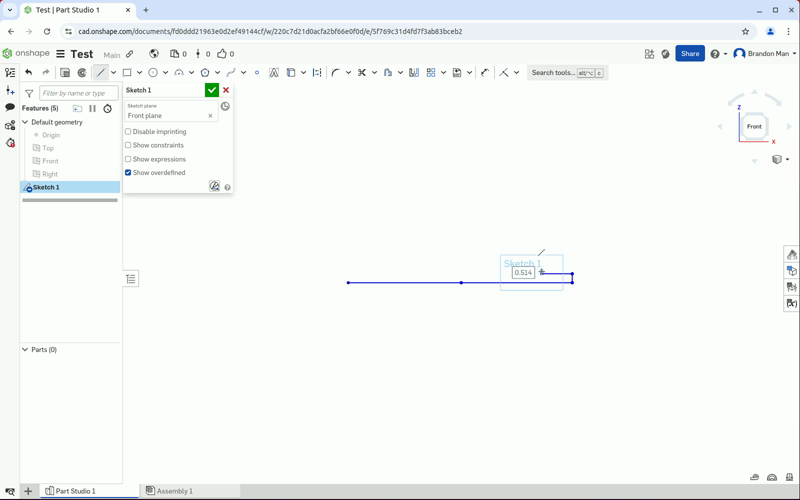
key_down(shift)
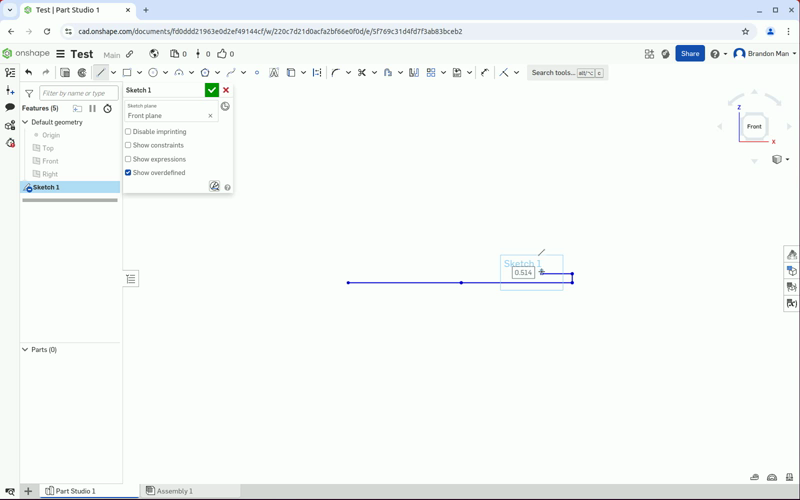
mouse_move(571, 271)
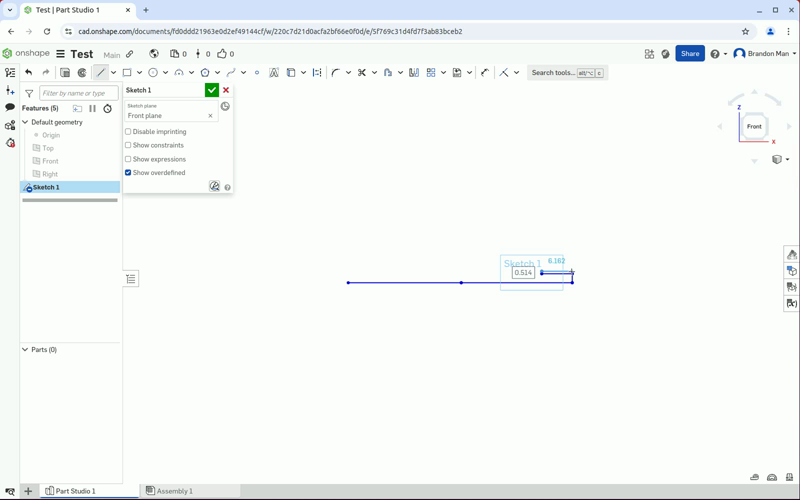
mouse_move(487, 271)
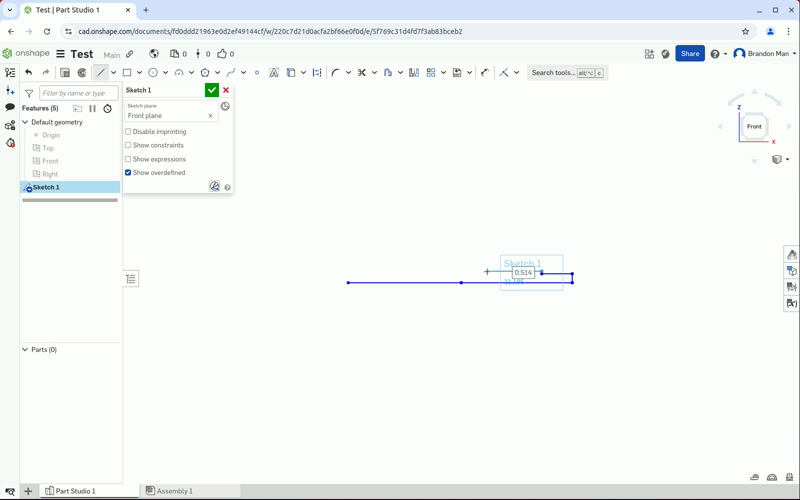
click(487, 271)
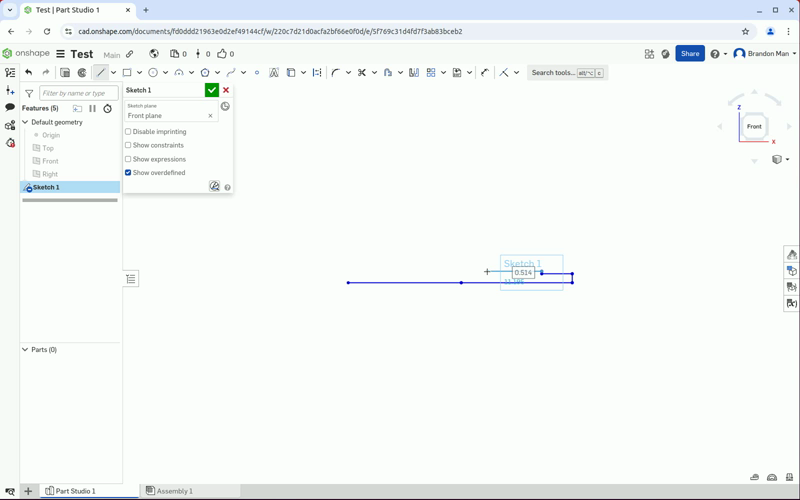
key_up(shift)
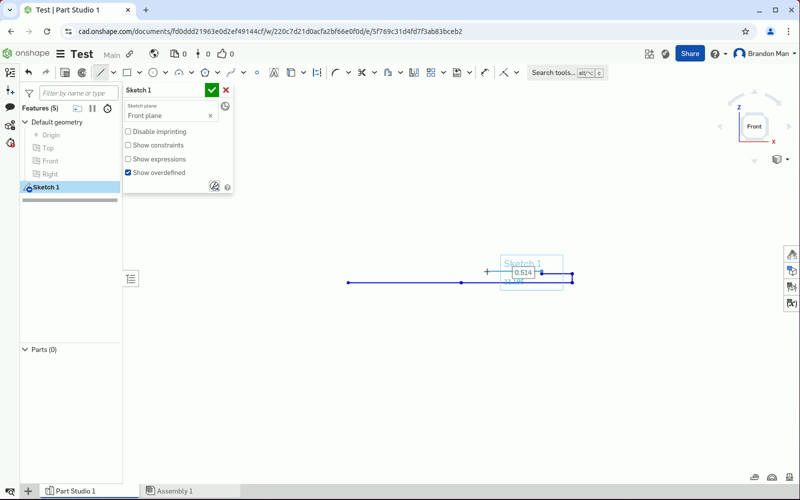
key_down(shift)
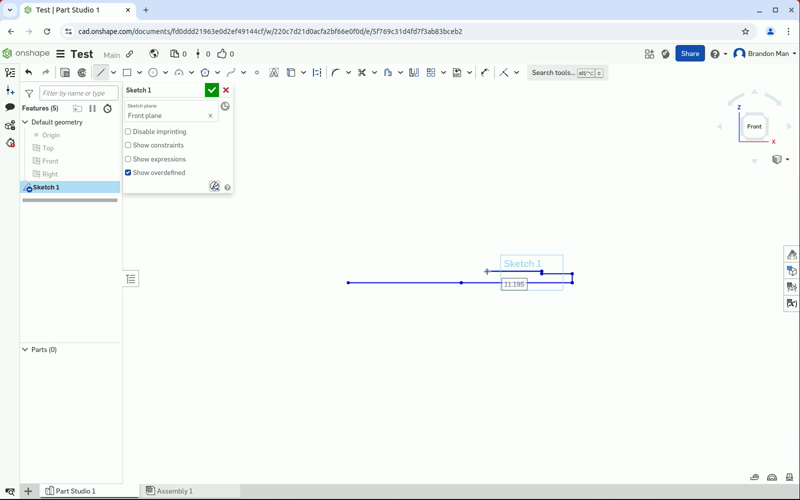
mouse_move(517, 271)
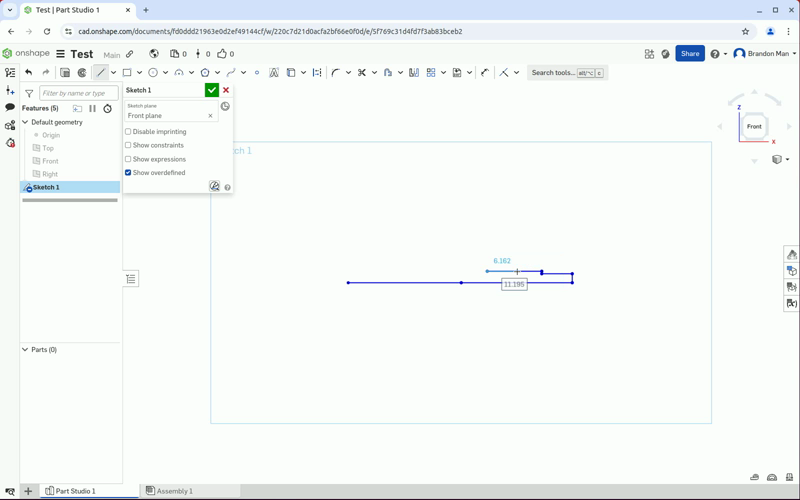
mouse_move(484, 268)
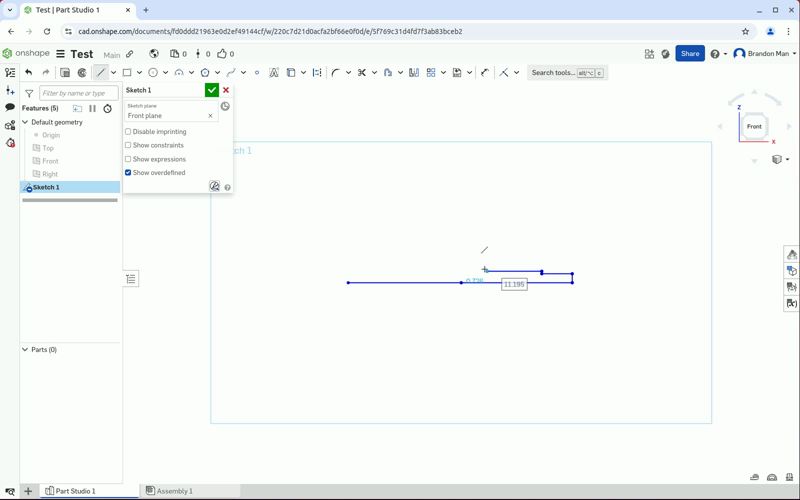
scroll(6)
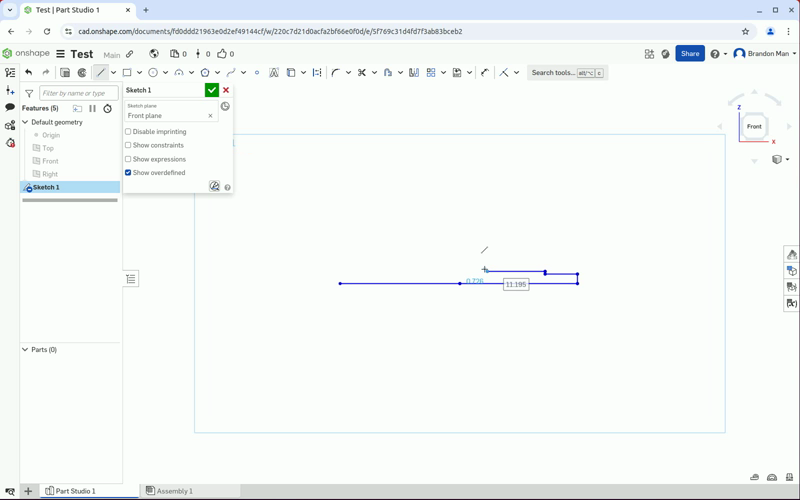
scroll(6)
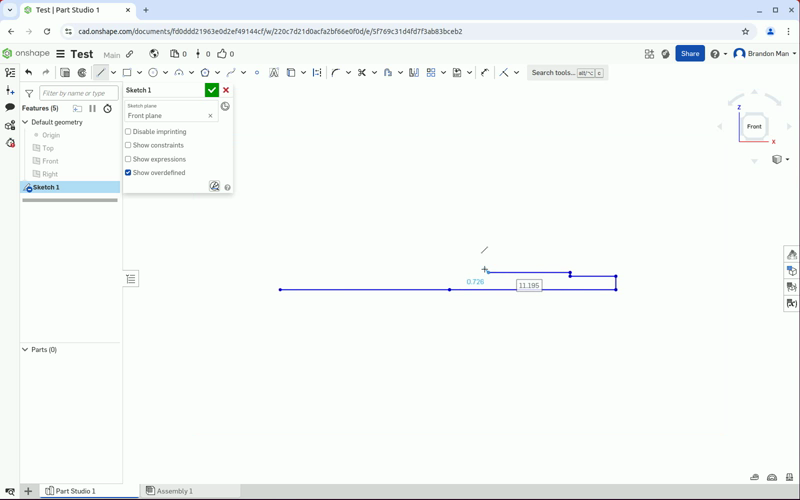
scroll(6)
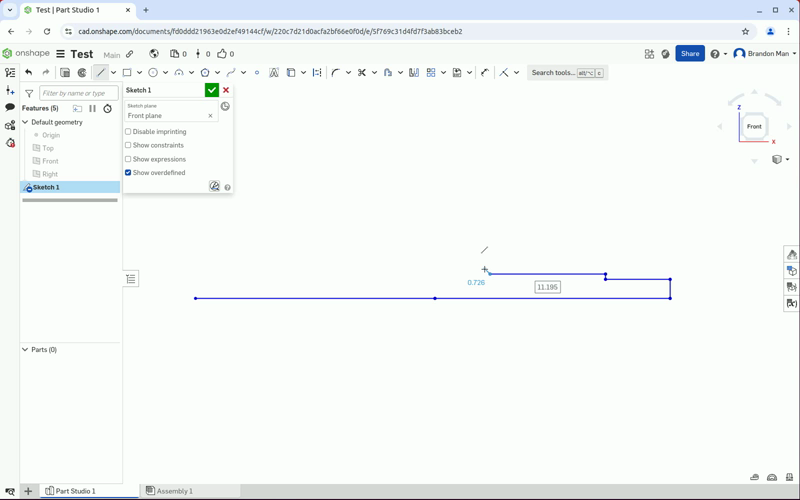
scroll(6)
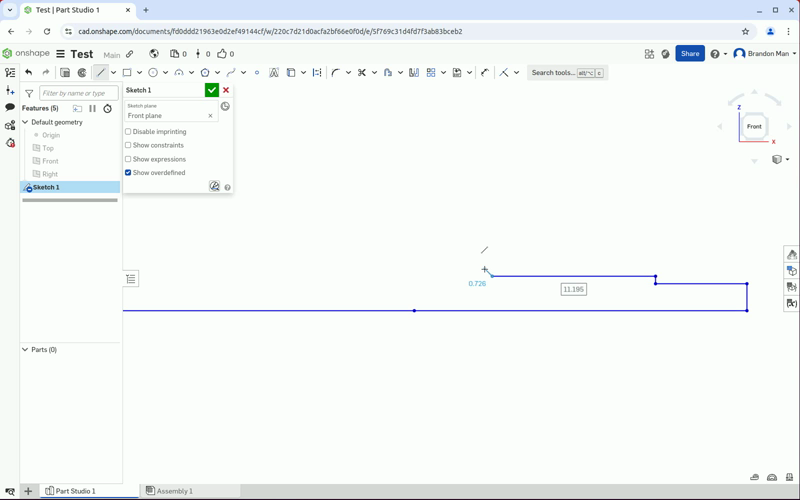
scroll(6)
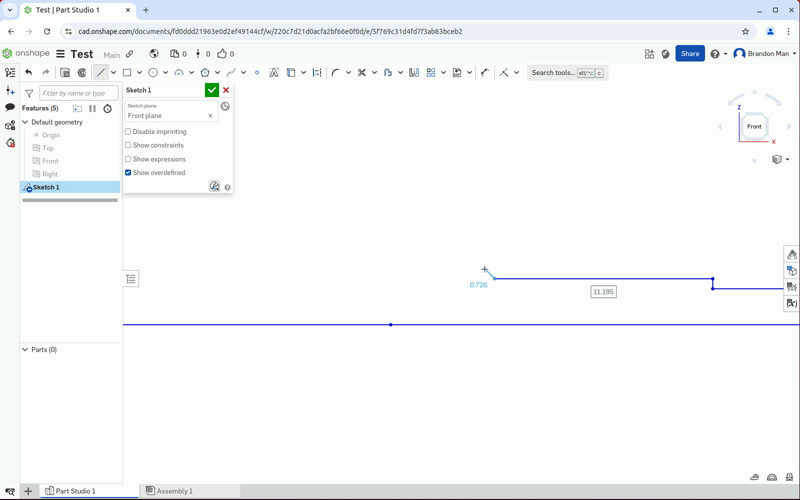
scroll(6)
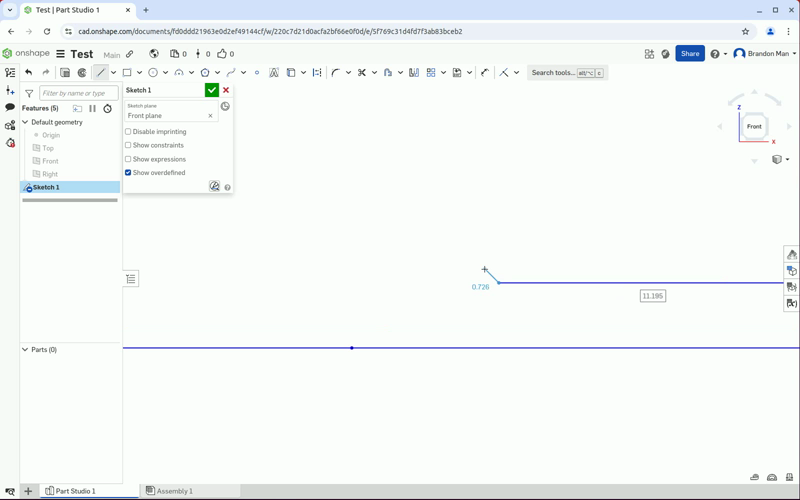
scroll(6)
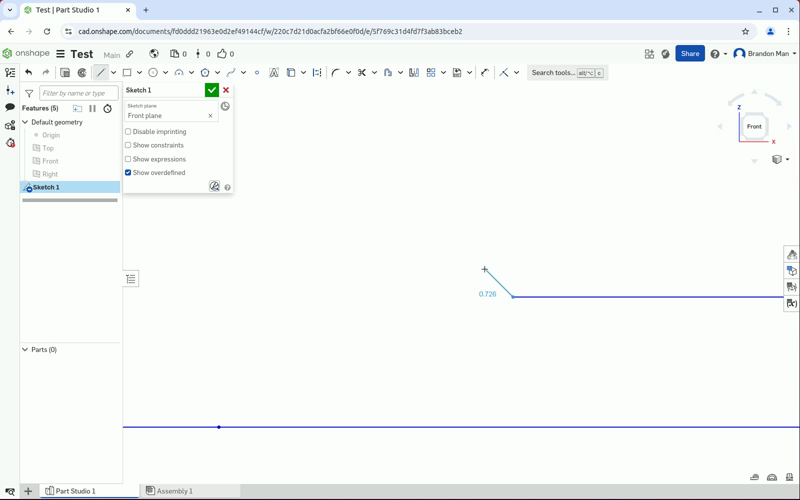
click(484, 268)
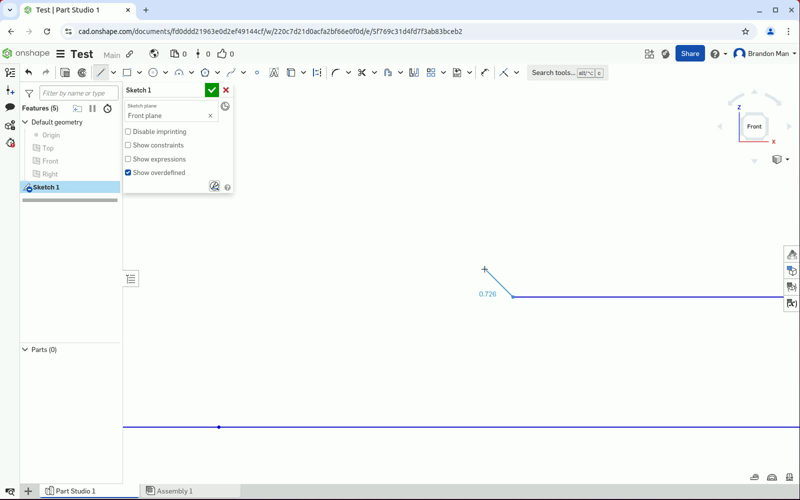
scroll(-6)
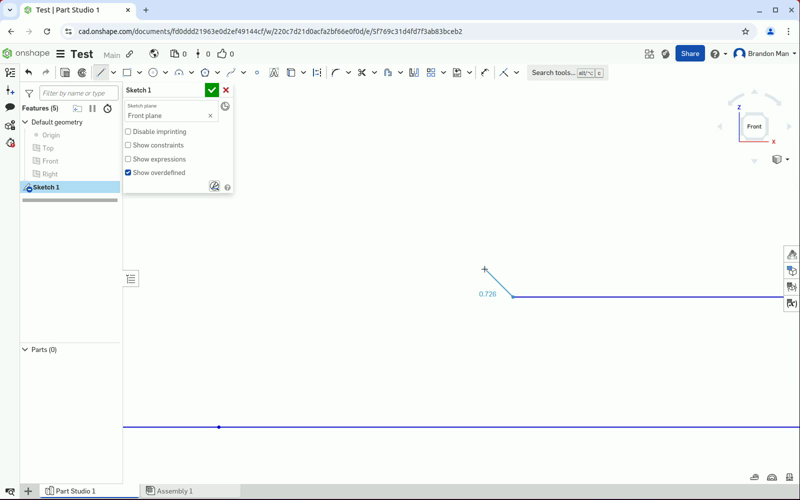
scroll(-6)
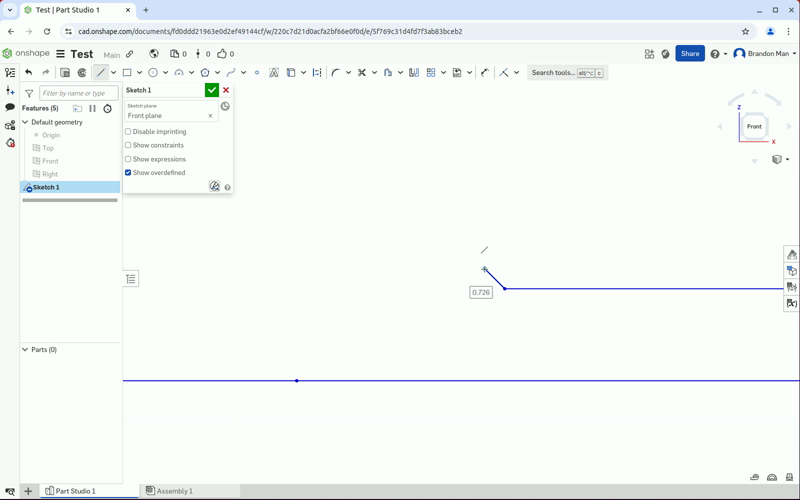
scroll(-6)
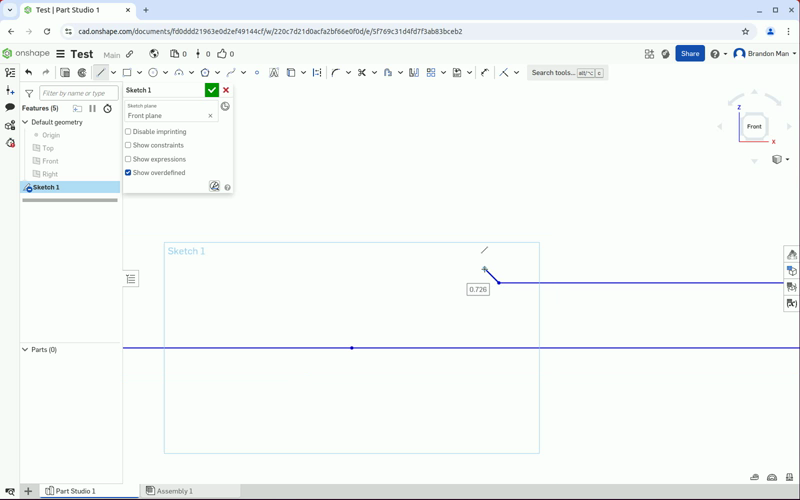
scroll(-6)
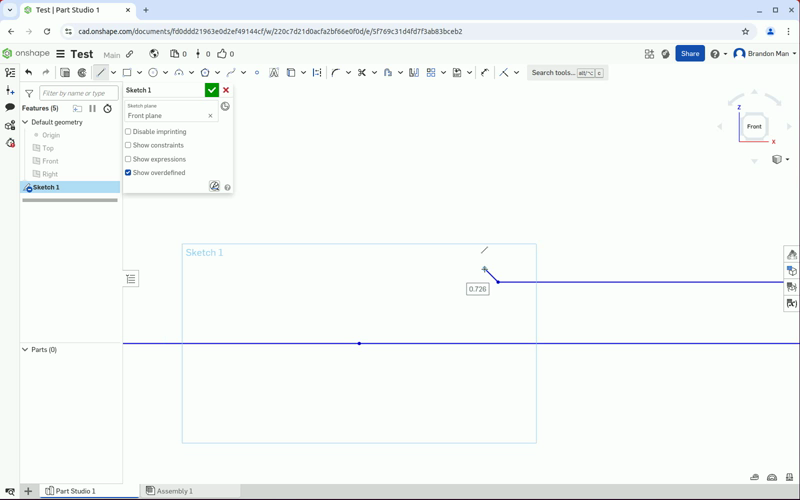
scroll(-6)
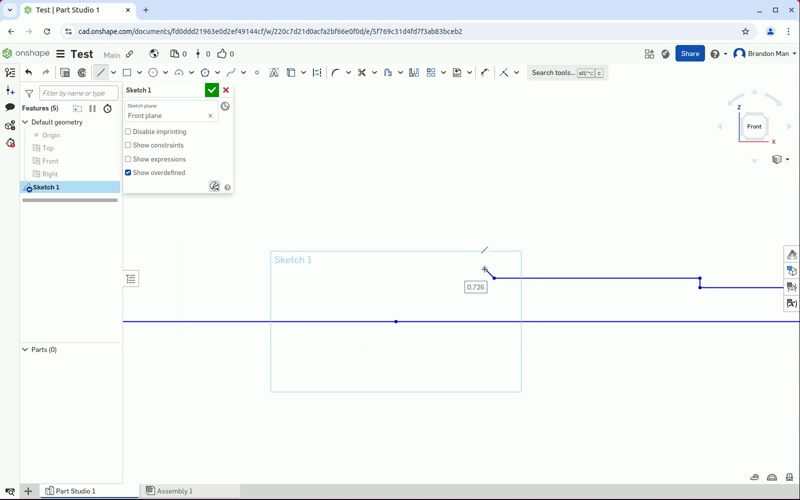
scroll(-6)
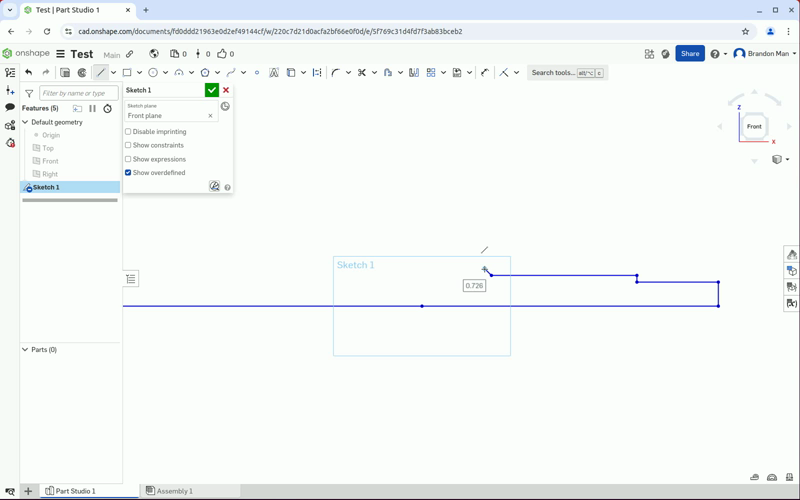
scroll(-6)
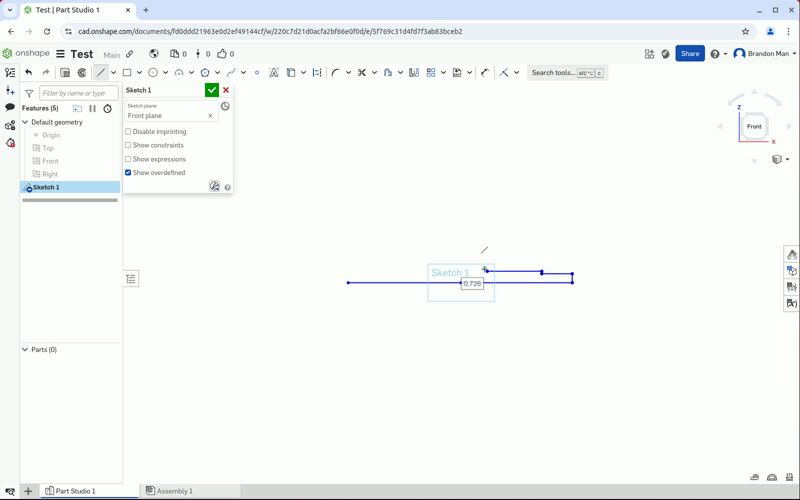
key_up(shift)
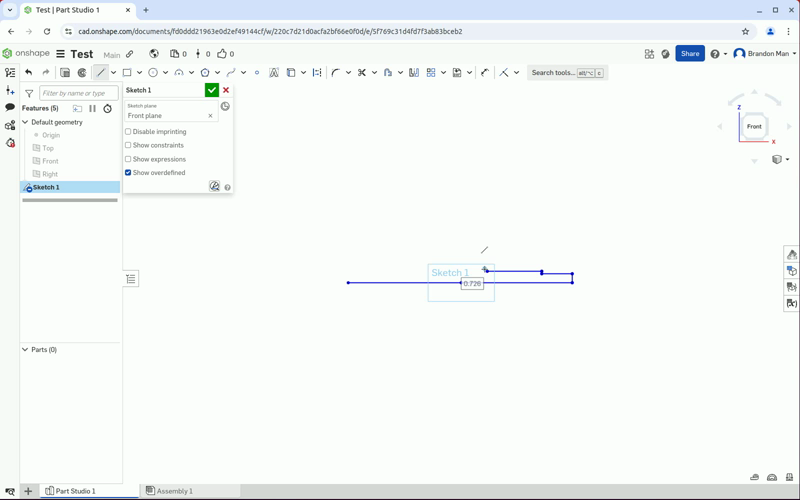
key_down(shift)
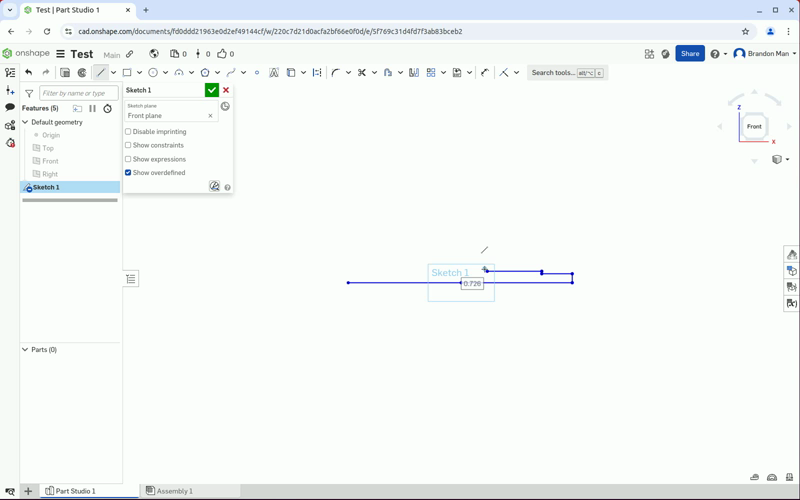
mouse_move(514, 268)
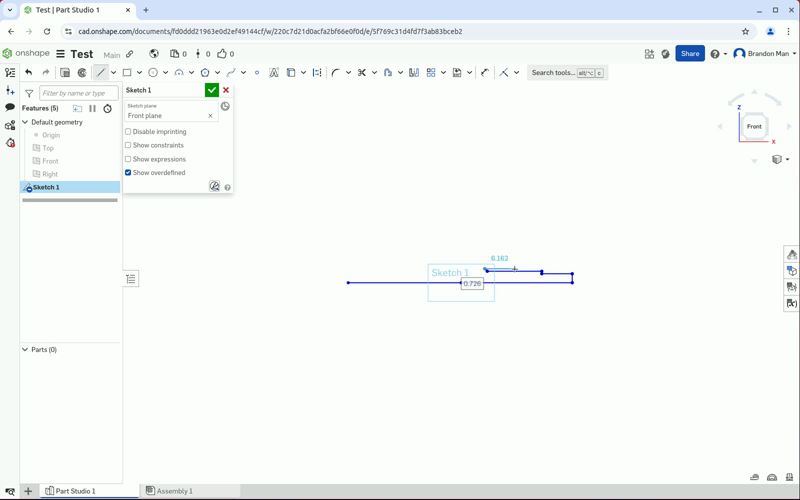
mouse_move(461, 268)
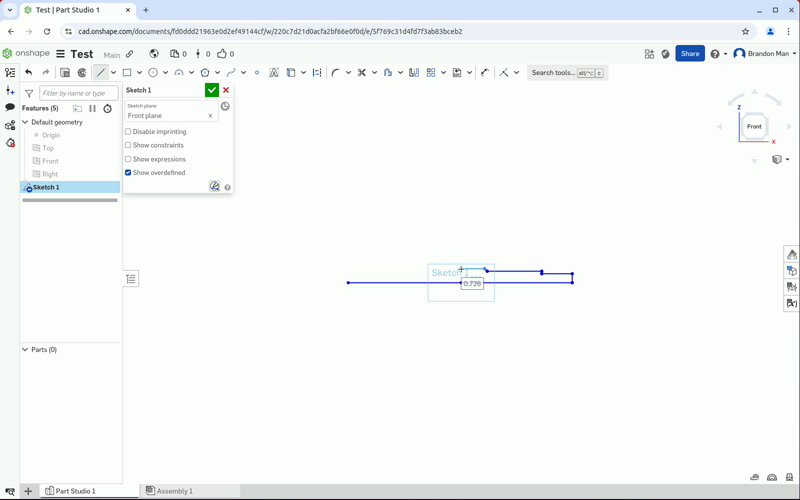
click(461, 268)
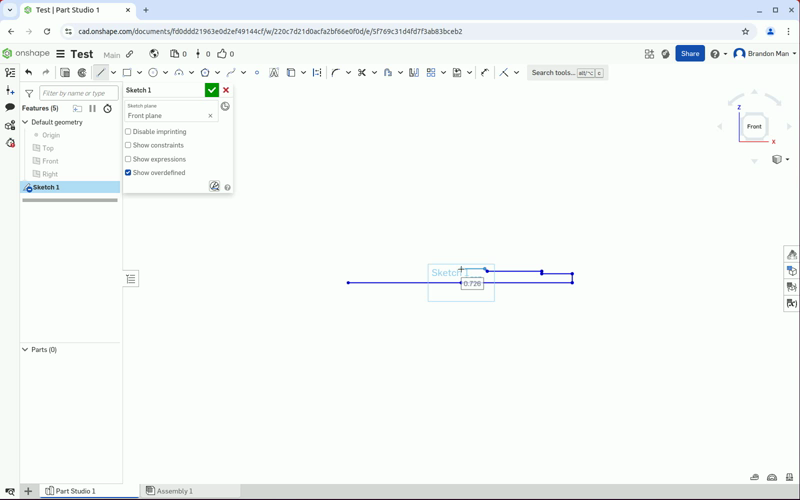
key_up(shift)
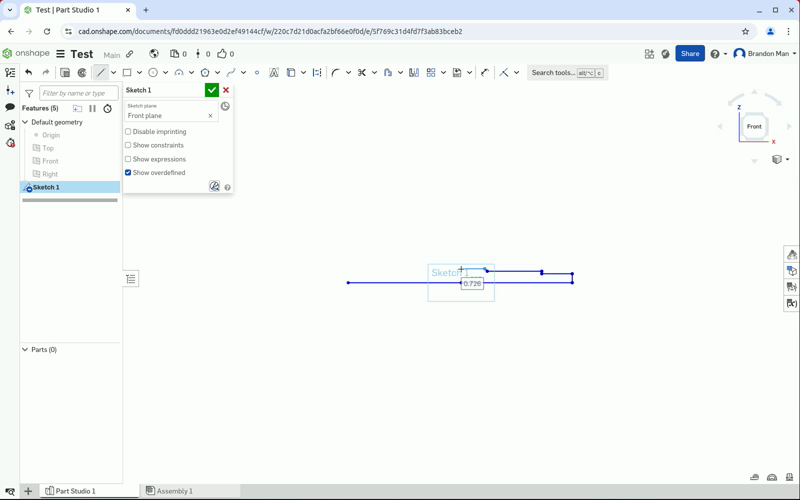
key_down(shift)
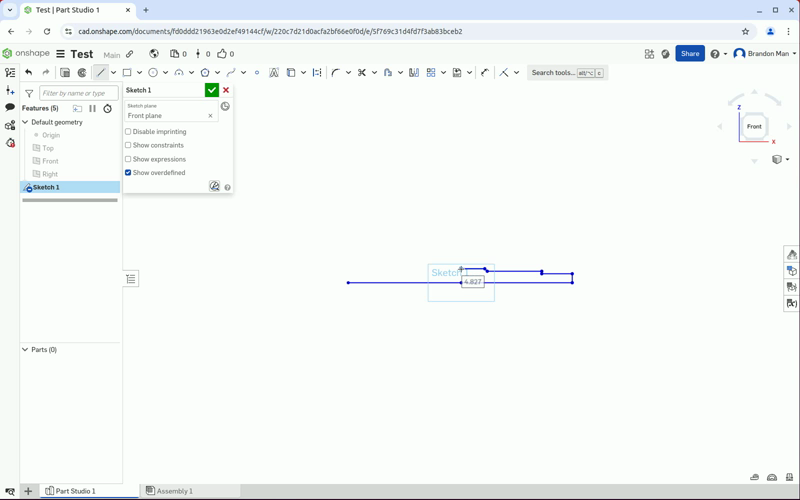
mouse_move(491, 268)
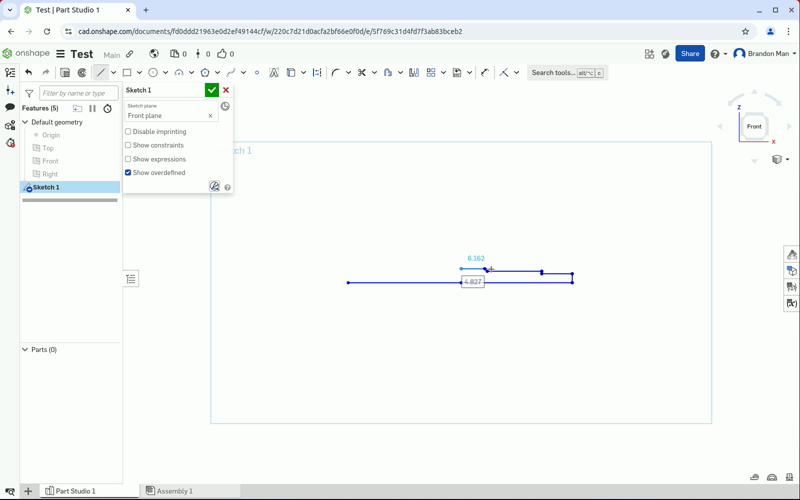
mouse_move(435, 268)
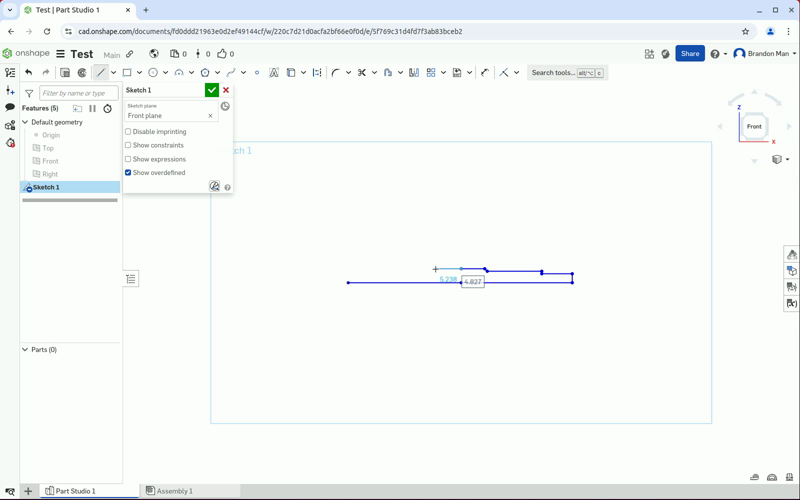
click(435, 268)
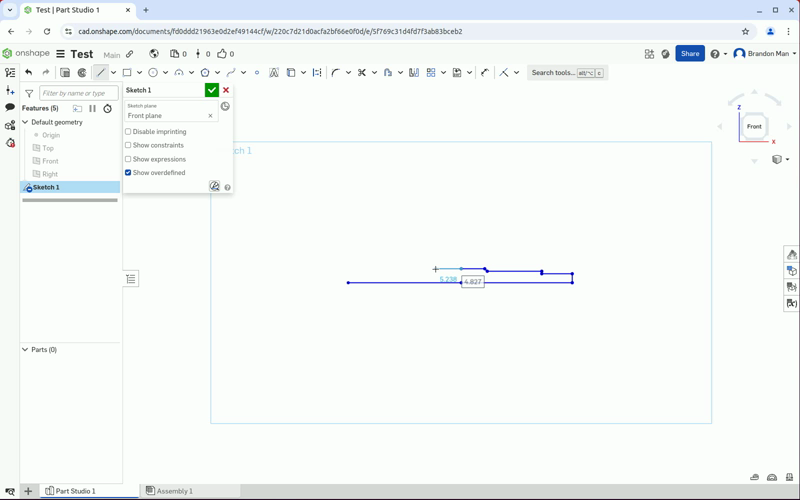
key_up(shift)
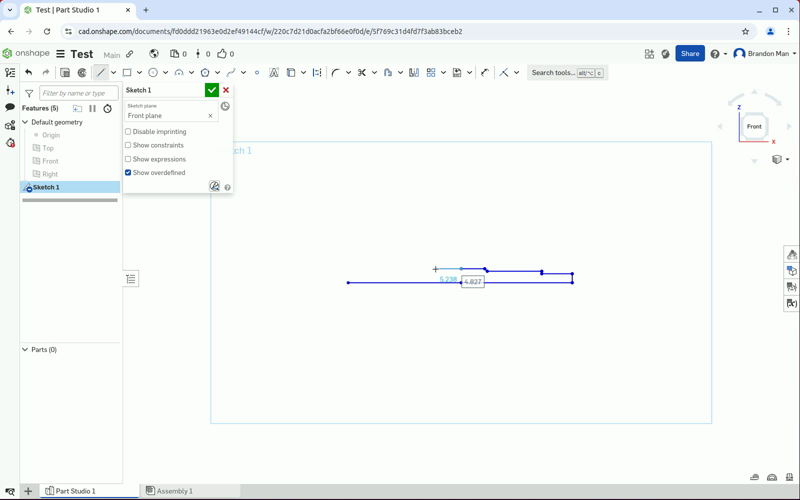
key_down(shift)
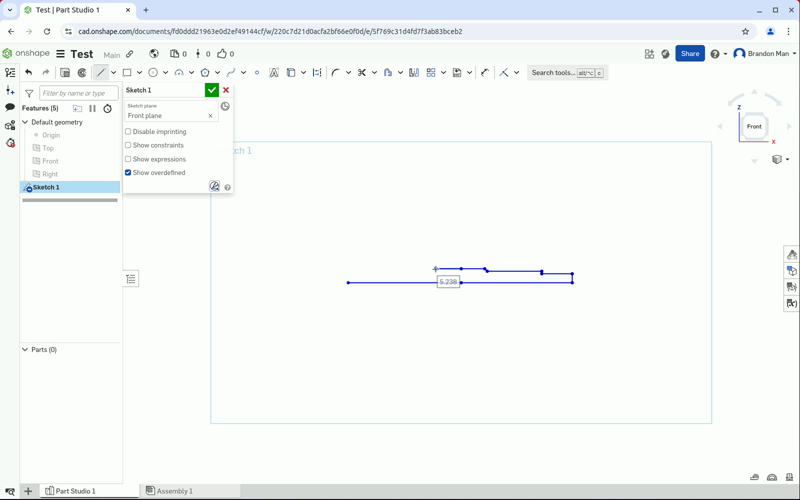
mouse_move(465, 268)
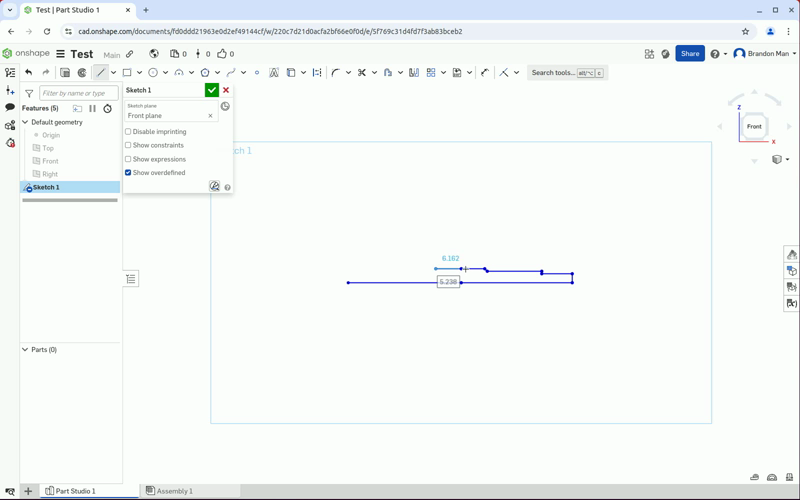
mouse_move(433, 271)
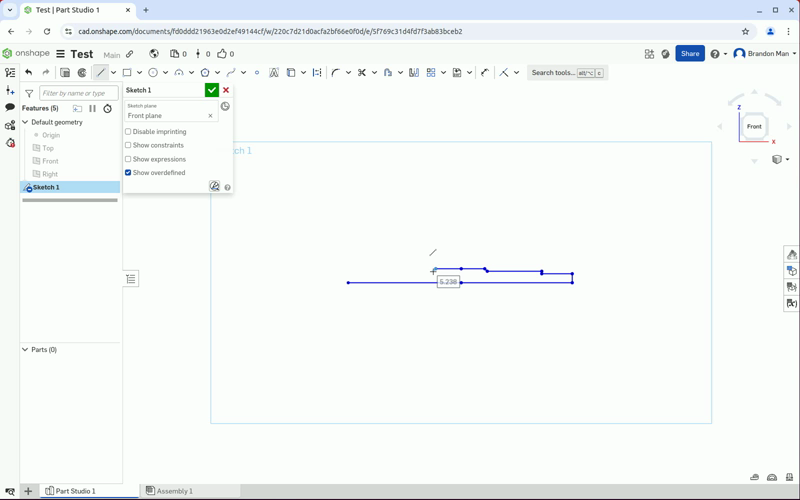
scroll(6)
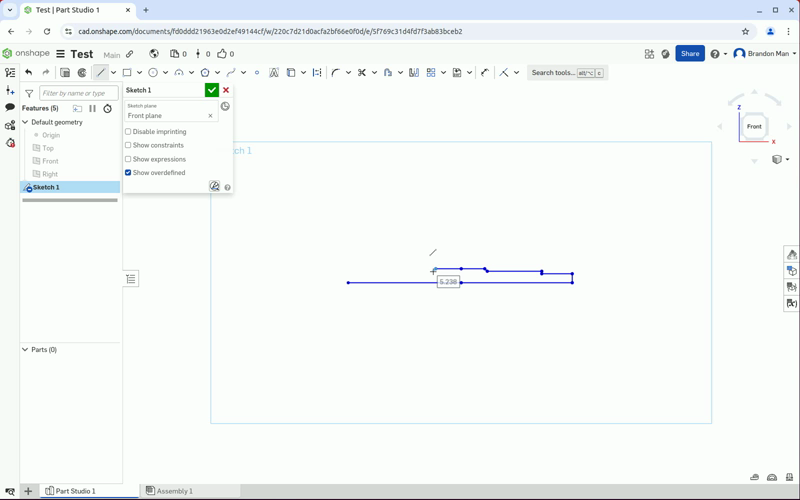
scroll(6)
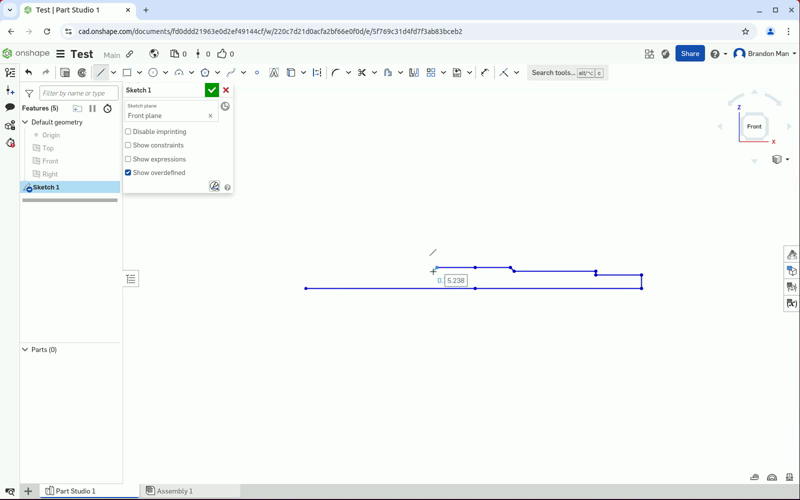
scroll(6)
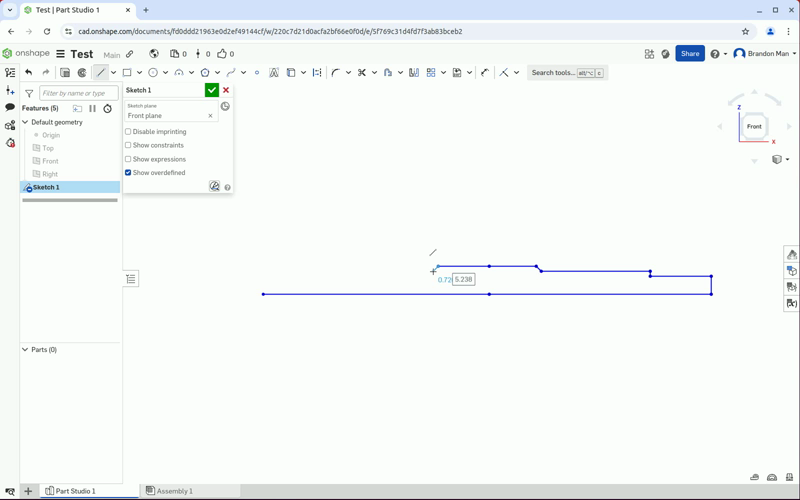
scroll(6)
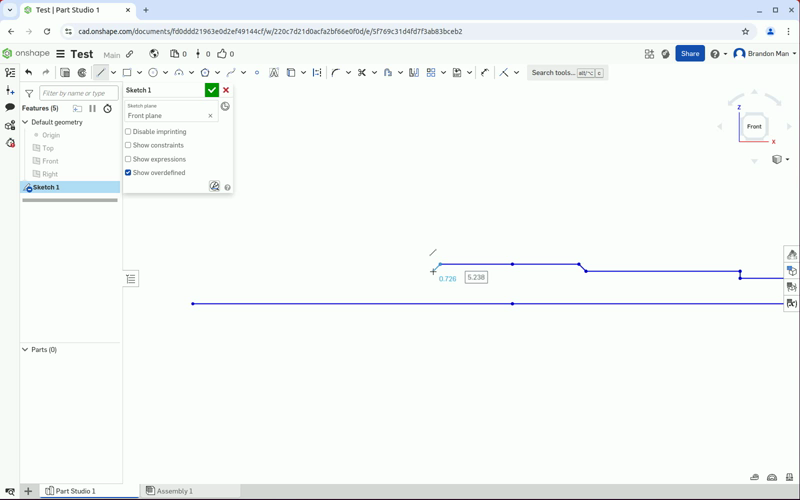
scroll(6)
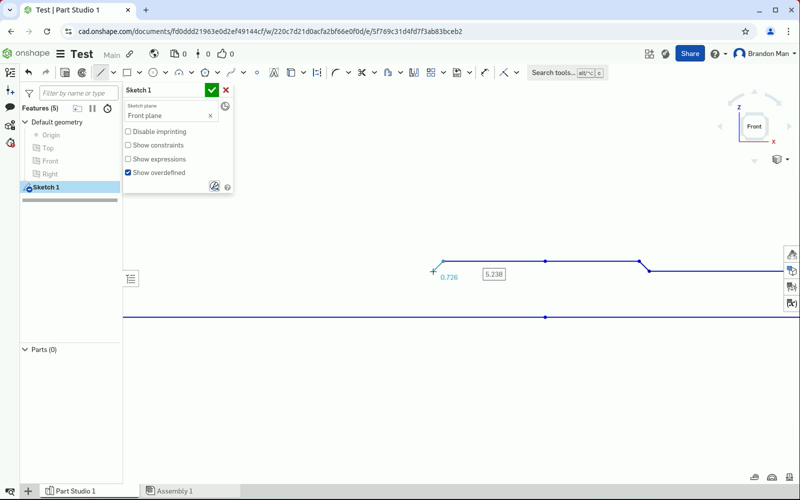
scroll(6)
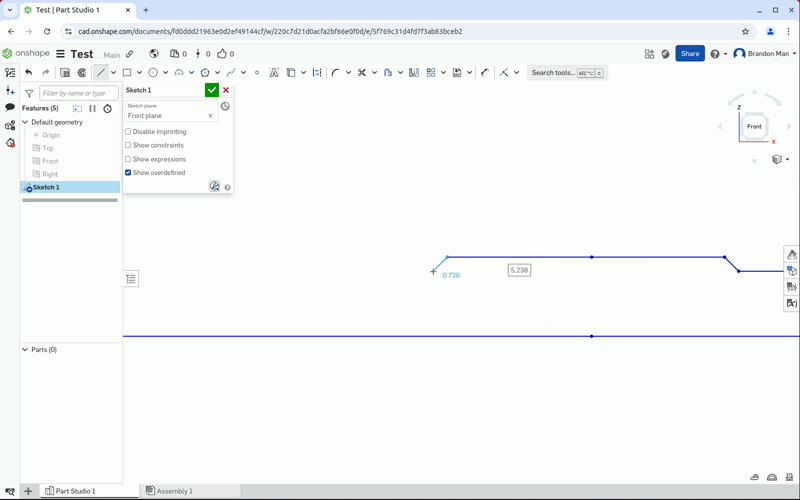
scroll(6)
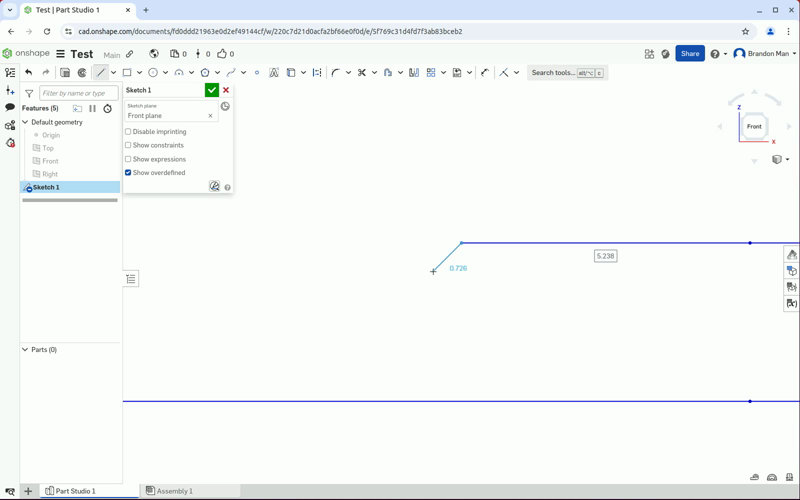
click(433, 271)
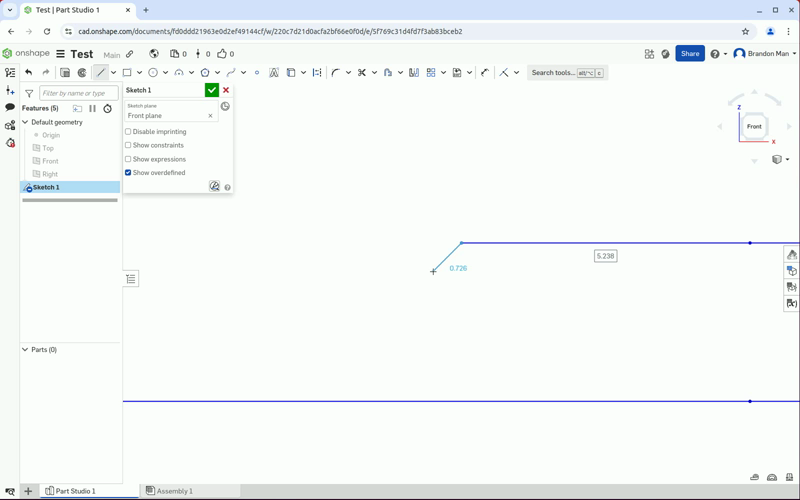
scroll(-6)
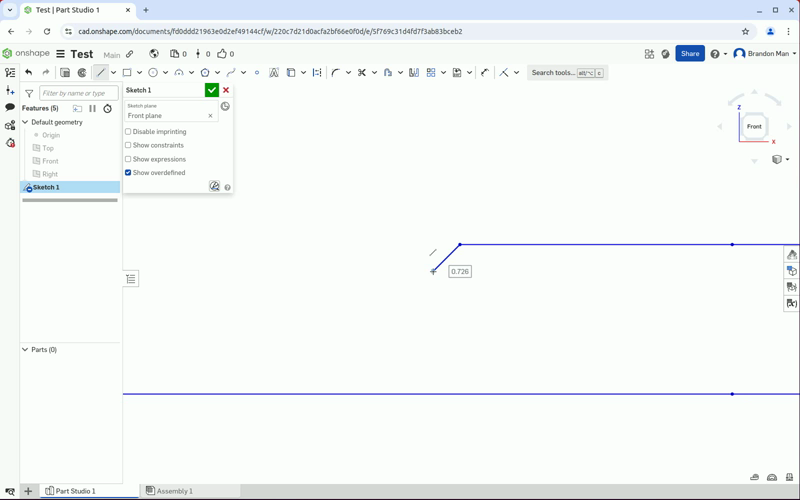
scroll(-6)
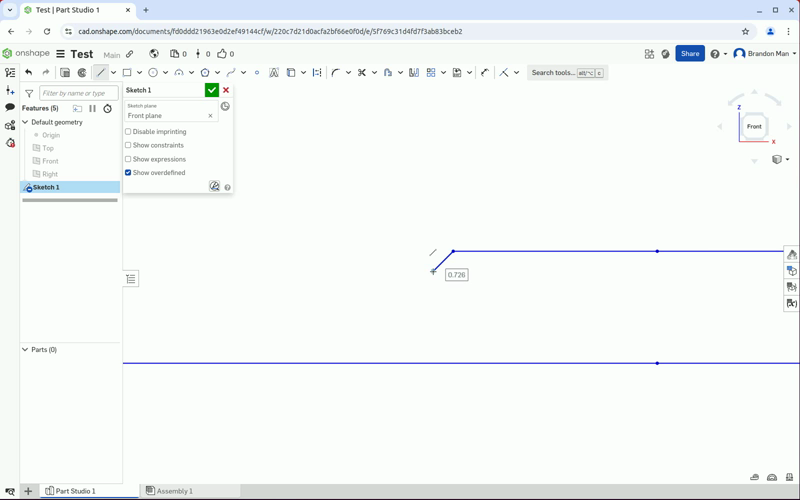
scroll(-6)
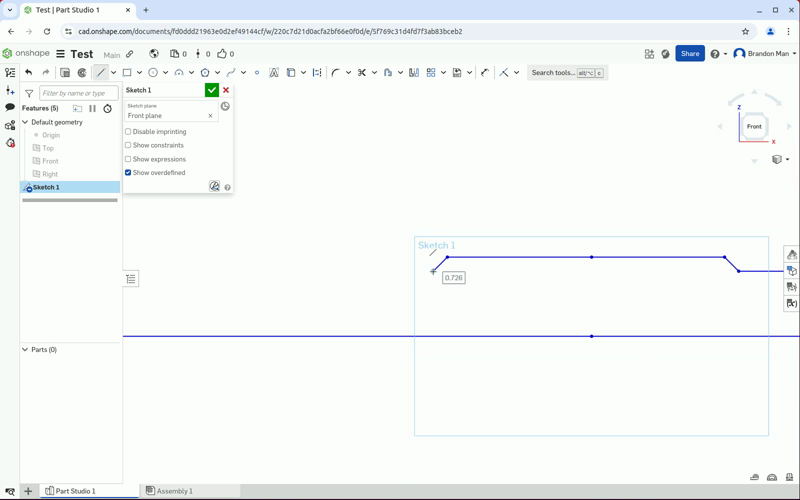
scroll(-6)
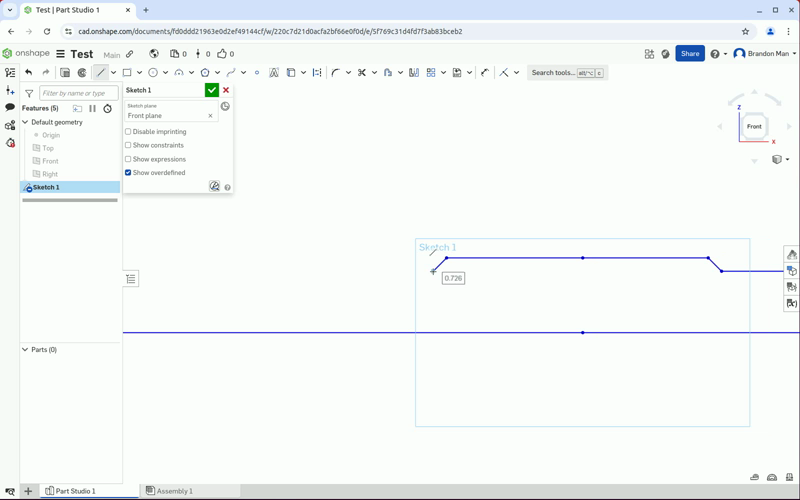
scroll(-6)
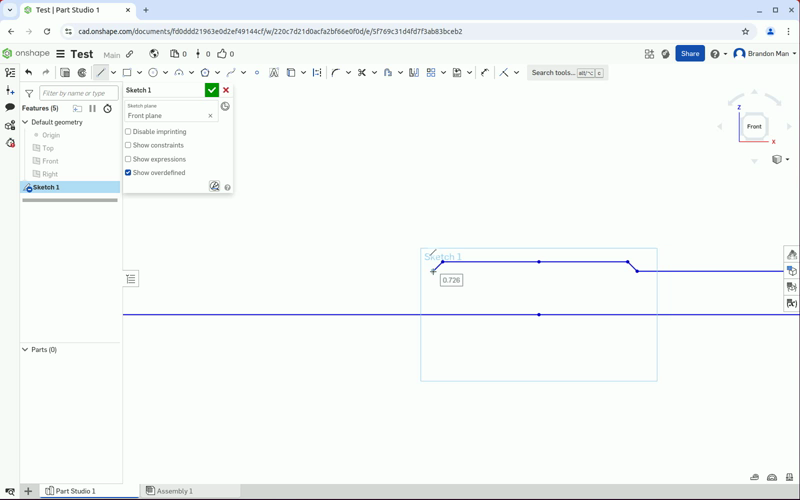
scroll(-6)
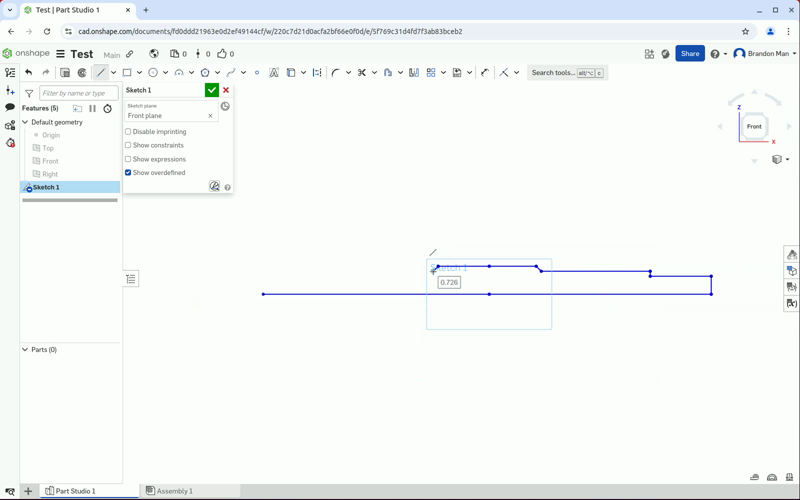
scroll(-6)
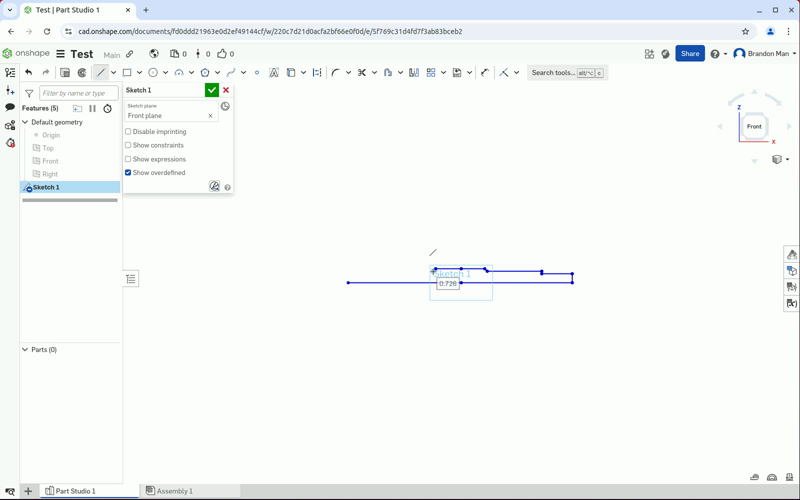
key_up(shift)
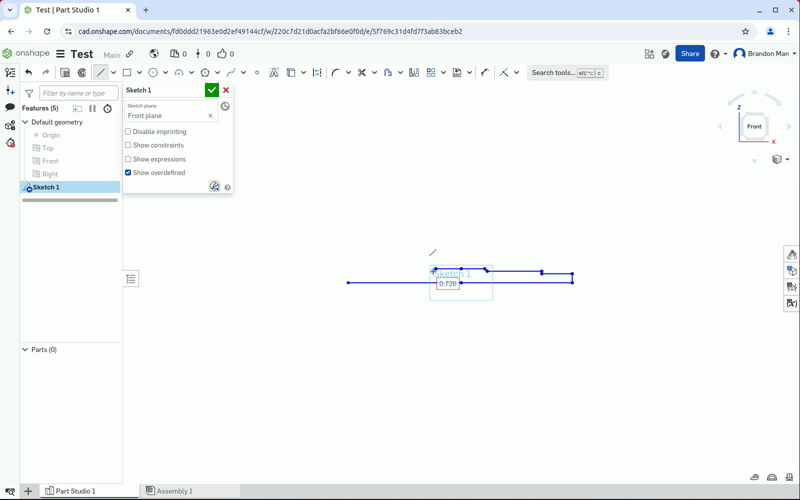
key_down(shift)
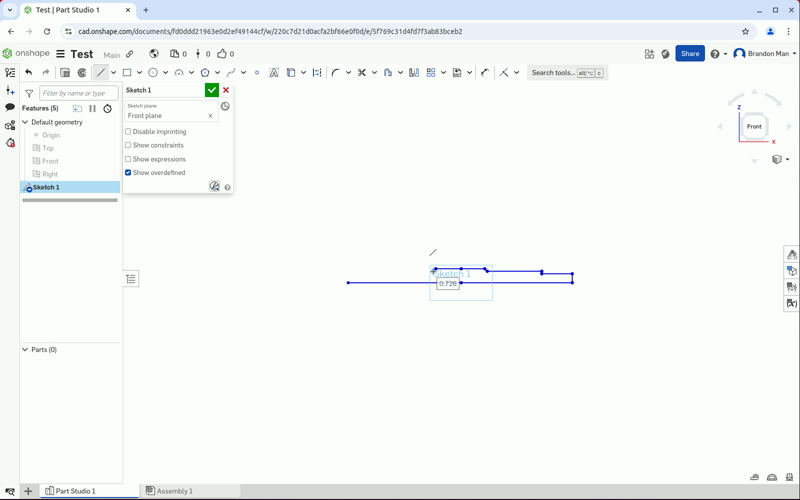
mouse_move(463, 271)
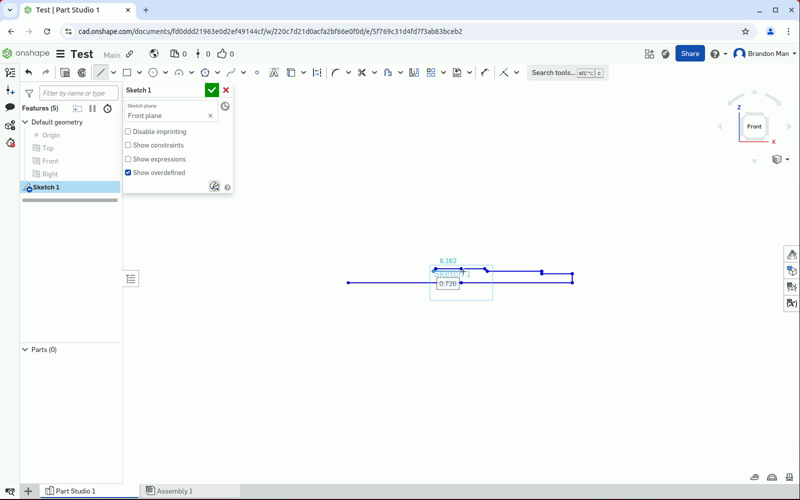
mouse_move(378, 271)
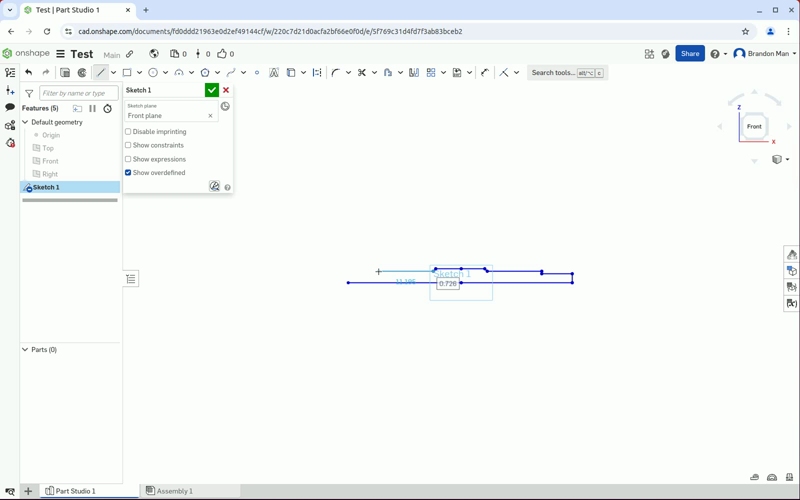
click(378, 271)
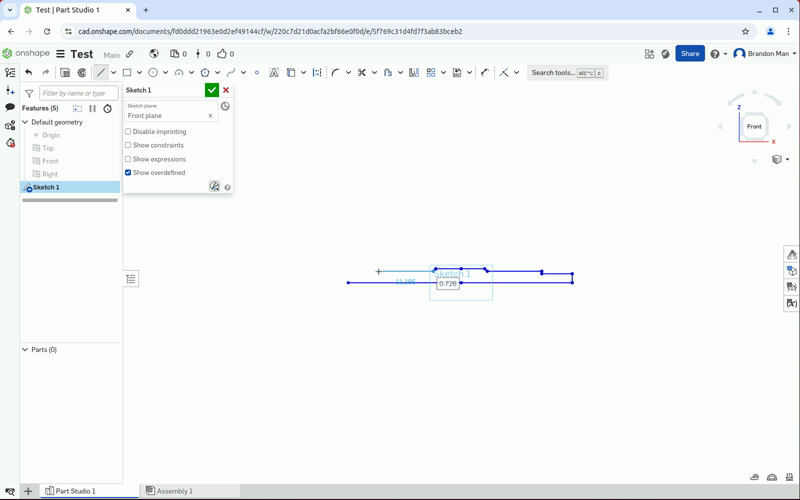
key_up(shift)
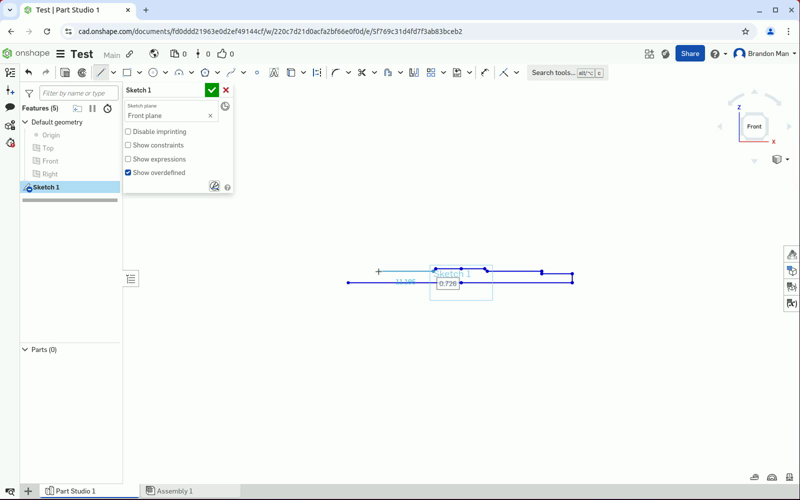
key_down(shift)
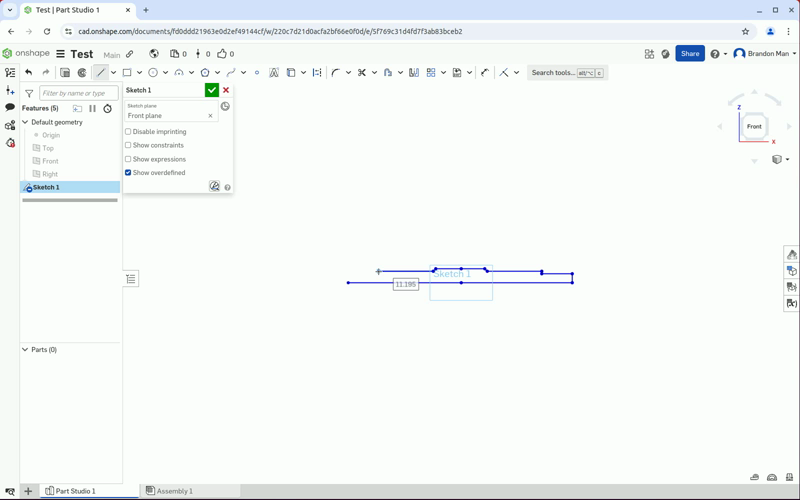
mouse_move(408, 271)
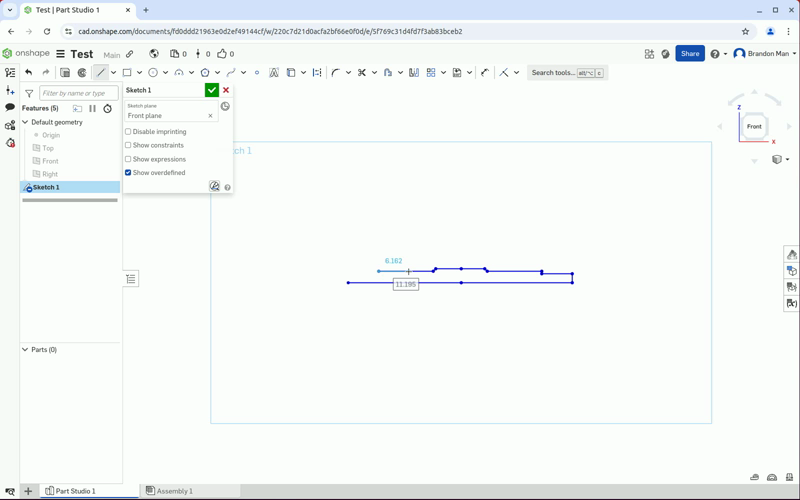
mouse_move(378, 273)
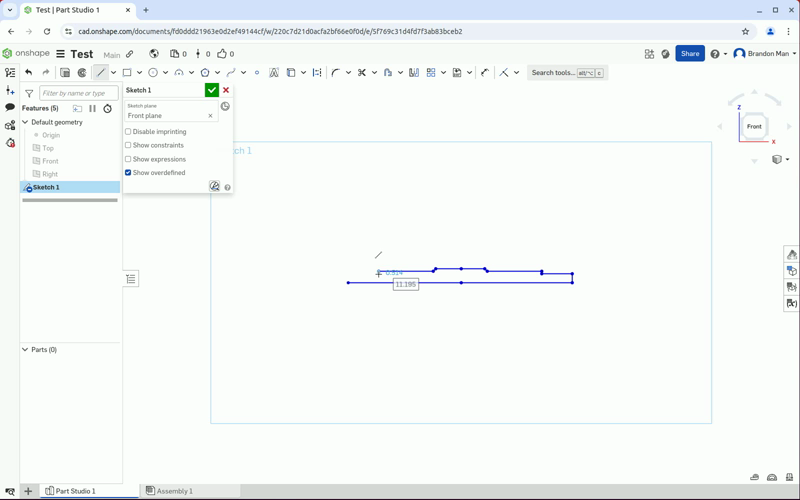
scroll(6)
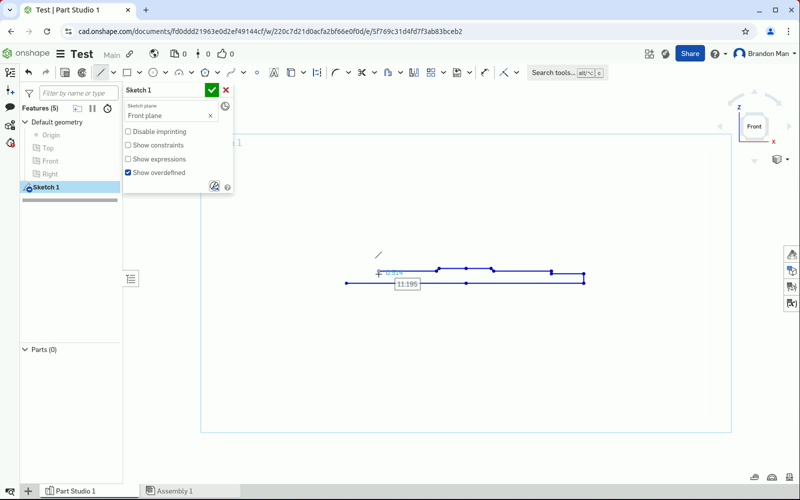
scroll(6)
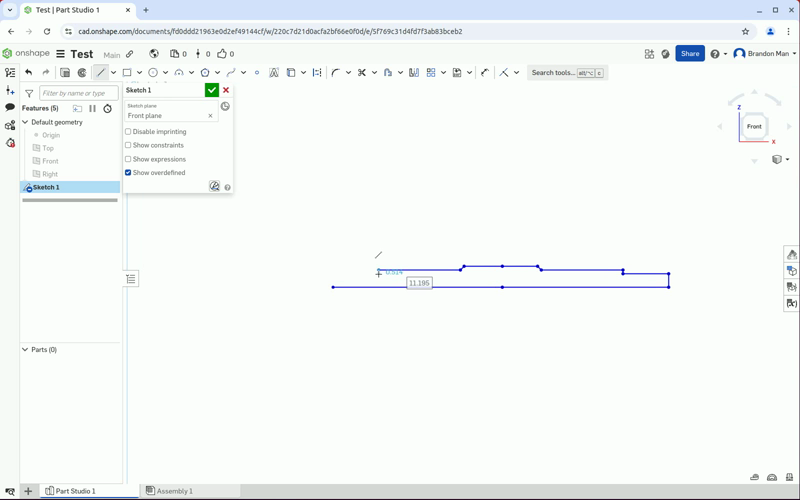
scroll(6)
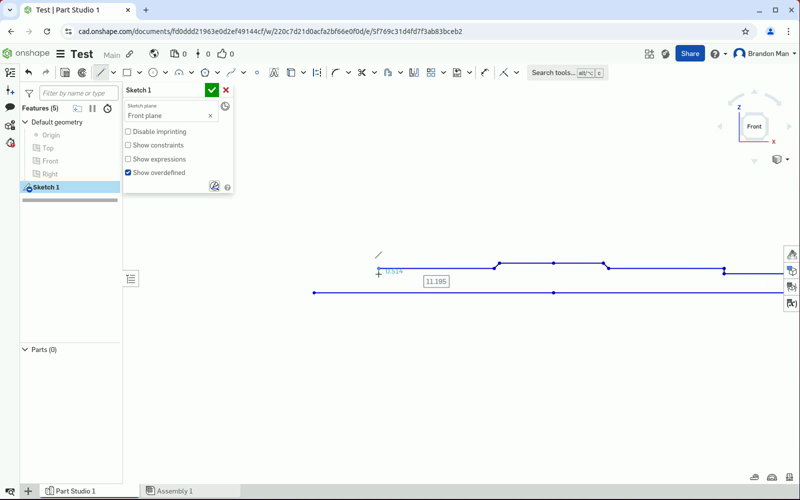
scroll(6)
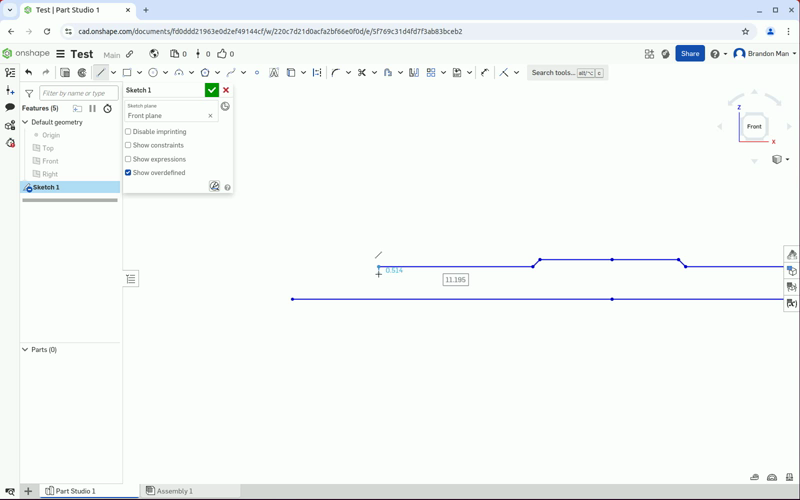
scroll(6)
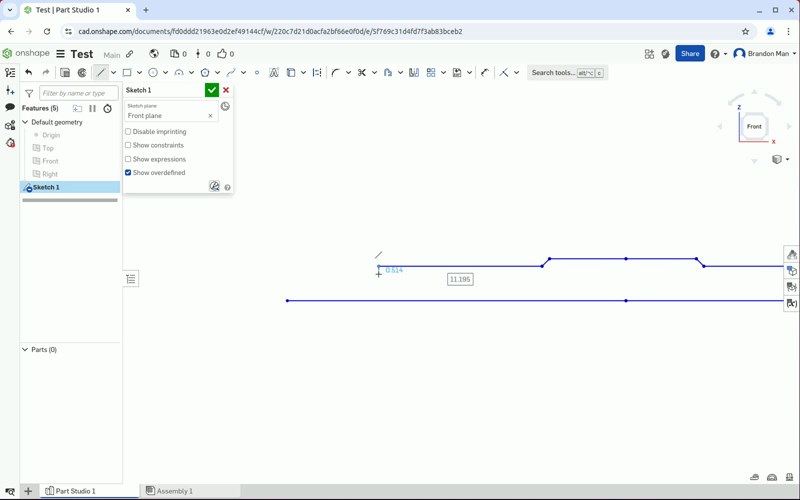
scroll(6)
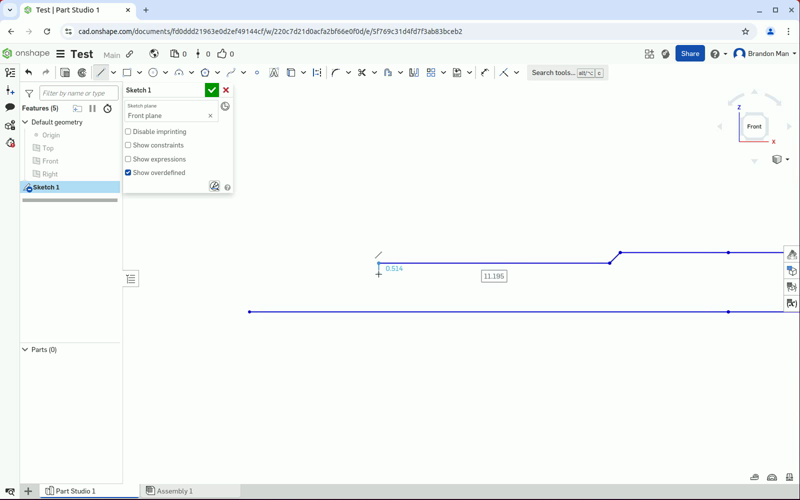
scroll(6)
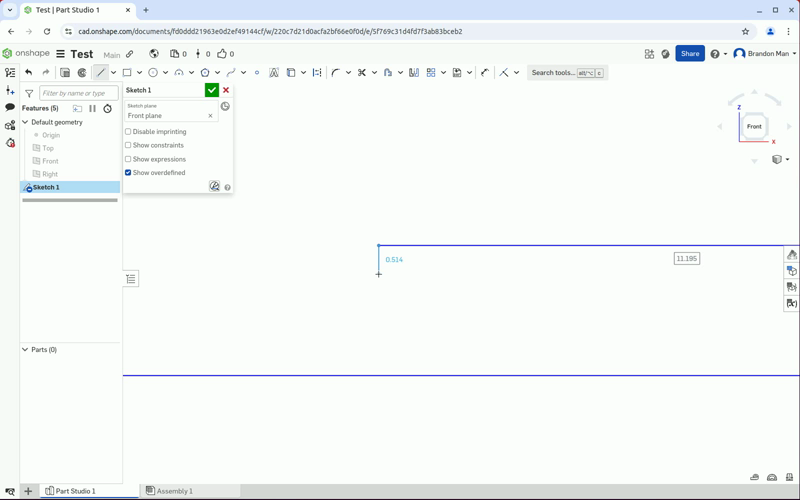
click(378, 273)
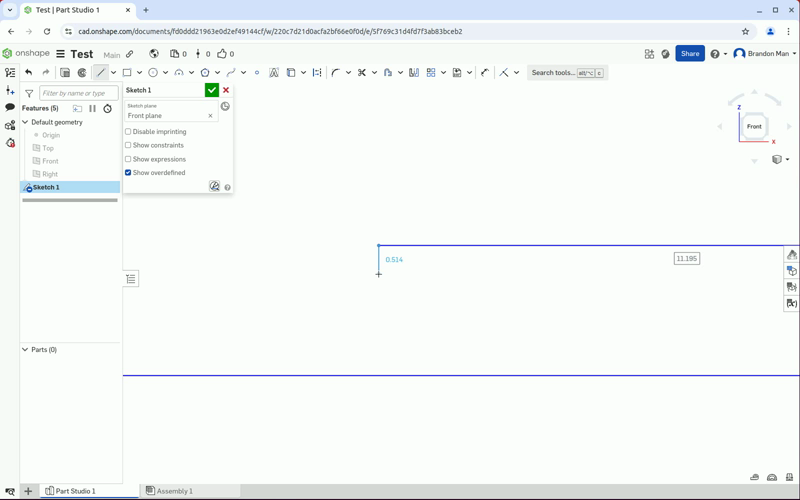
scroll(-6)
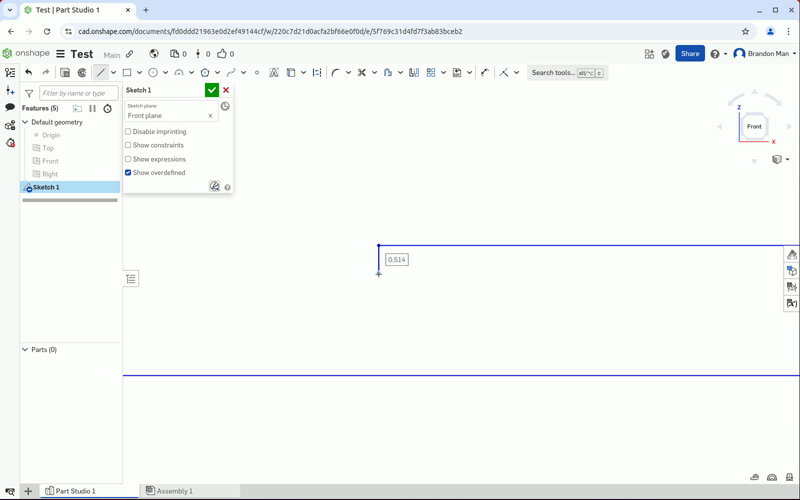
scroll(-6)
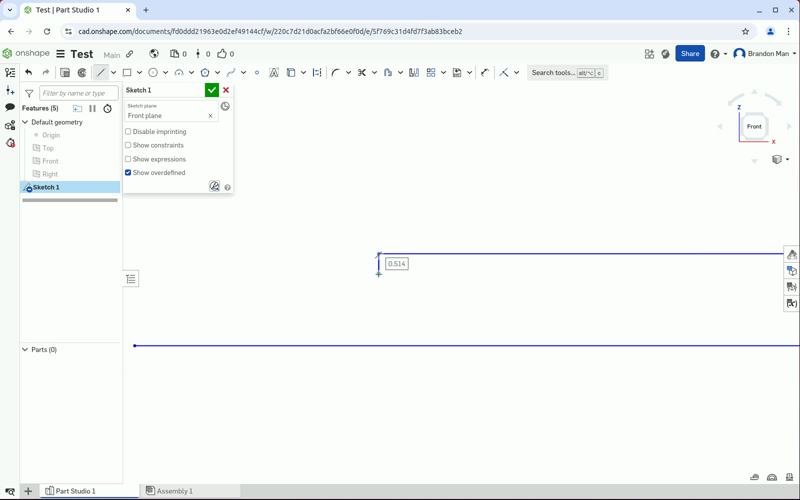
scroll(-6)
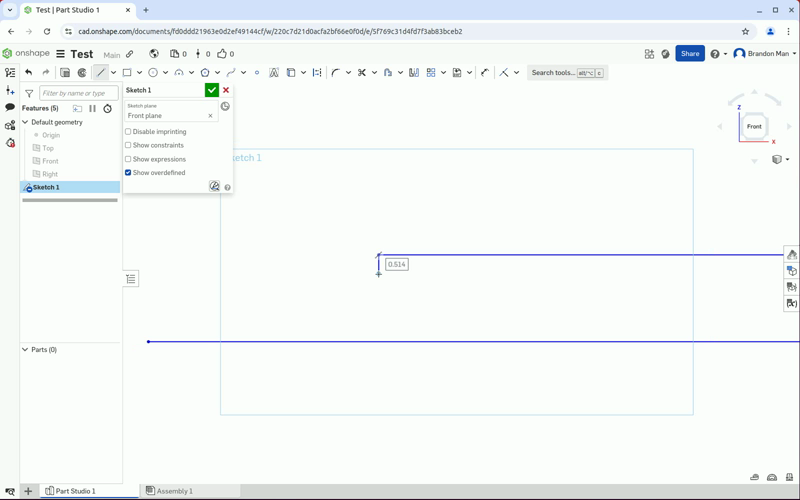
scroll(-6)
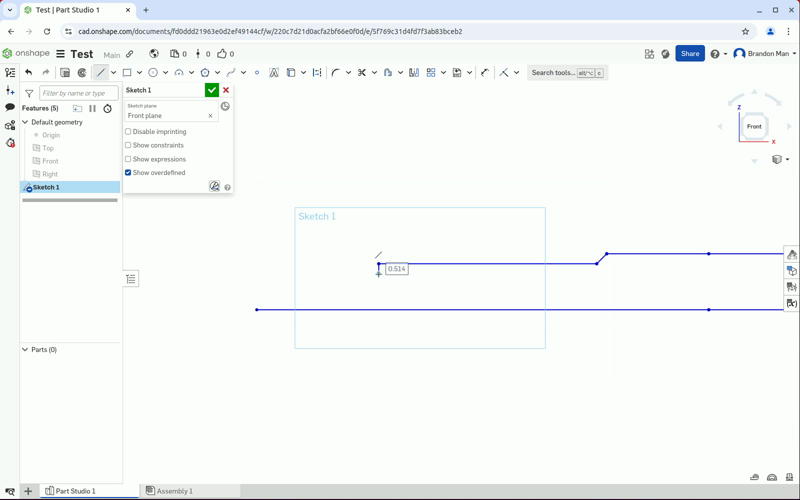
scroll(-6)
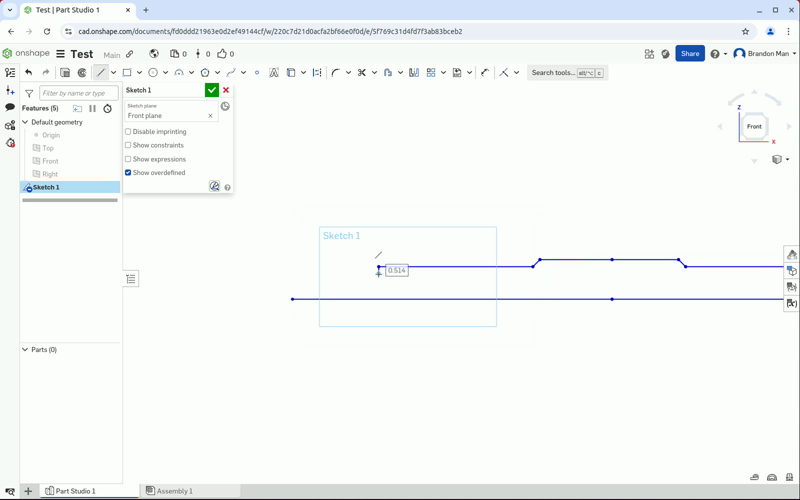
scroll(-6)
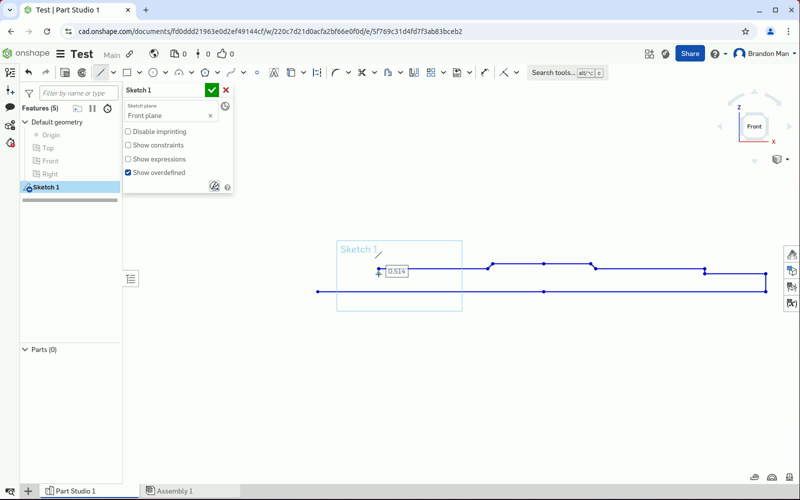
scroll(-6)
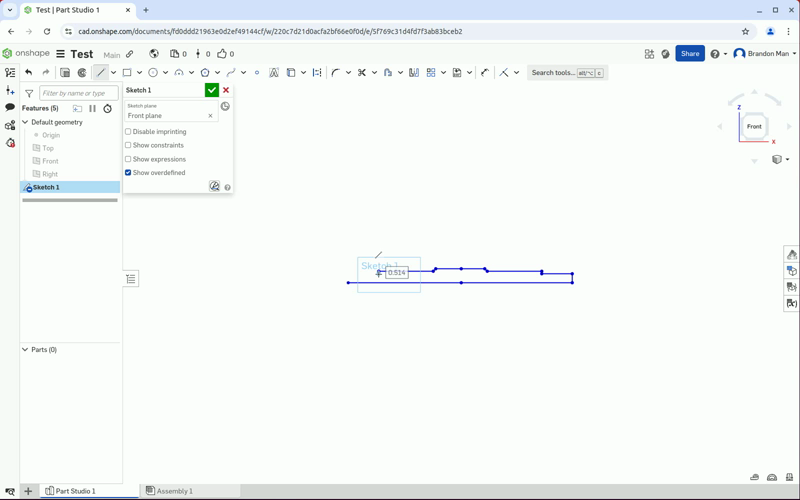
key_up(shift)
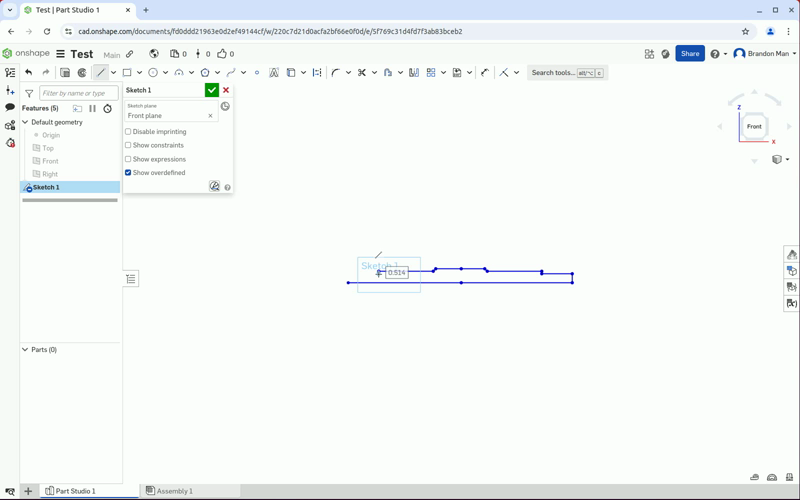
key_down(shift)
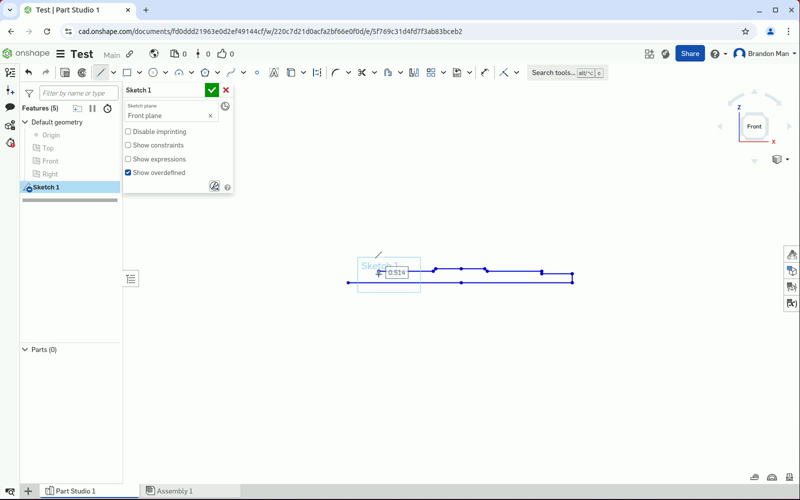
mouse_move(408, 273)
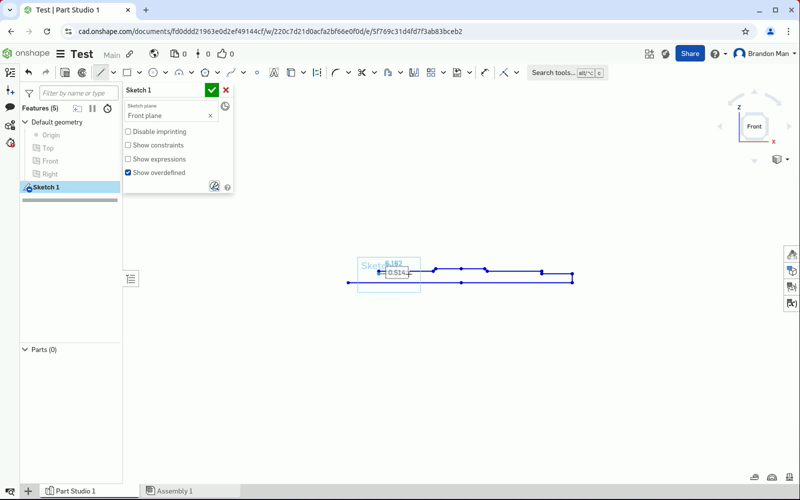
mouse_move(348, 273)
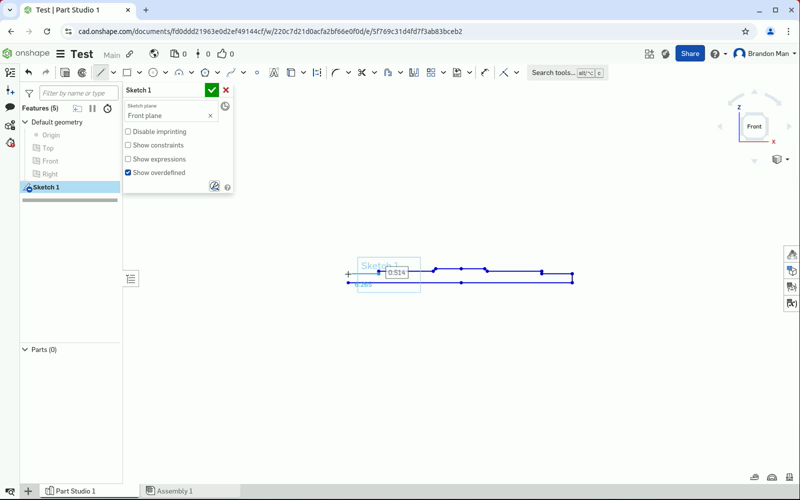
click(348, 273)
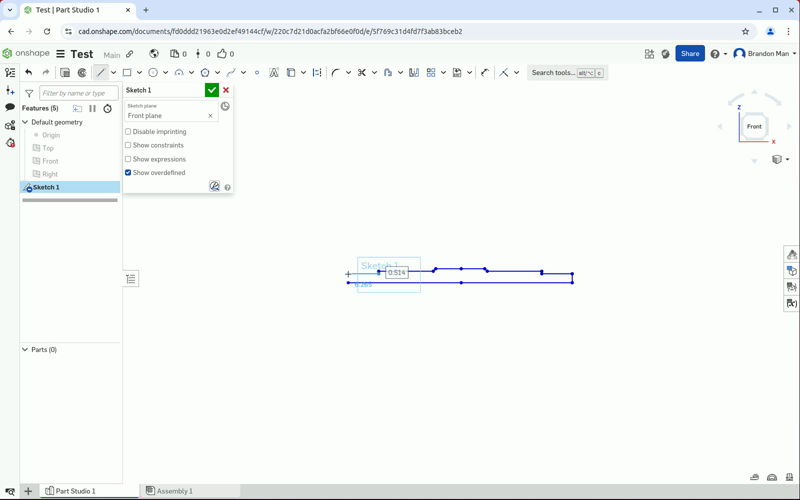
key_up(shift)
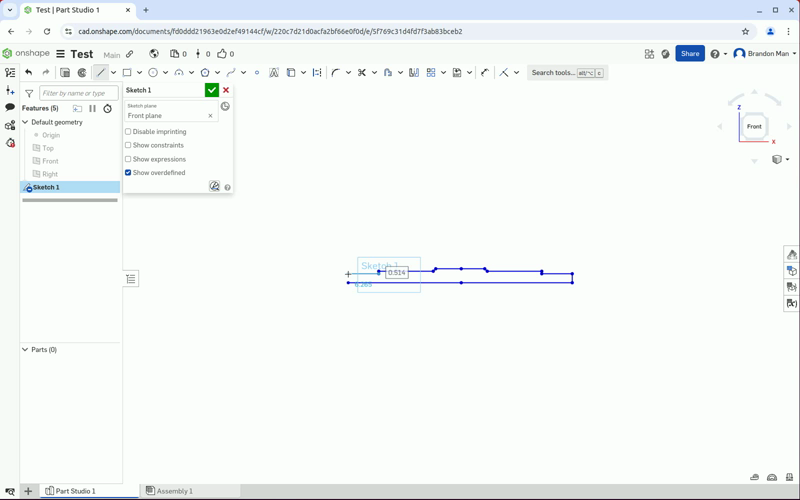
mouse_move(378, 273)
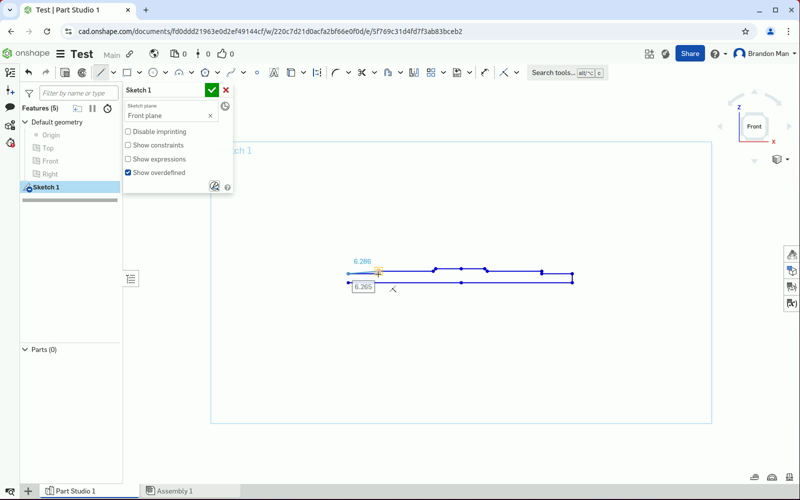
key_down(shift)
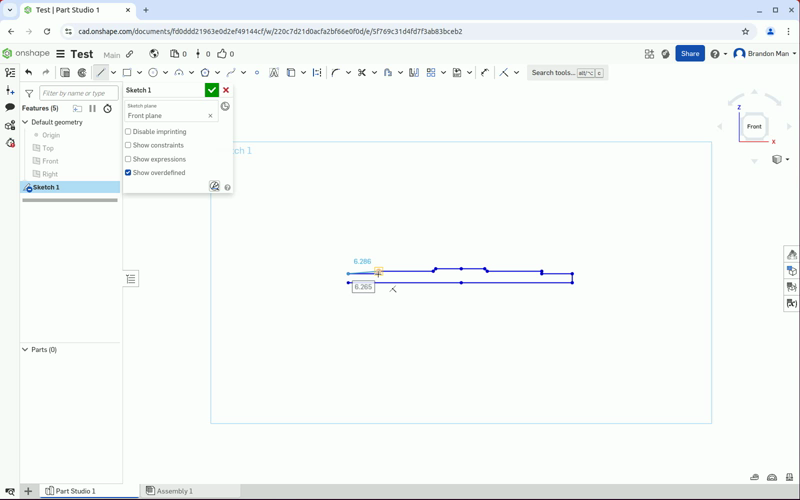
mouse_move(348, 282)
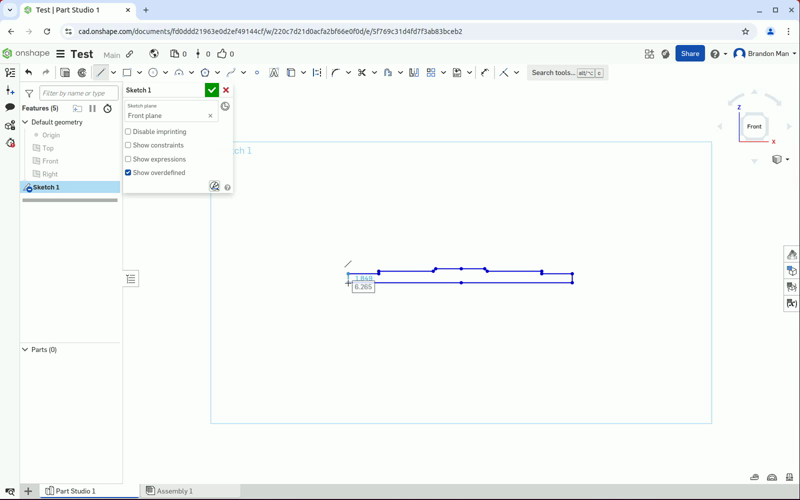
key_up(shift)
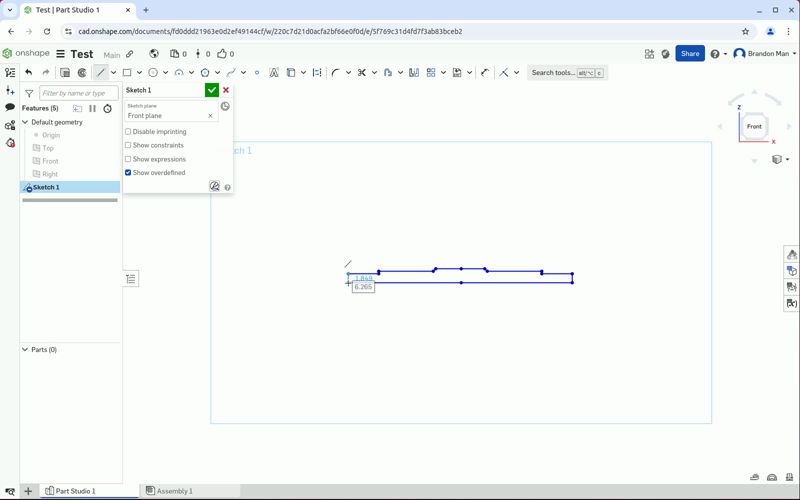
click(348, 282)
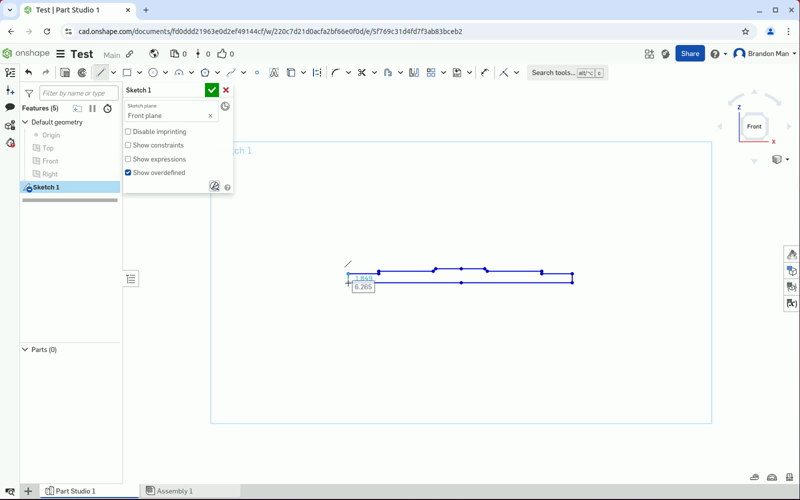
key(esc)
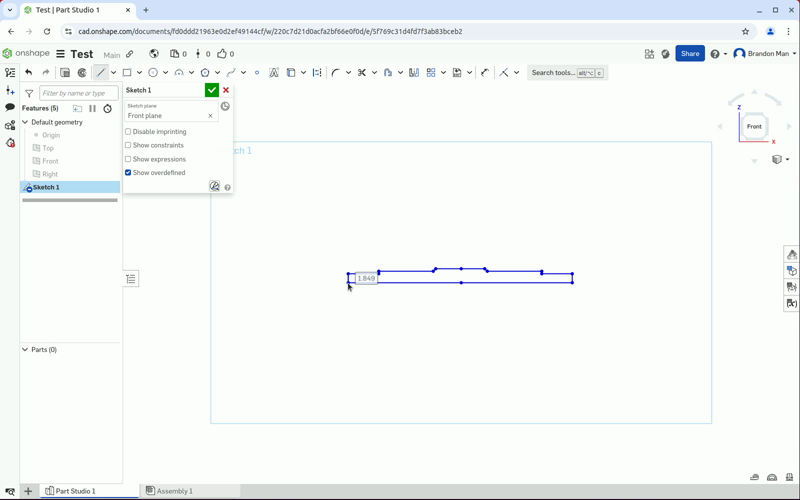
mouse_move(527, 276)
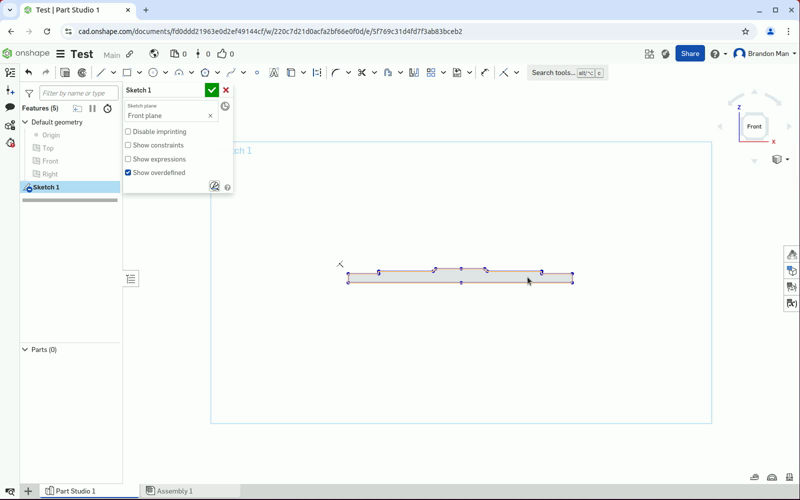
click(527, 276)
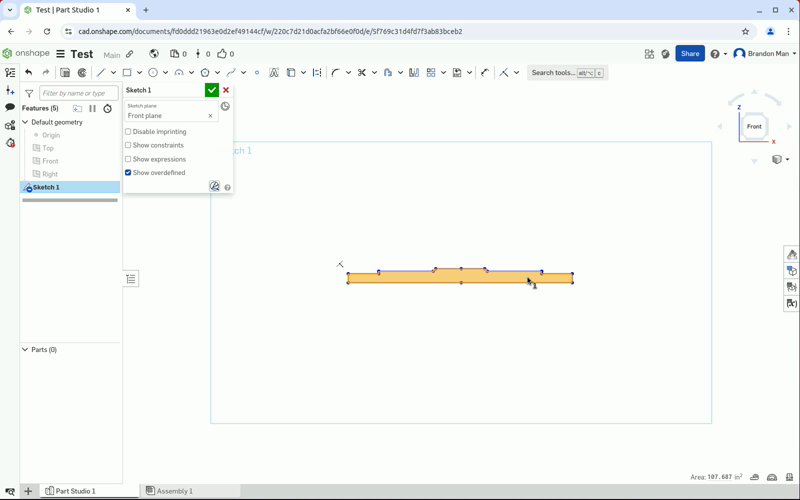
mouse_move(73, 352)
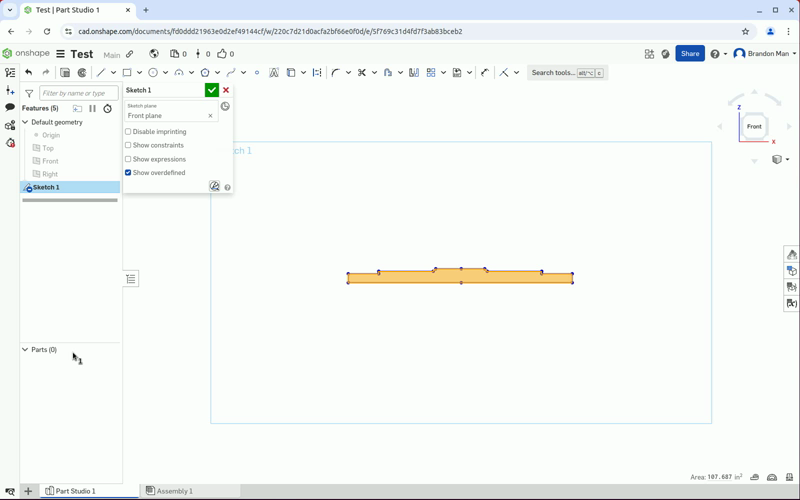
key(shift+y)
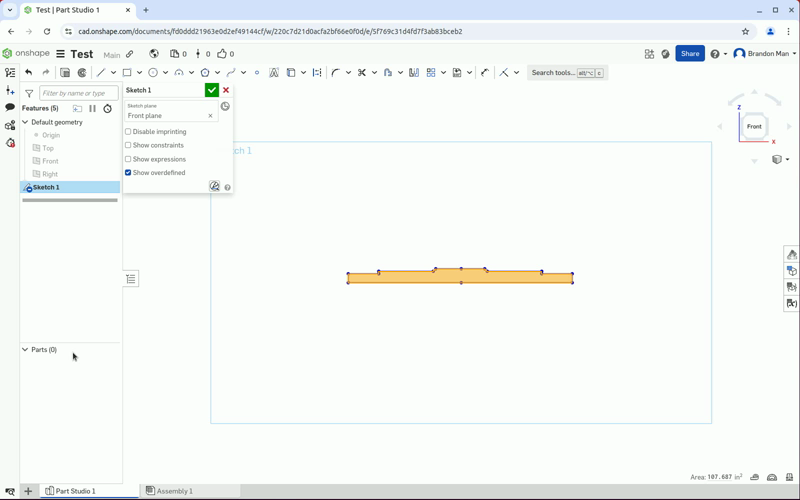
key(shift+e)
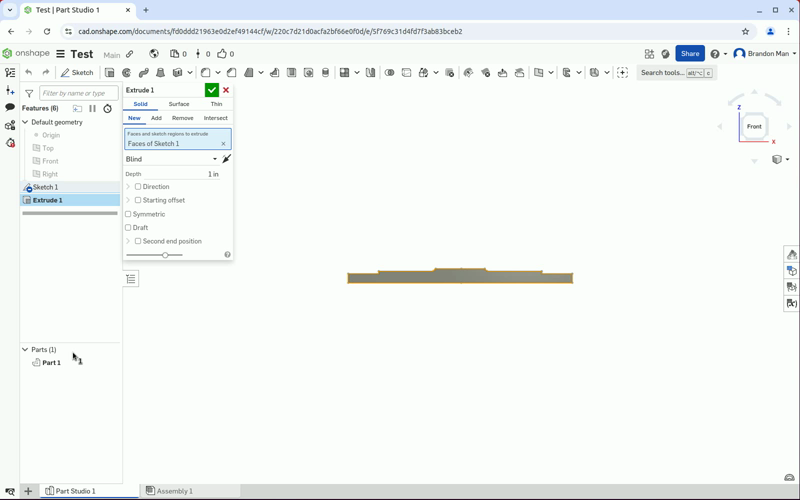
mouse_move(143, 106)
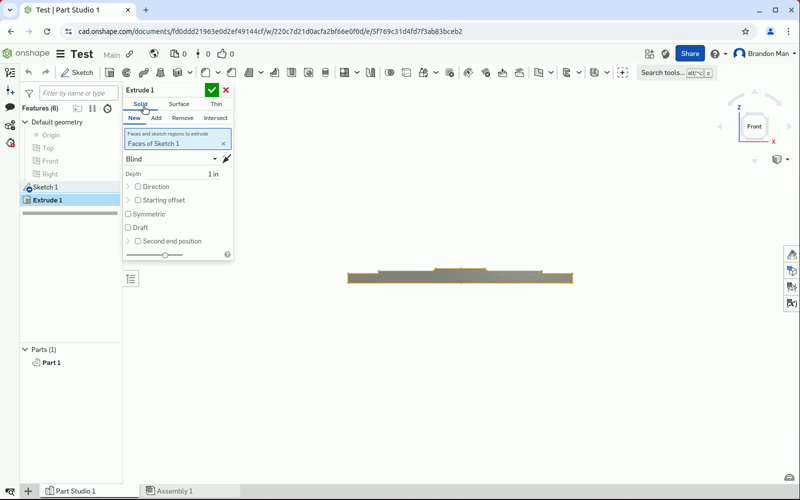
click(143, 106)
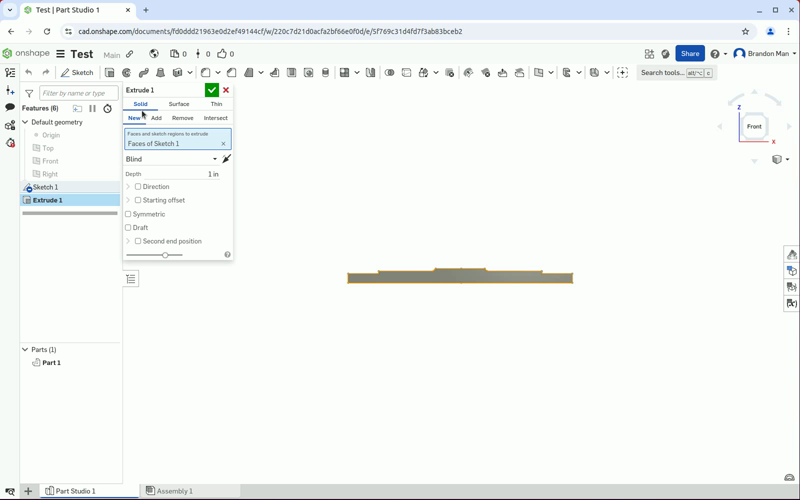
mouse_move(137, 120)
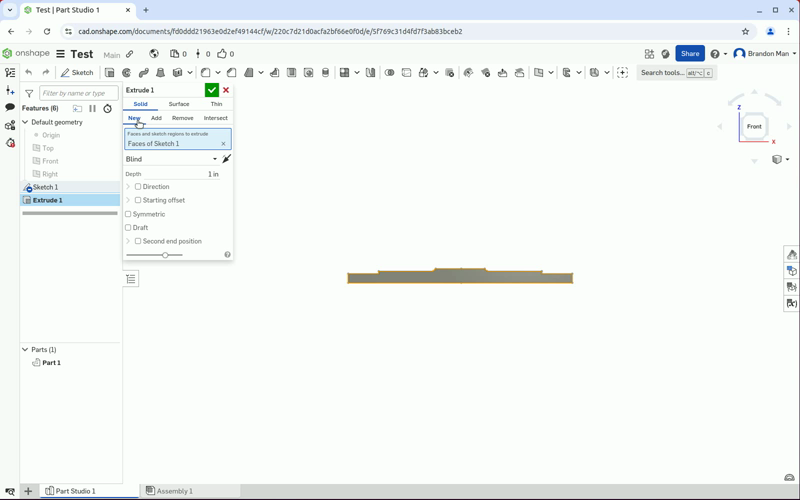
click(137, 120)
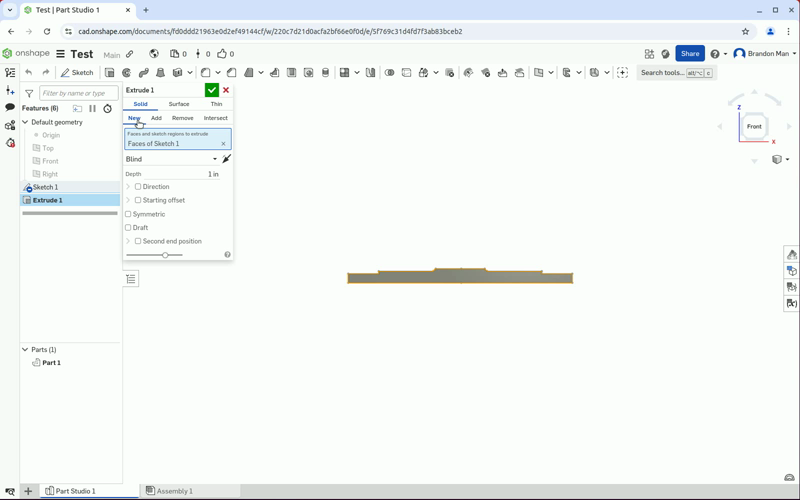
key(tab, 4)
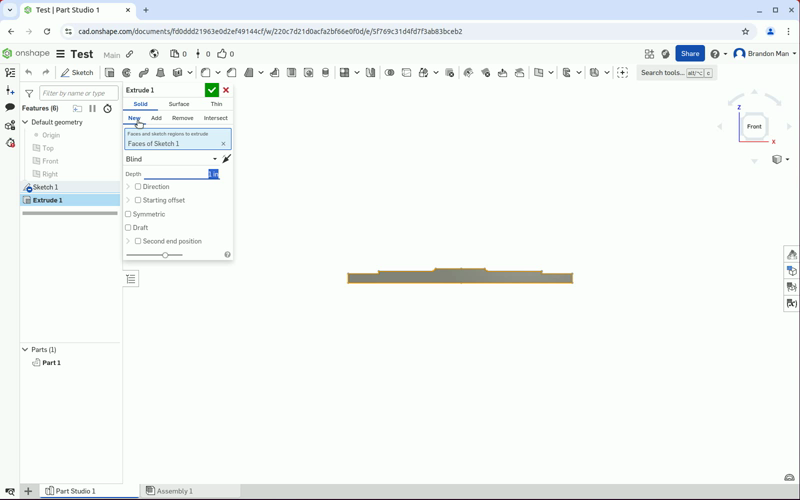
text(-0.241)
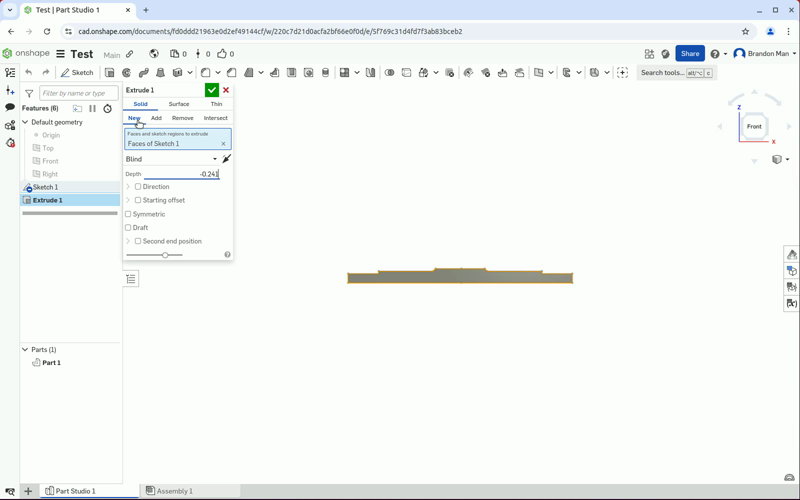
key(enter)
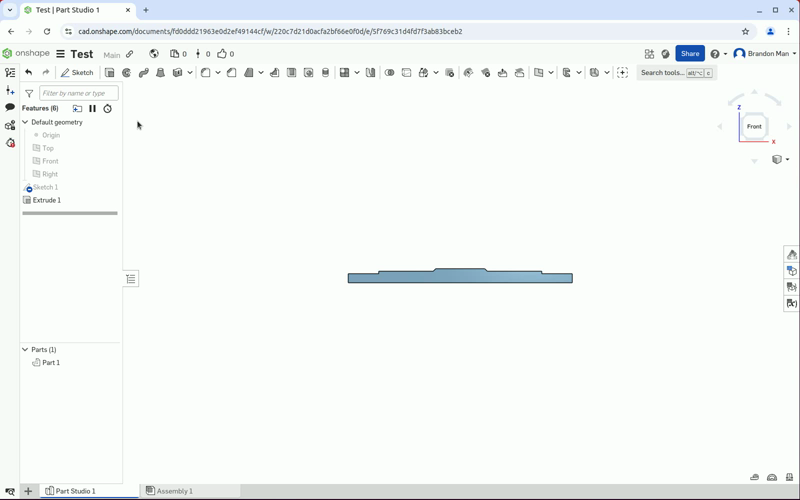
key(shift+h)
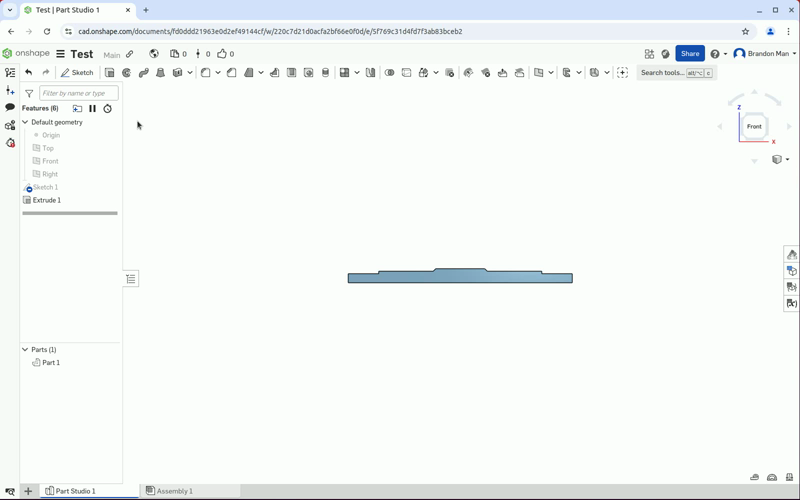
key(shift+h)
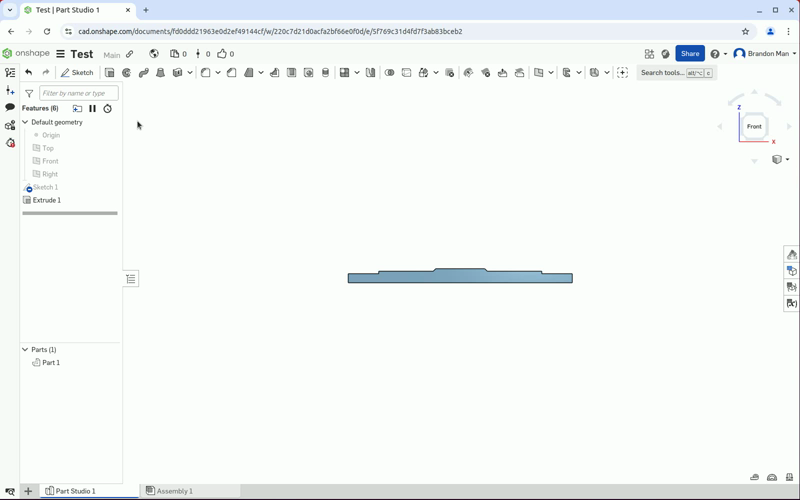
mouse_move(73, 189)
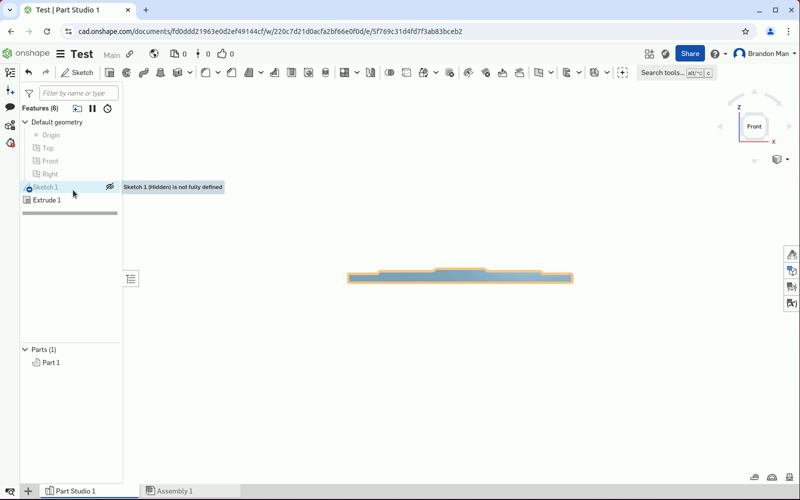
click(73, 189)
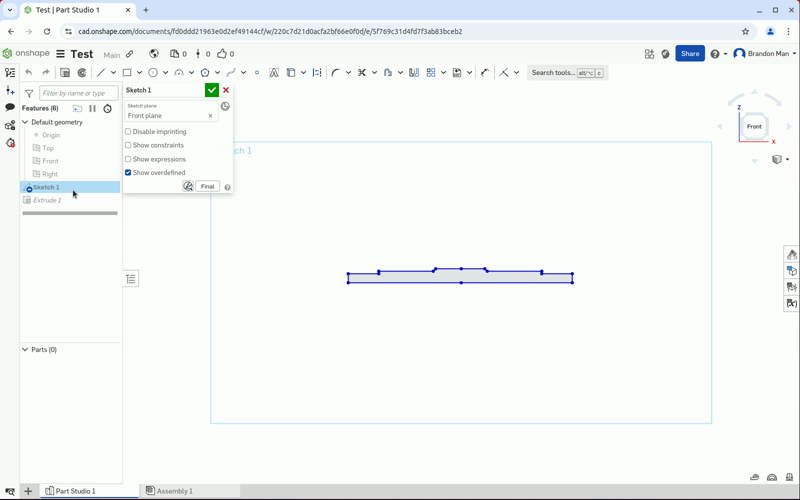
mouse_move(229, 92)
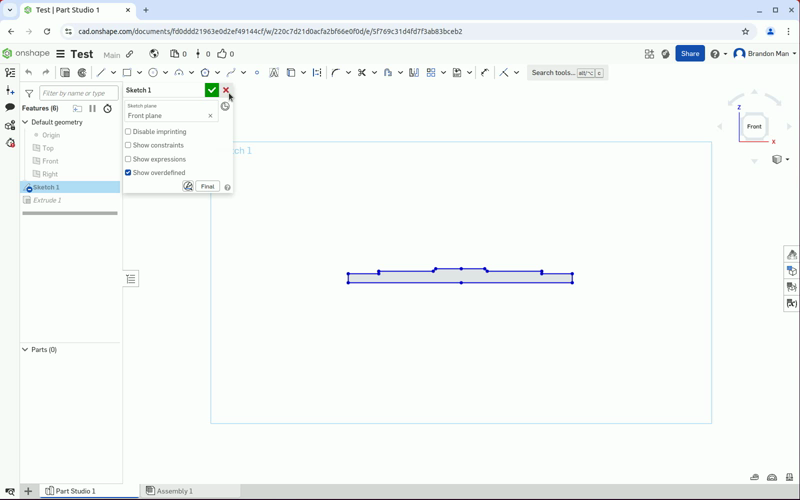
click(229, 92)
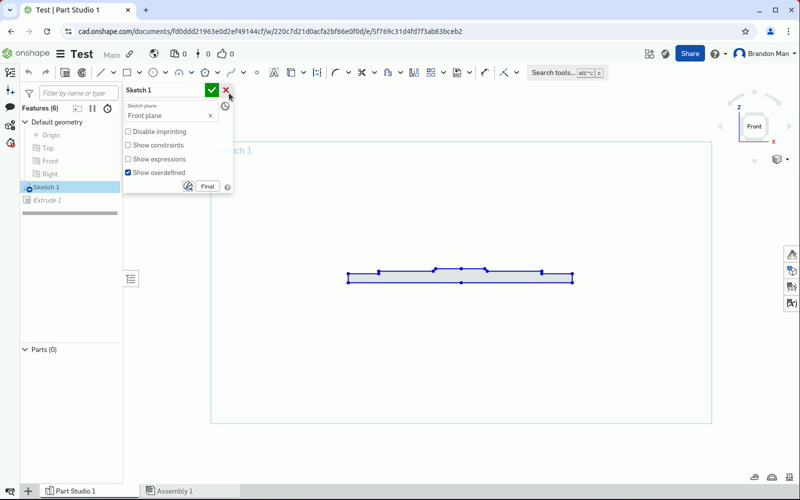
key(shift+s)
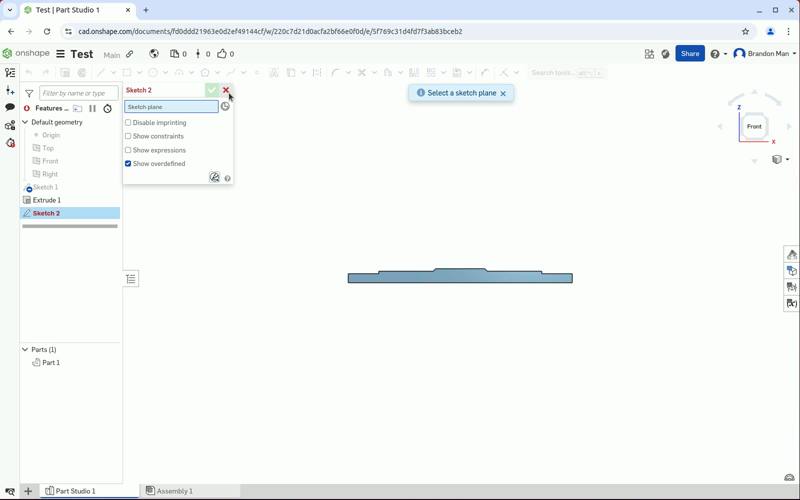
mouse_move(73, 163)
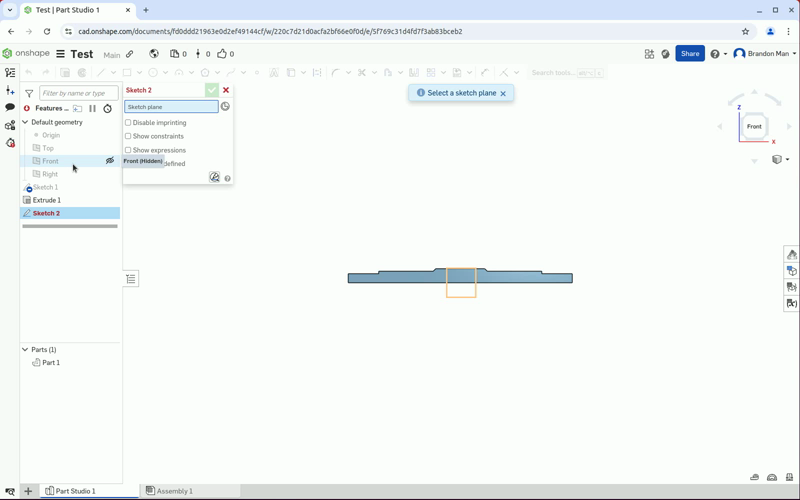
click(73, 163)
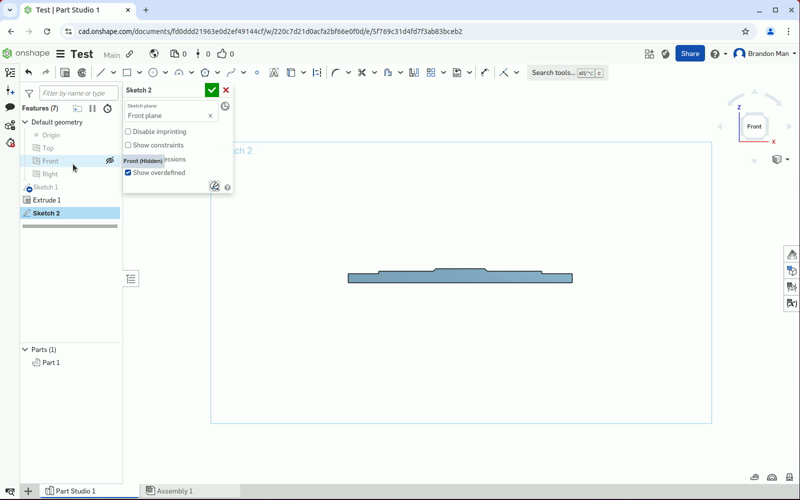
mouse_move(73, 352)
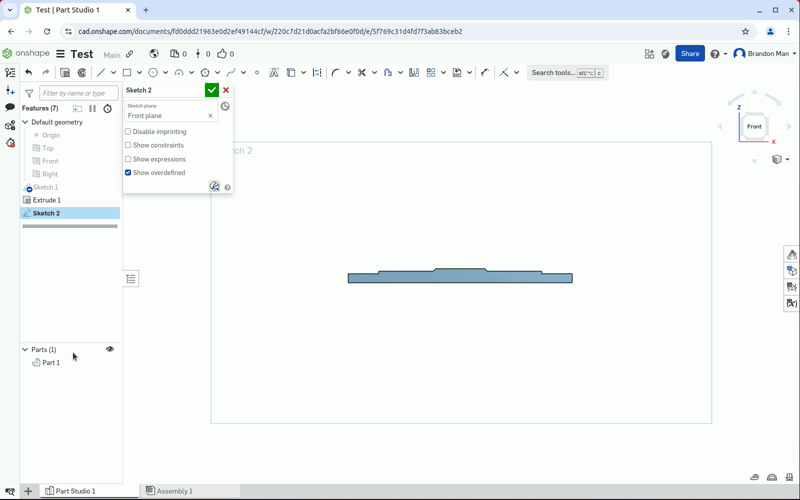
key(y)
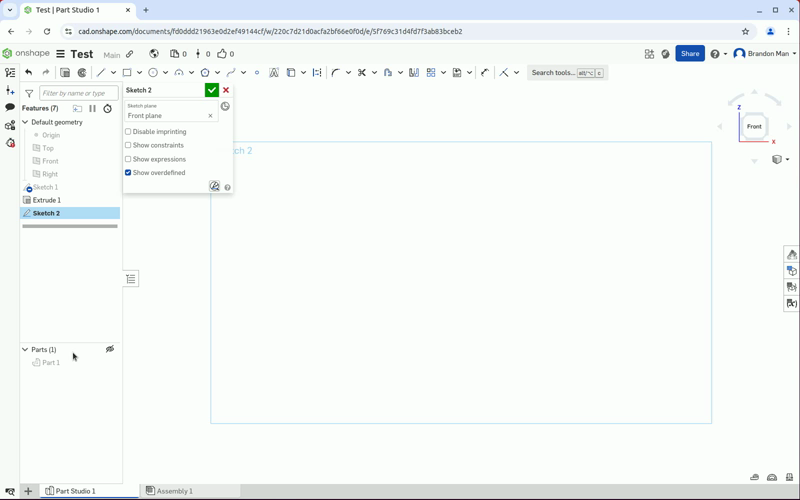
key(l)
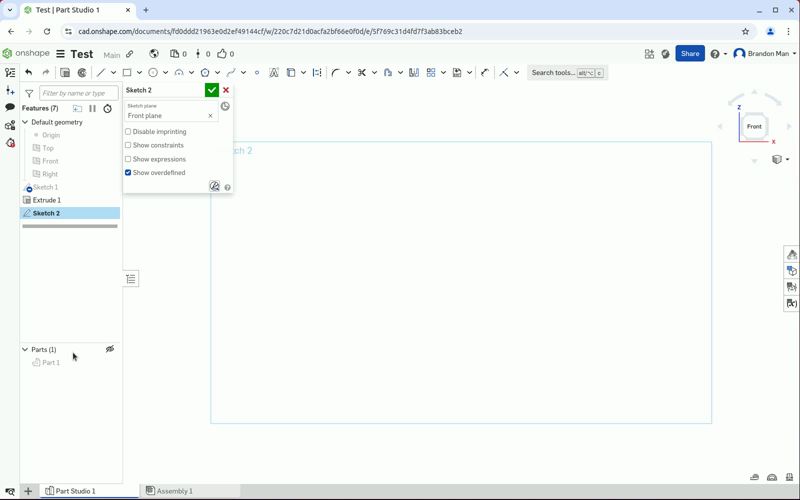
key_down(shift)
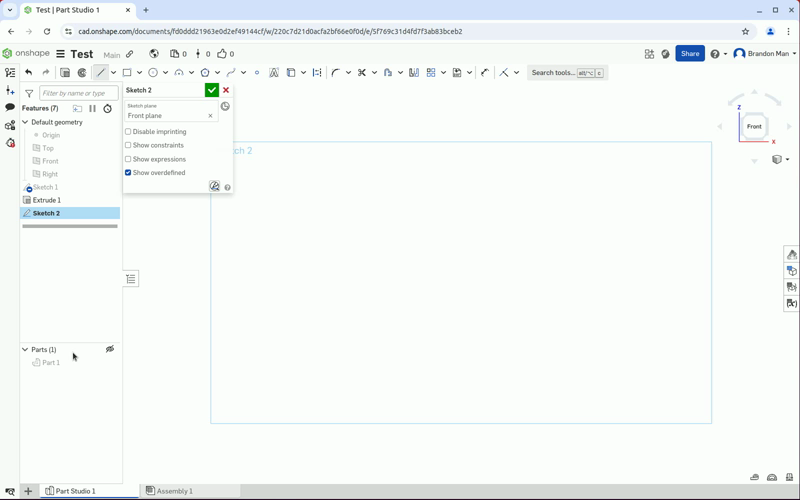
mouse_move(348, 321)
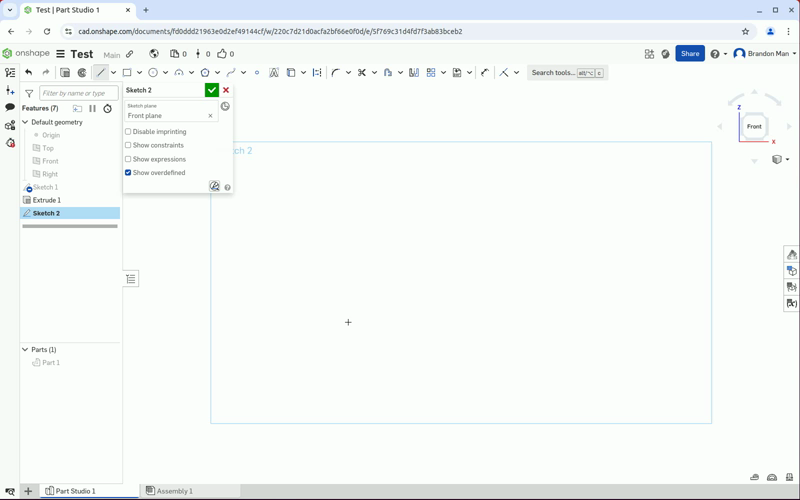
click(348, 321)
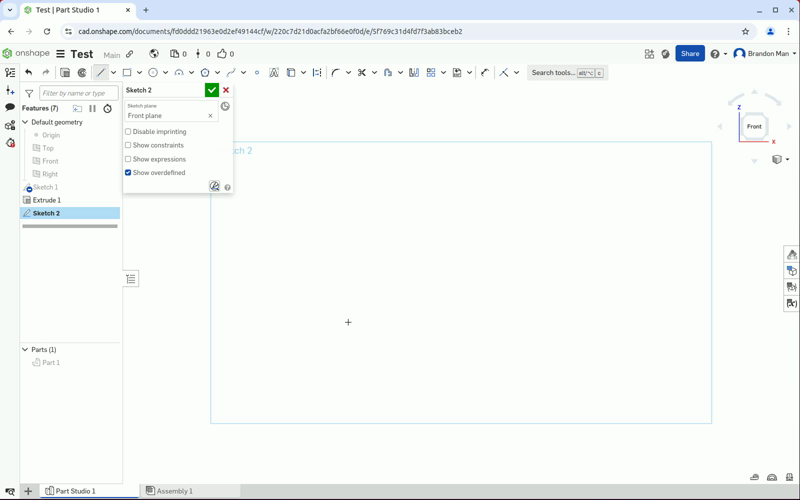
key_up(shift)
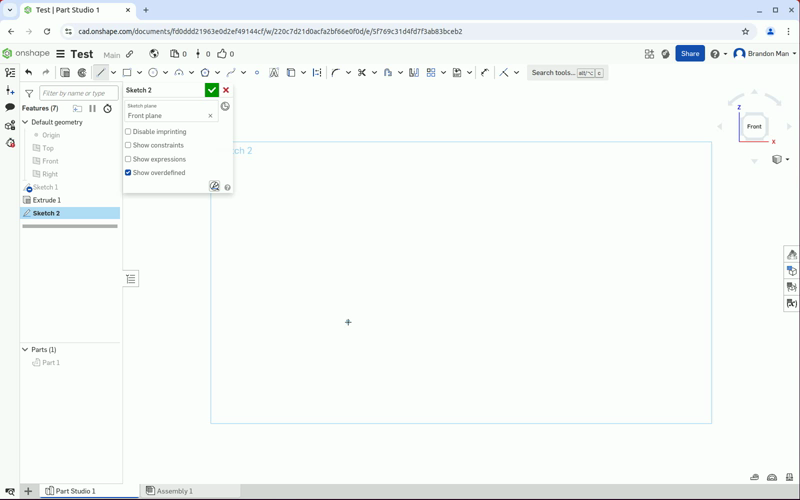
key_down(shift)
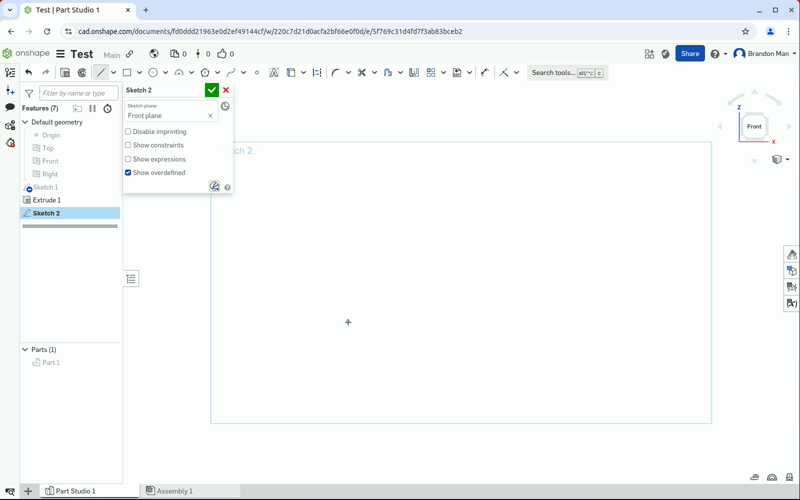
mouse_move(378, 321)
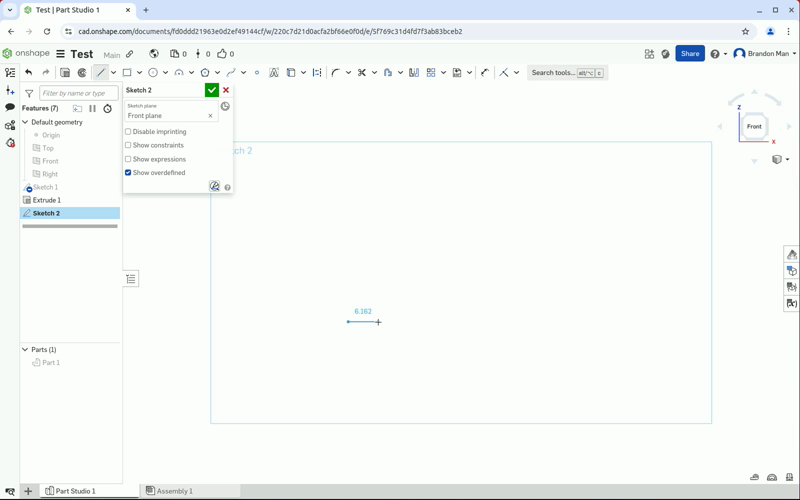
mouse_move(404, 321)
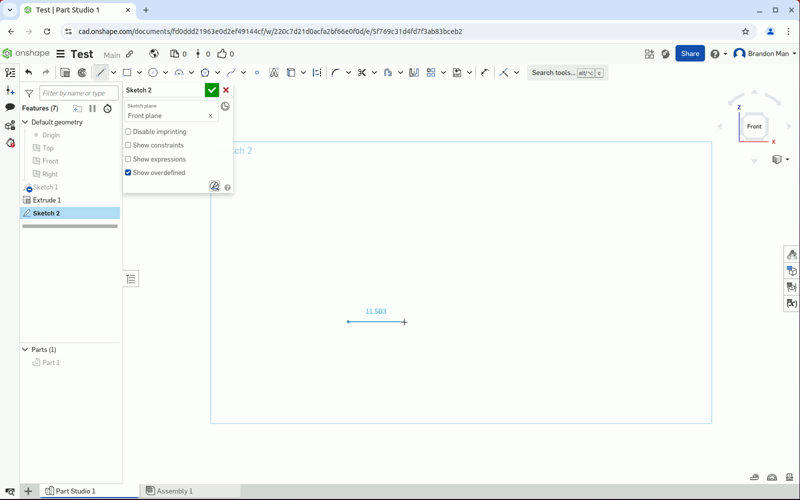
click(404, 321)
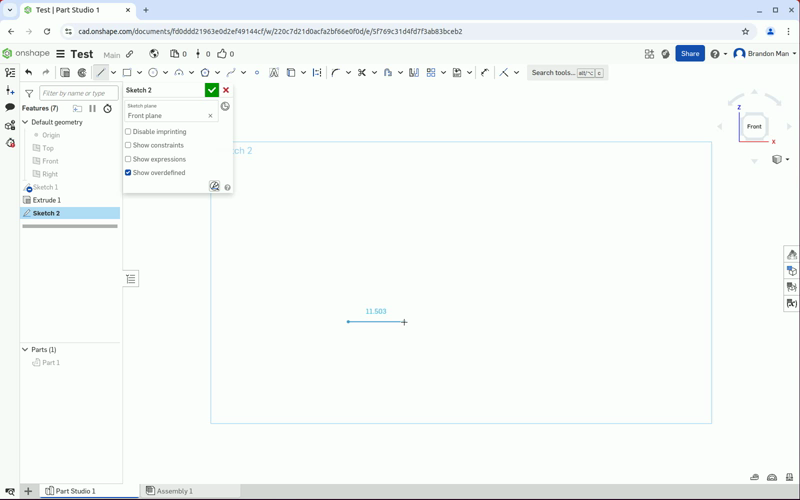
key_up(shift)
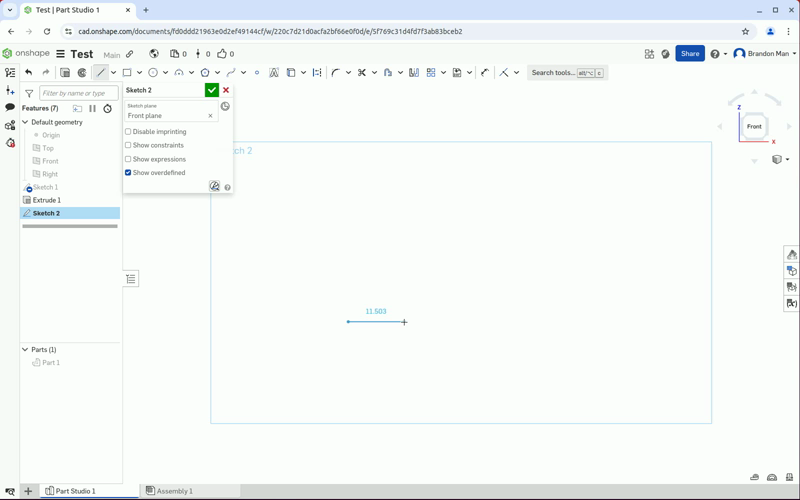
key_down(shift)
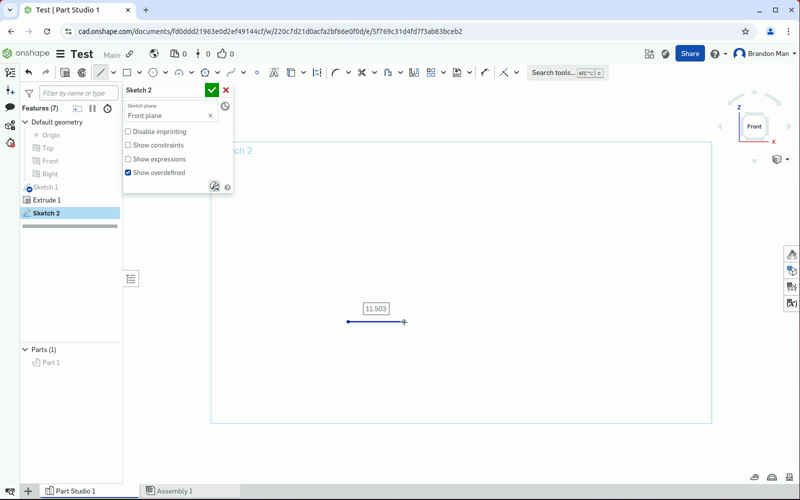
mouse_move(434, 321)
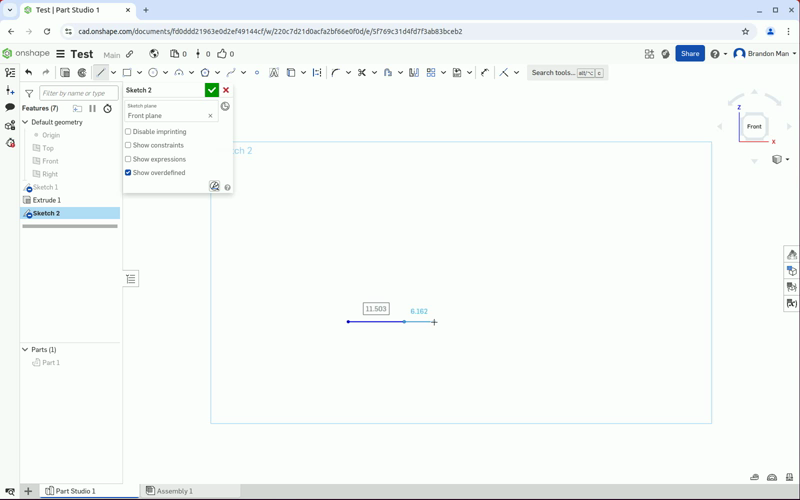
mouse_move(404, 312)
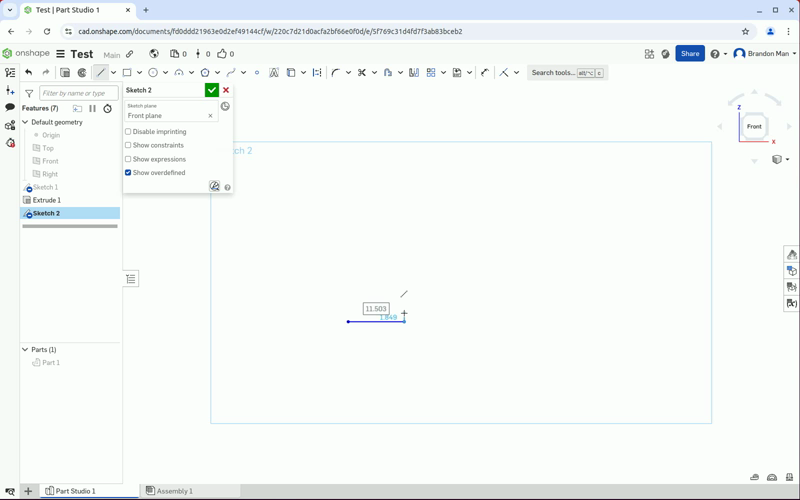
click(404, 312)
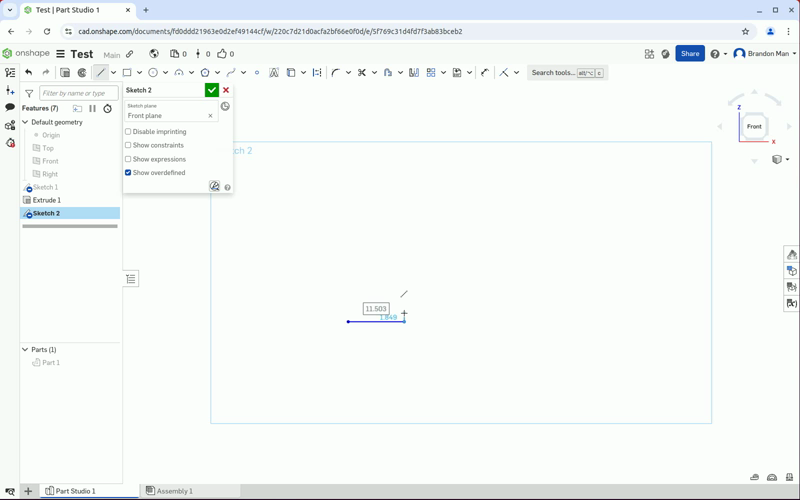
key_up(shift)
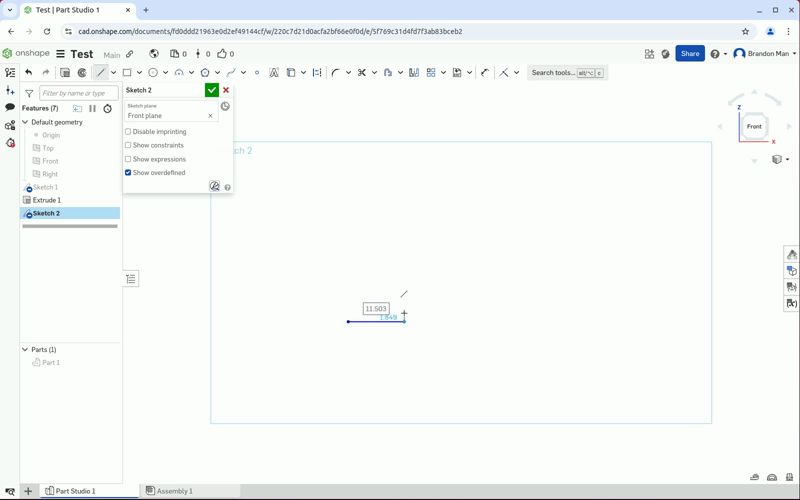
key_down(shift)
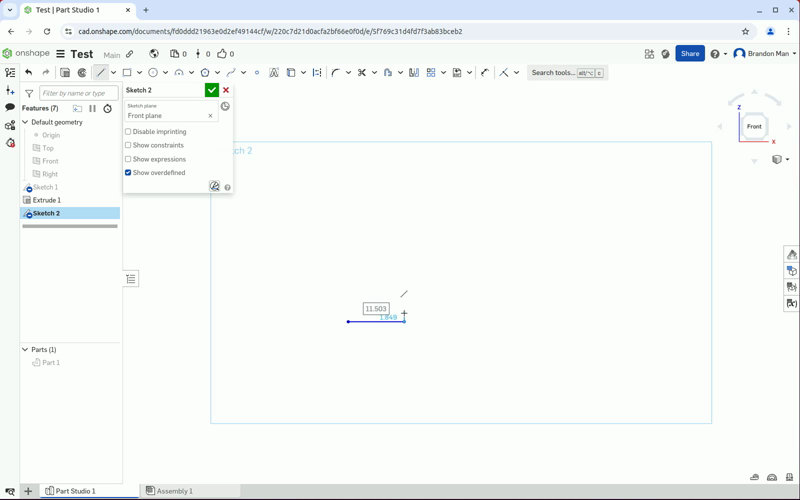
mouse_move(434, 312)
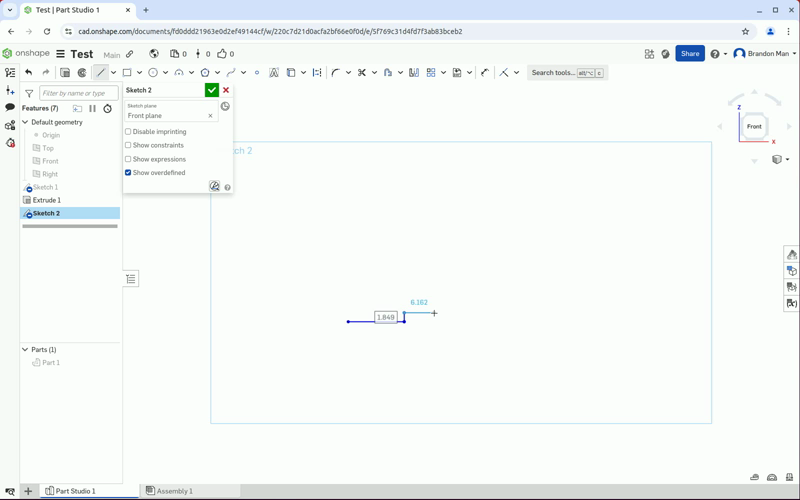
mouse_move(348, 314)
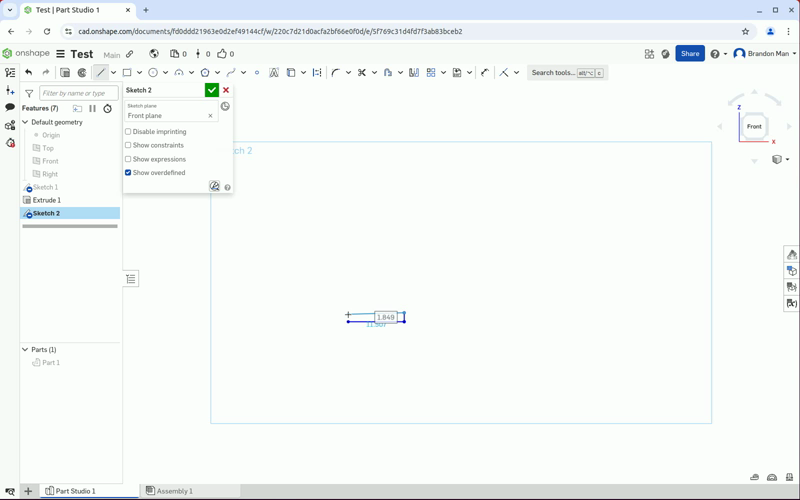
click(348, 314)
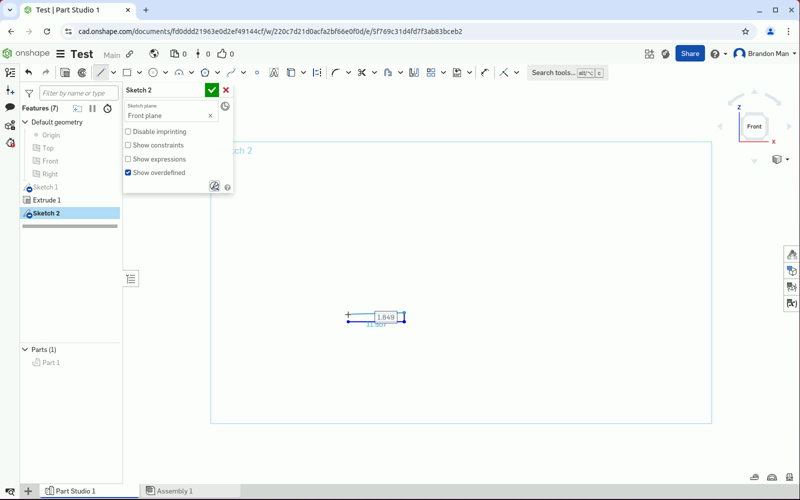
key_up(shift)
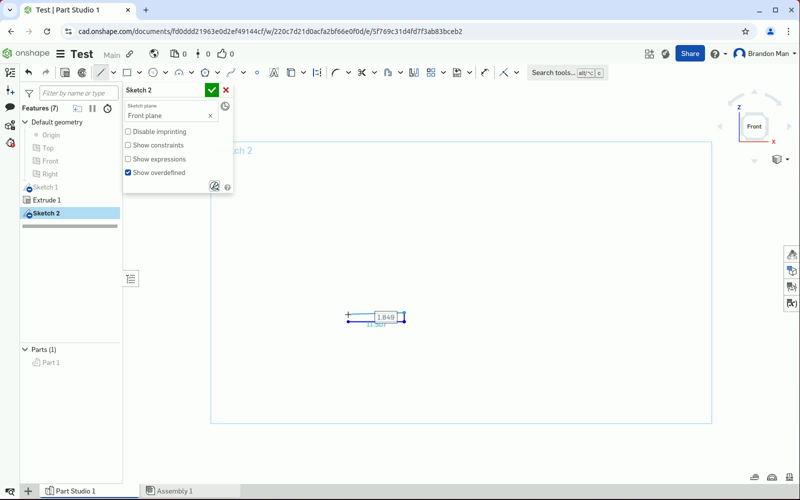
mouse_move(378, 314)
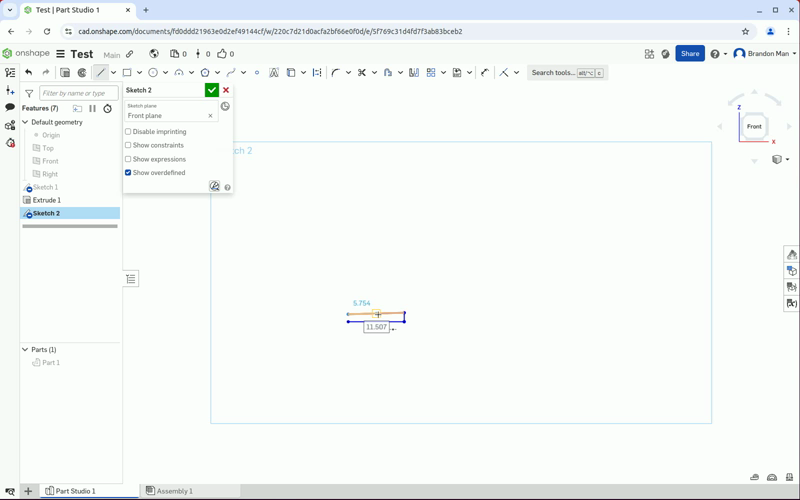
key_down(shift)
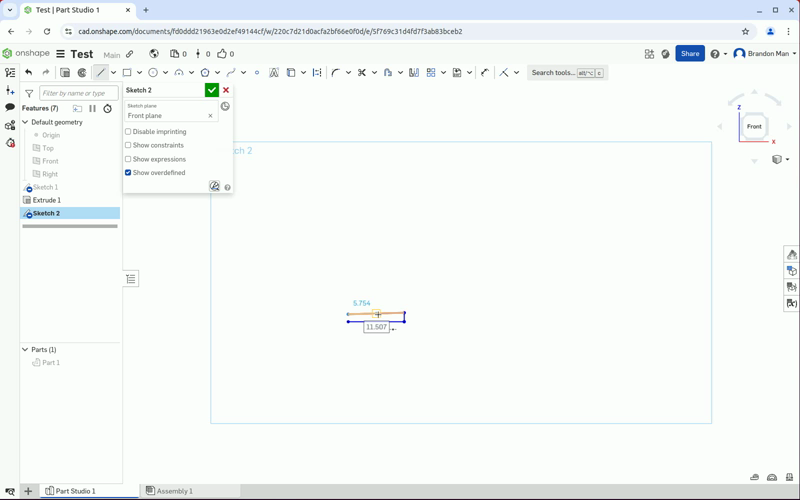
mouse_move(348, 321)
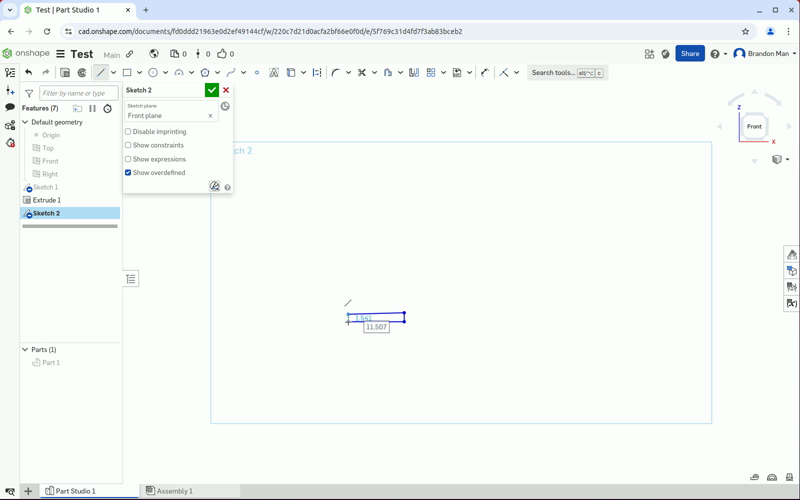
key_up(shift)
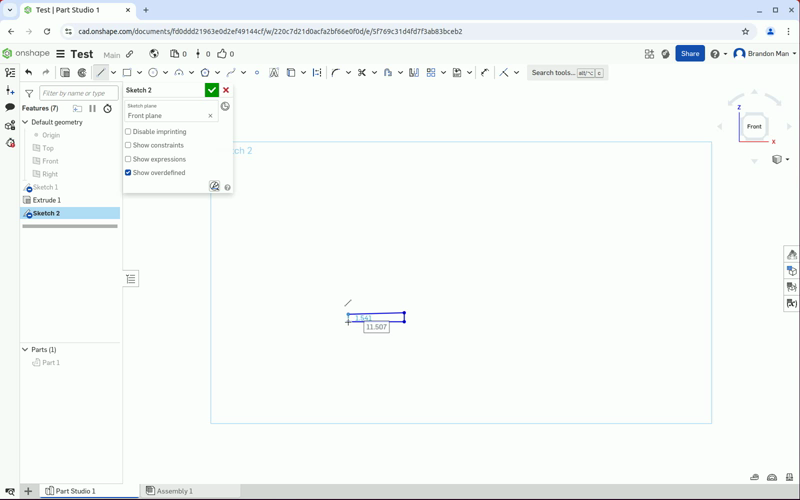
click(348, 321)
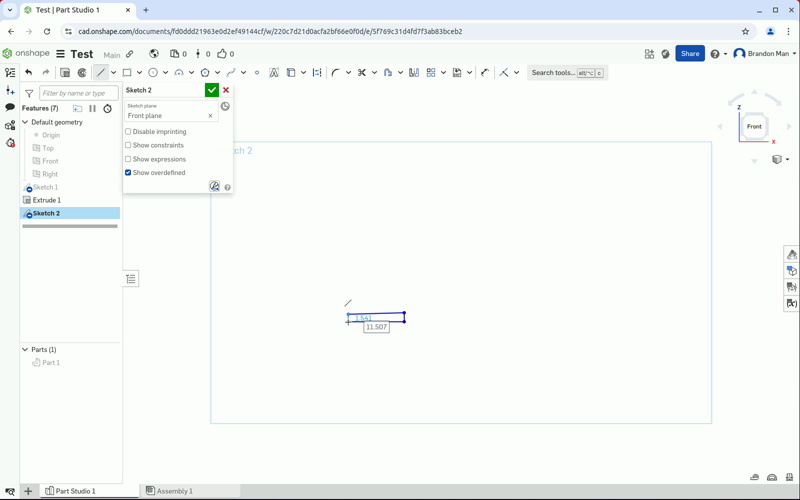
key(esc)
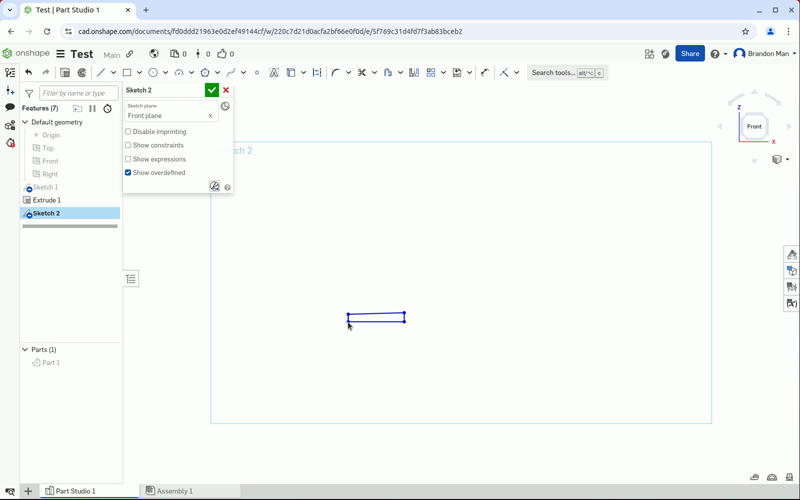
mouse_move(401, 317)
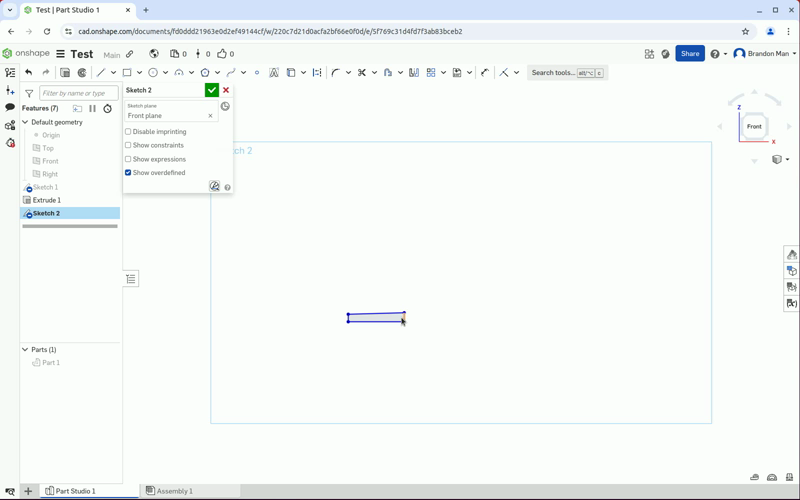
scroll(6)
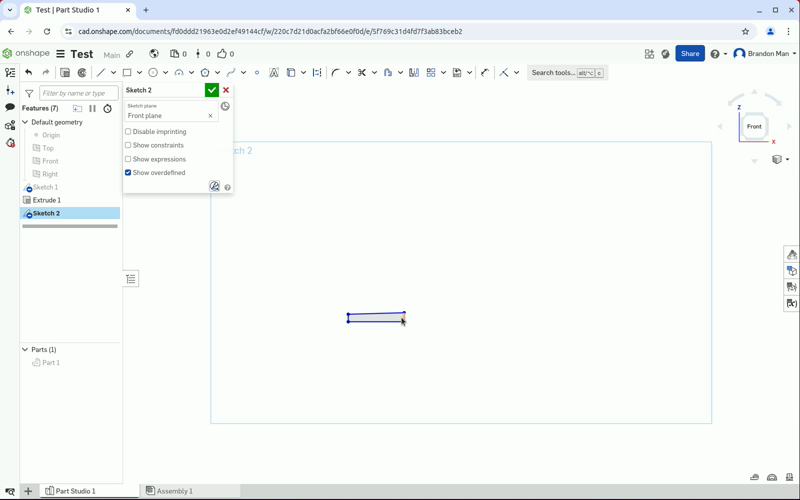
scroll(6)
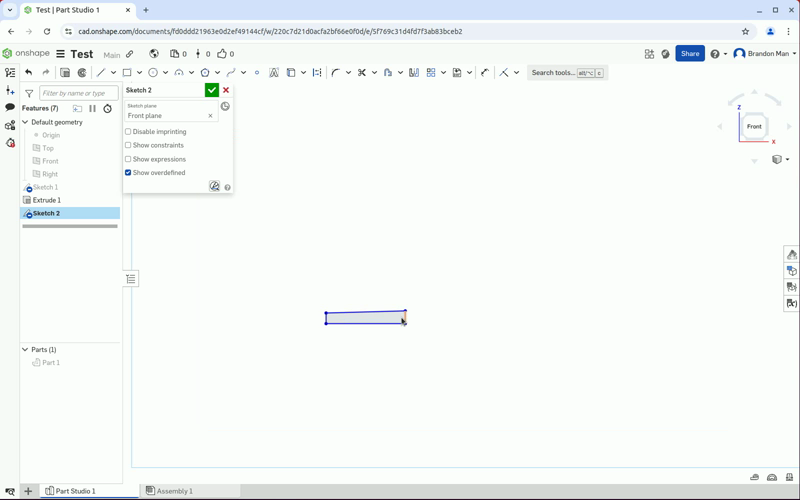
scroll(6)
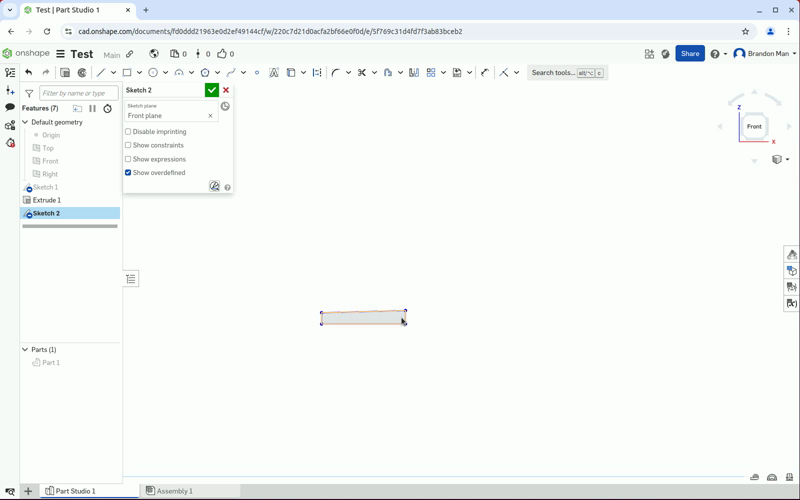
scroll(6)
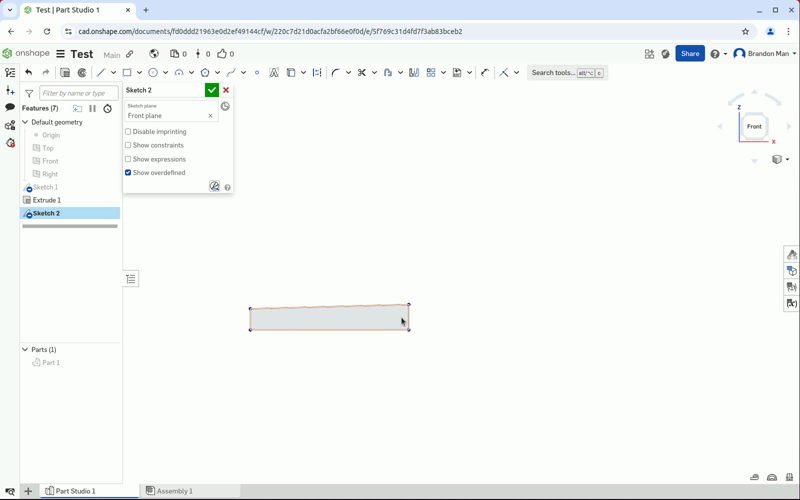
scroll(6)
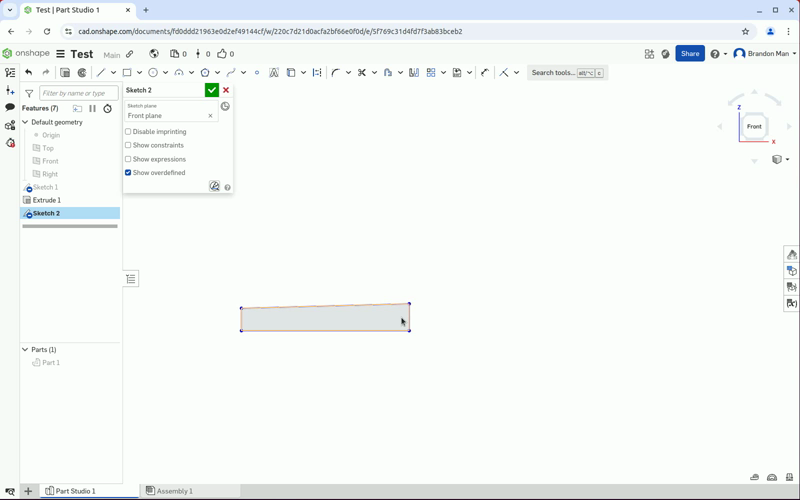
scroll(6)
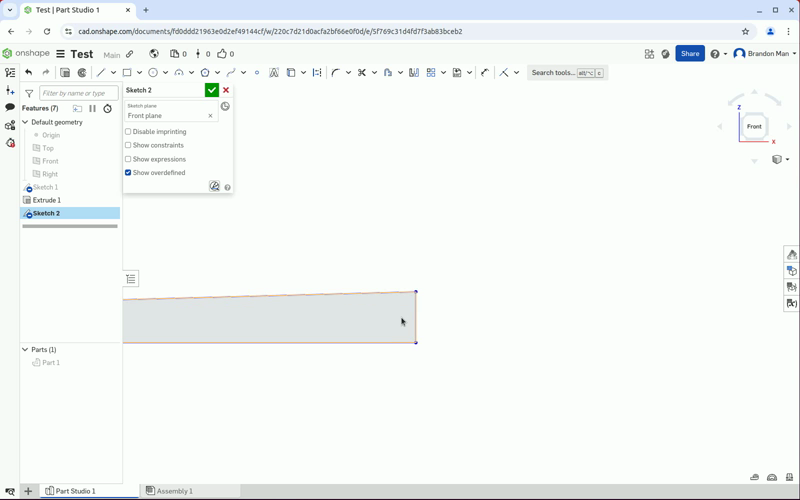
scroll(6)
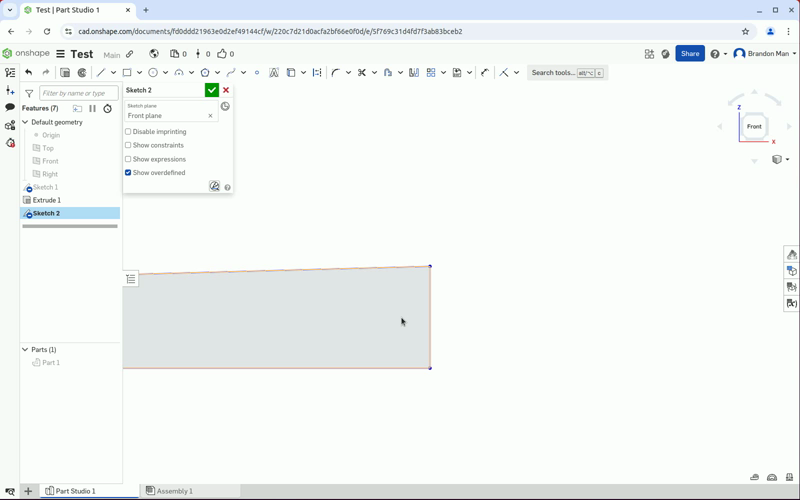
click(401, 317)
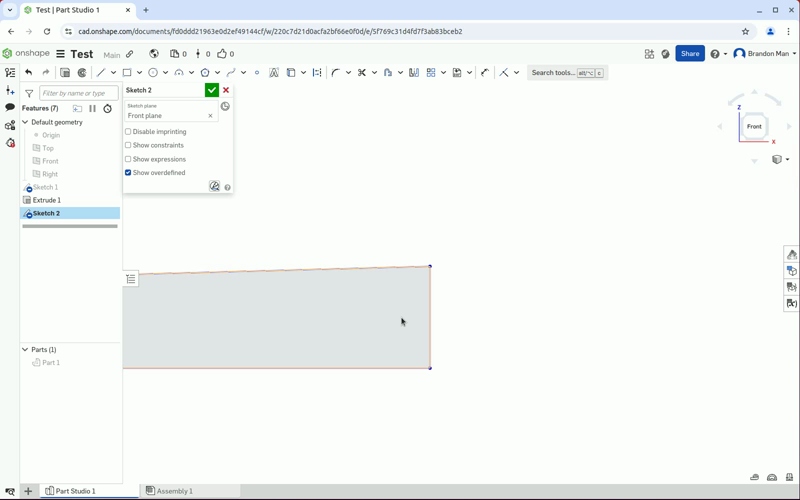
scroll(-6)
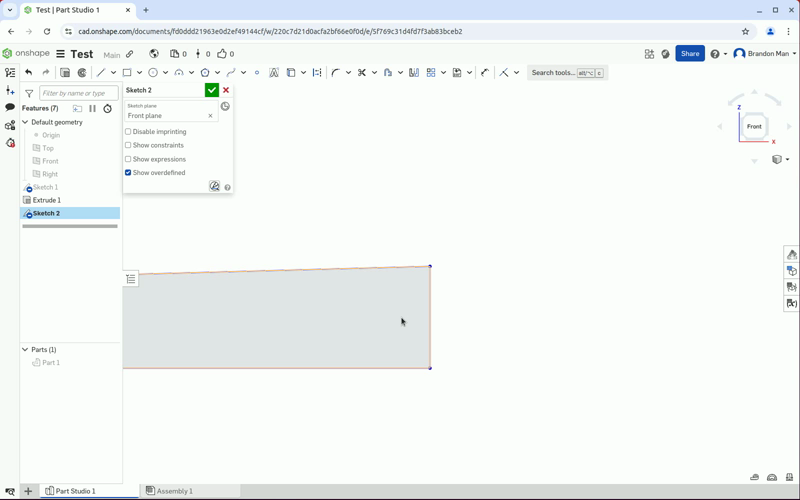
scroll(-6)
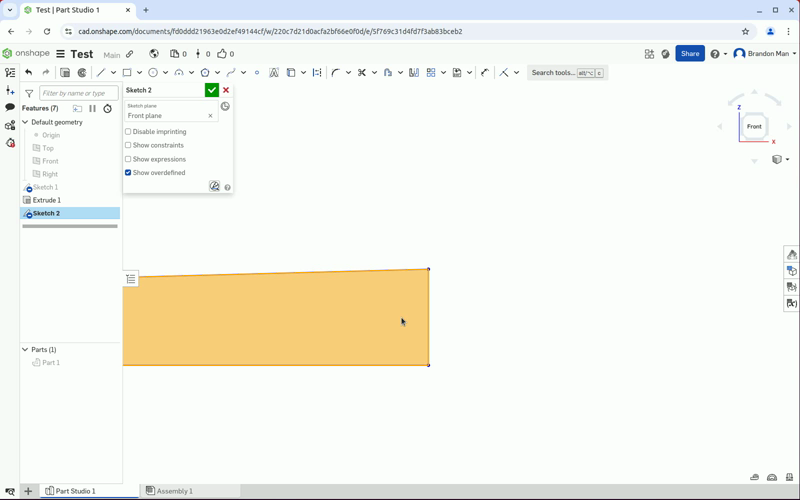
scroll(-6)
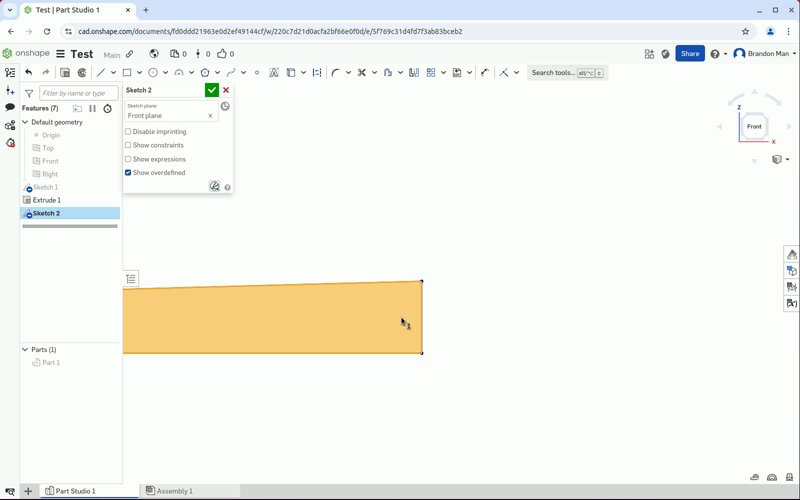
scroll(-6)
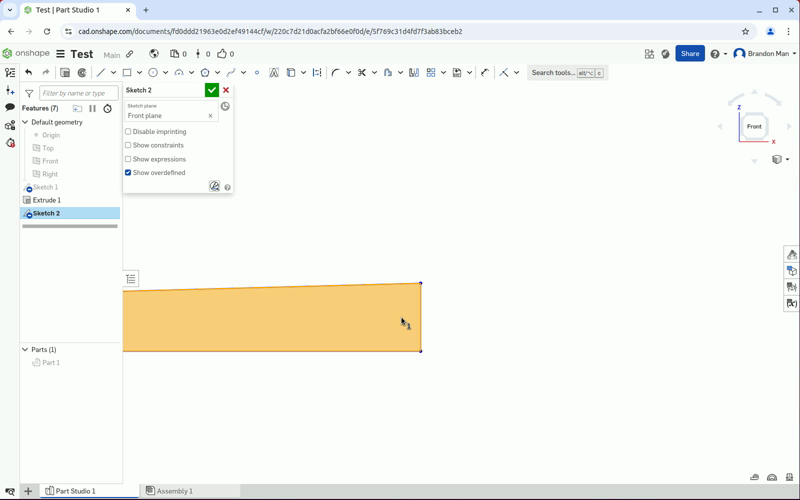
scroll(-6)
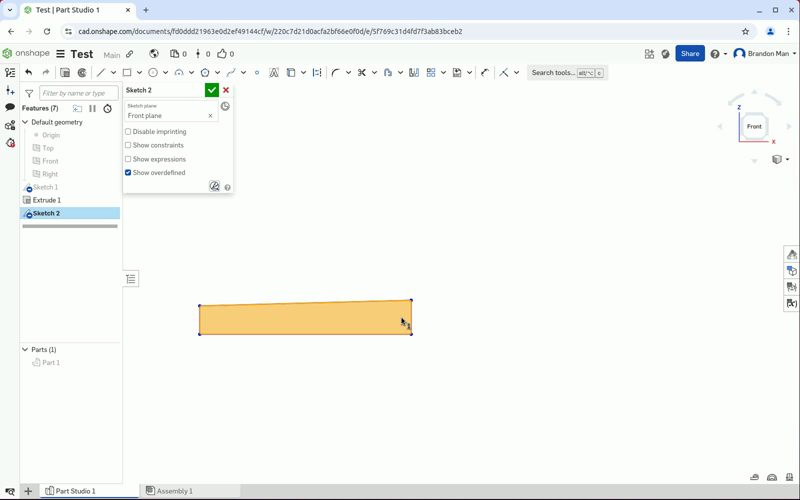
scroll(-6)
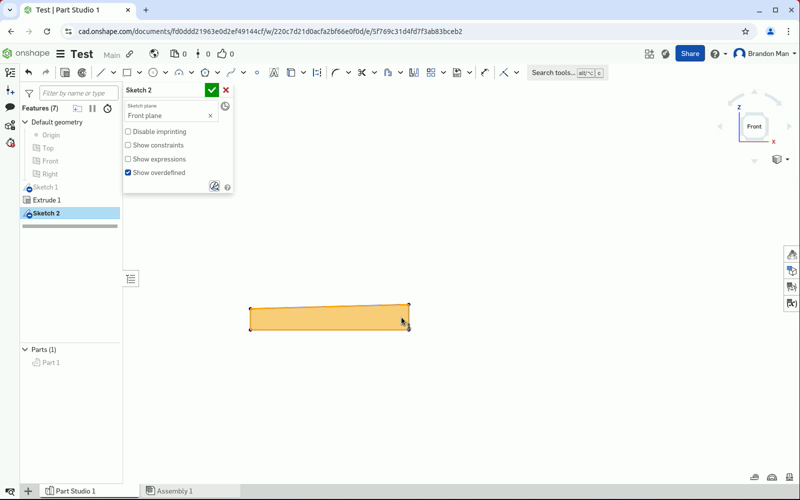
scroll(-6)
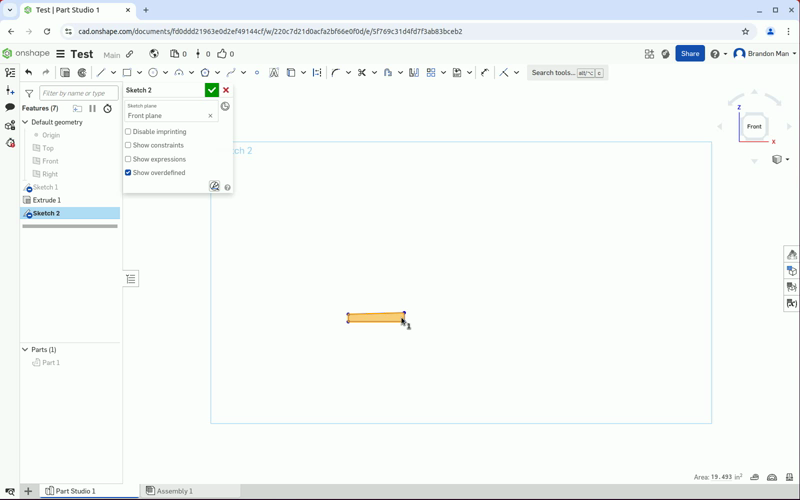
mouse_move(73, 352)
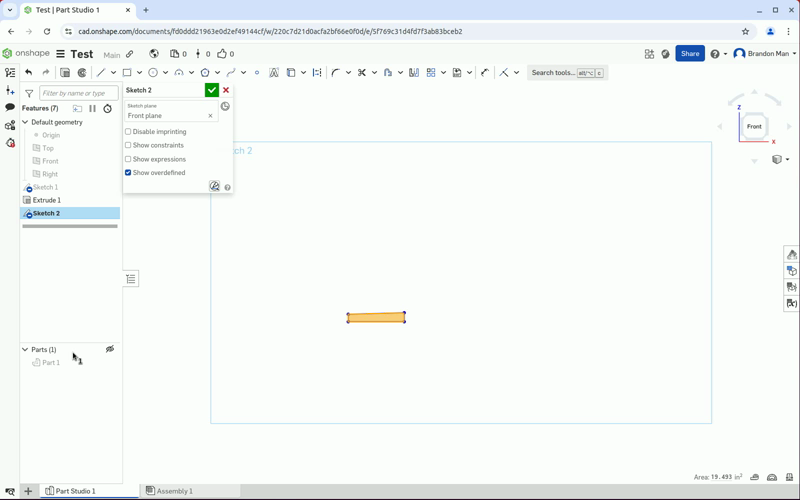
key(shift+y)
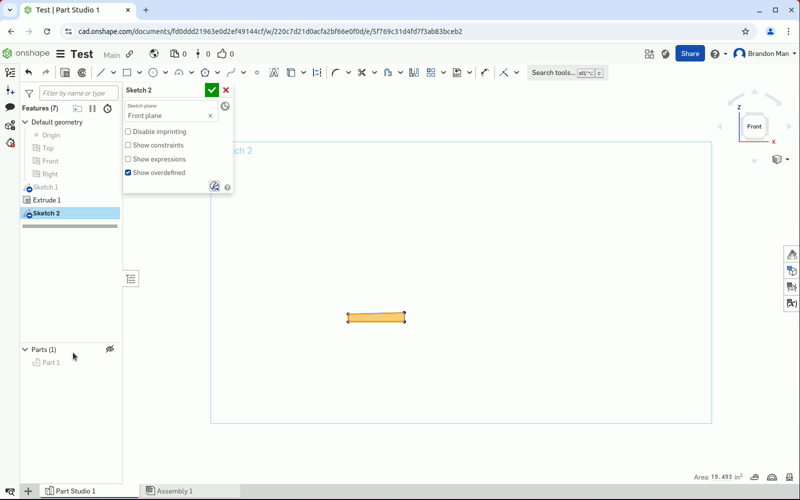
key(shift+e)
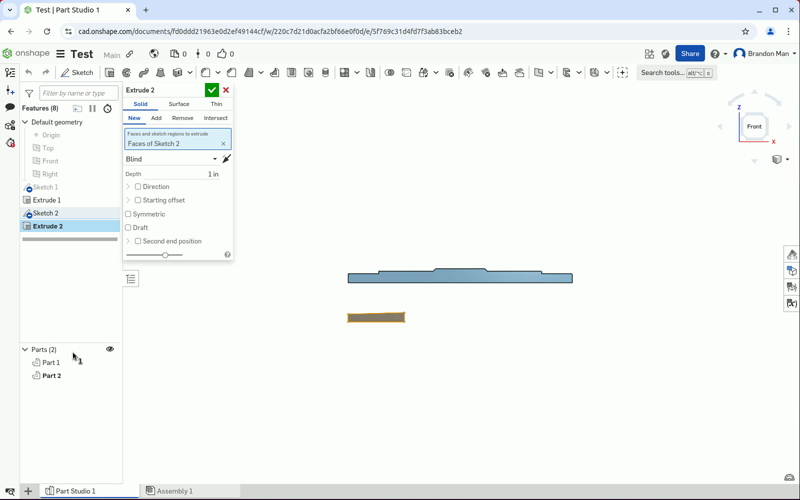
mouse_move(143, 106)
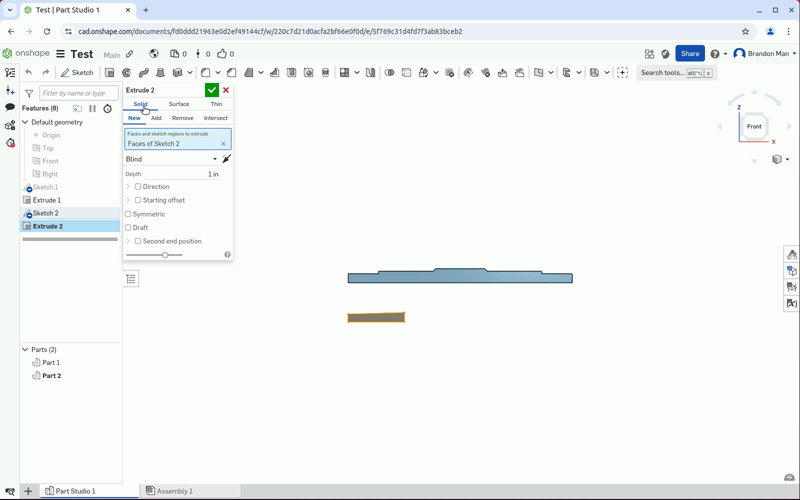
click(143, 106)
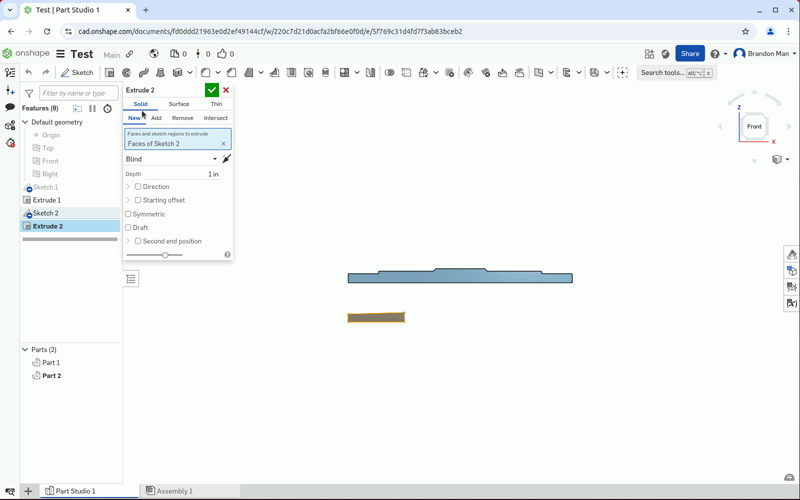
mouse_move(137, 120)
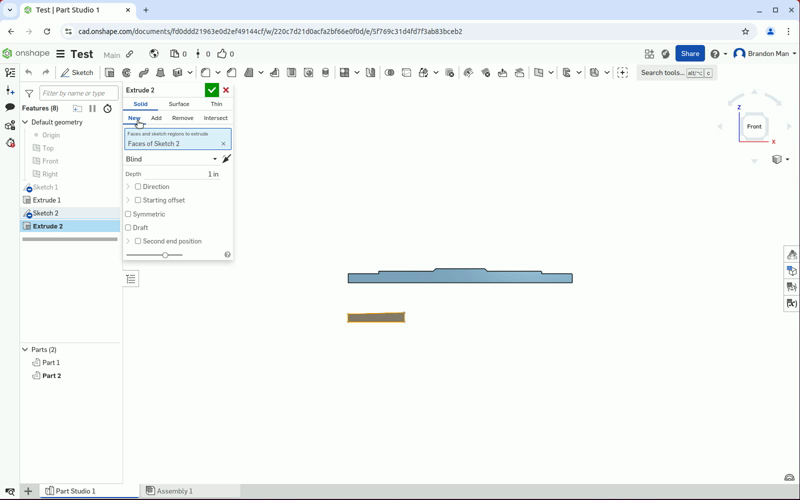
click(137, 120)
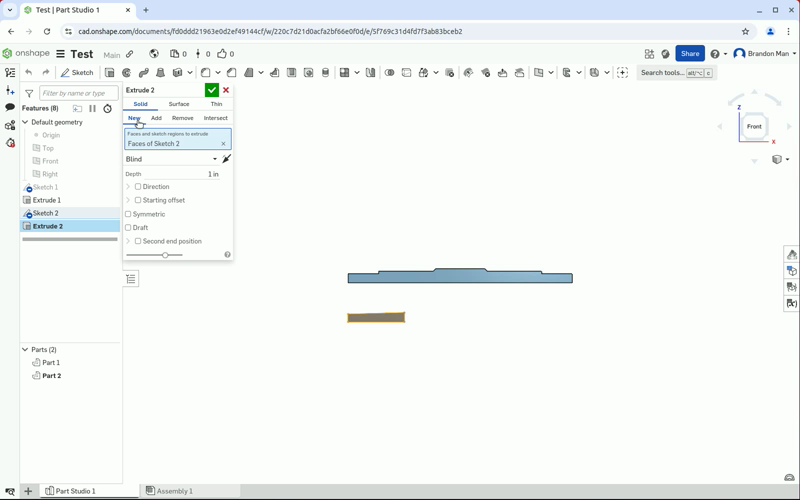
key(tab, 4)
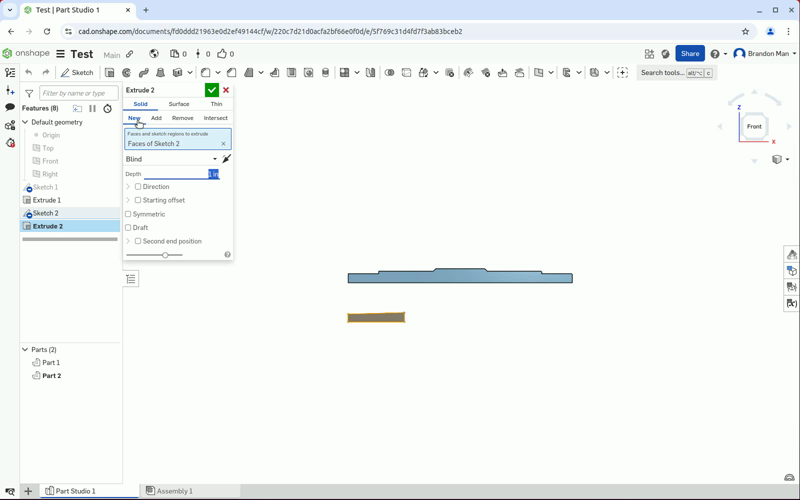
text(-0.241)
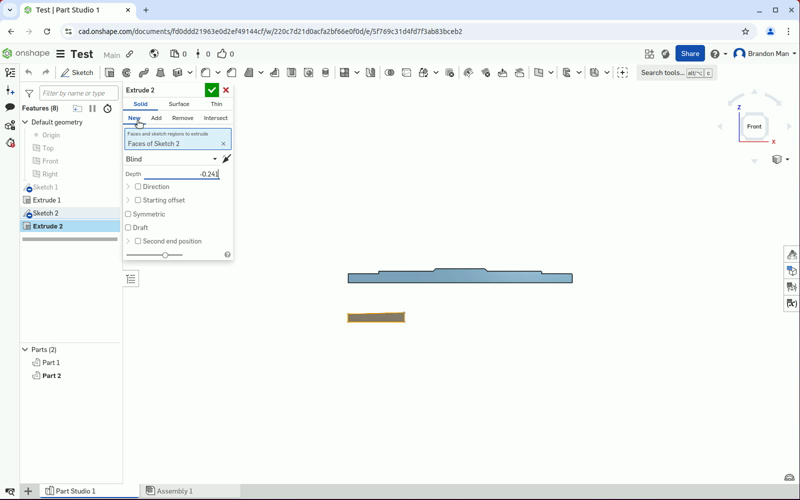
key(enter)
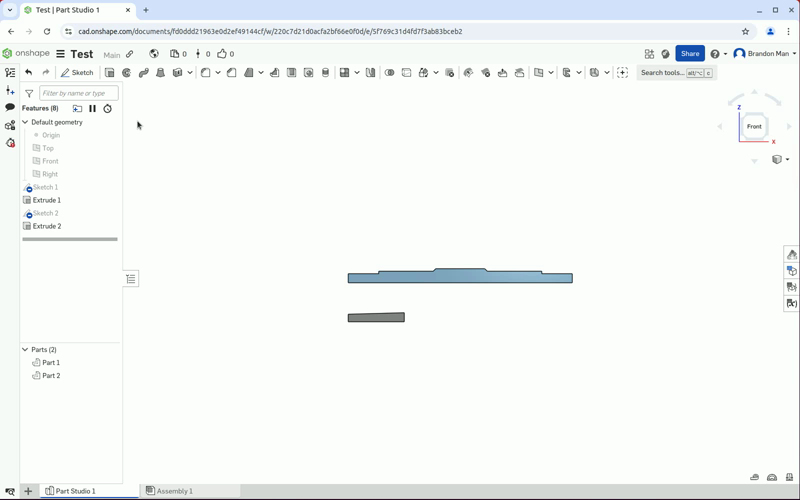
key(shift+h)
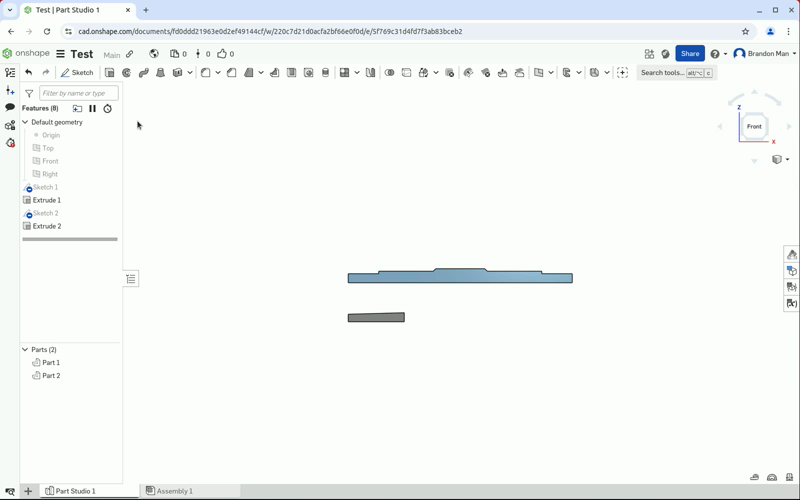
key(shift+h)
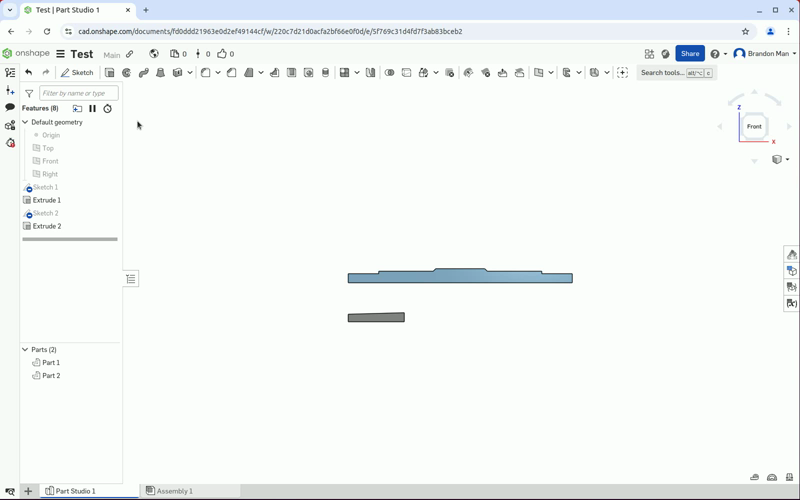
mouse_move(73, 189)
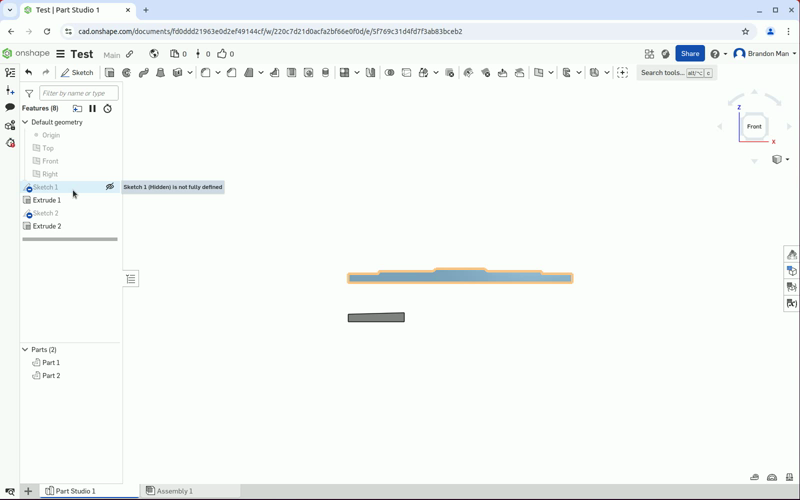
click(73, 189)
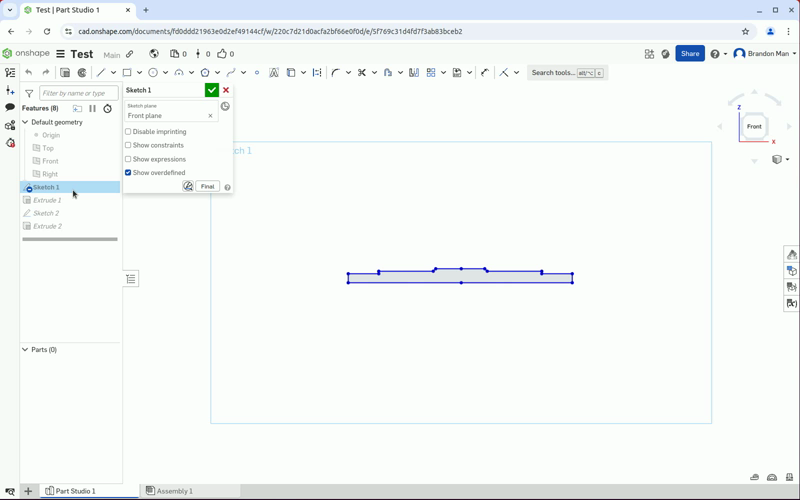
mouse_move(229, 92)
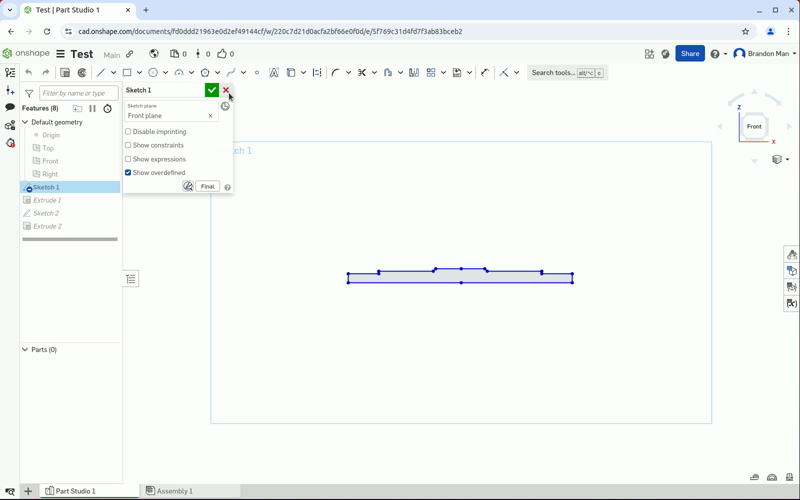
click(229, 92)
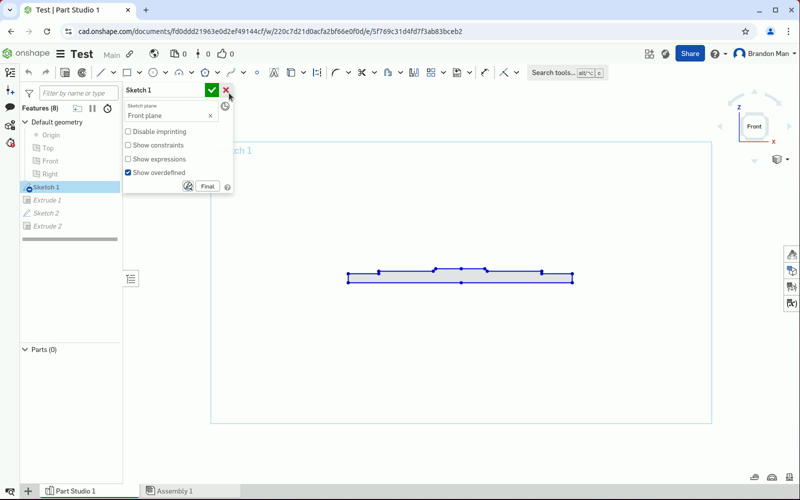
key(shift+s)
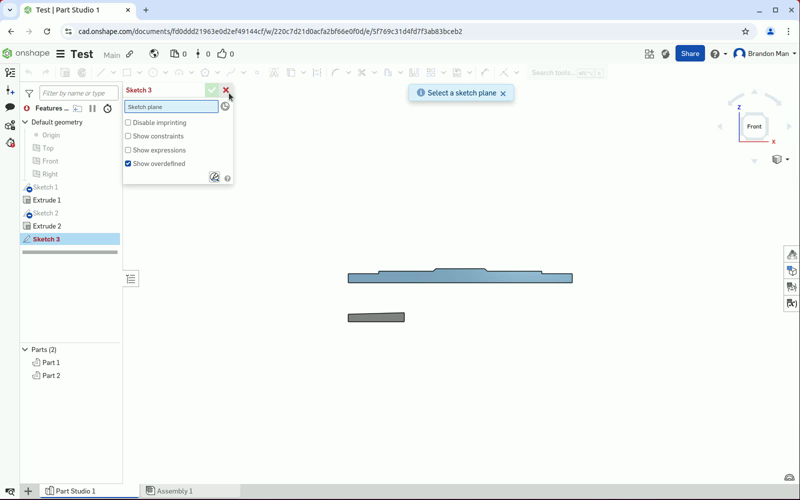
mouse_move(73, 163)
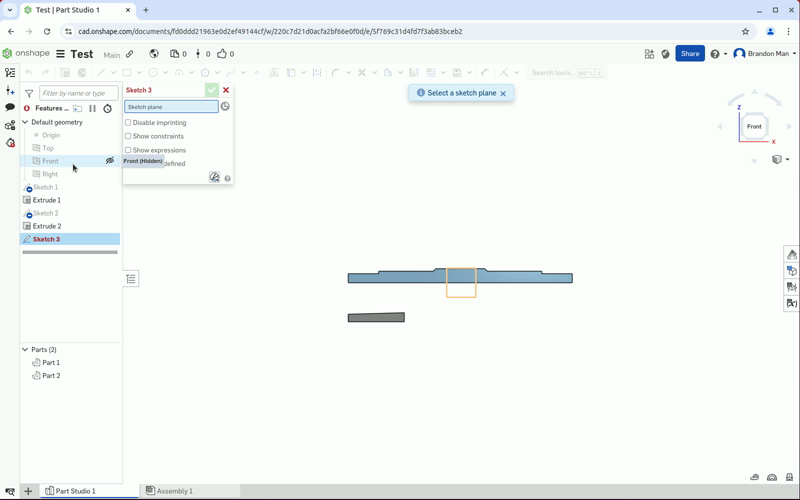
click(73, 163)
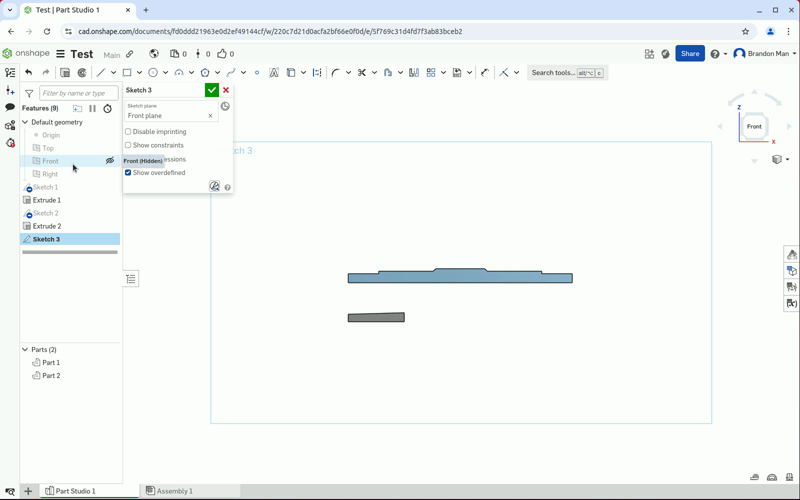
mouse_move(73, 352)
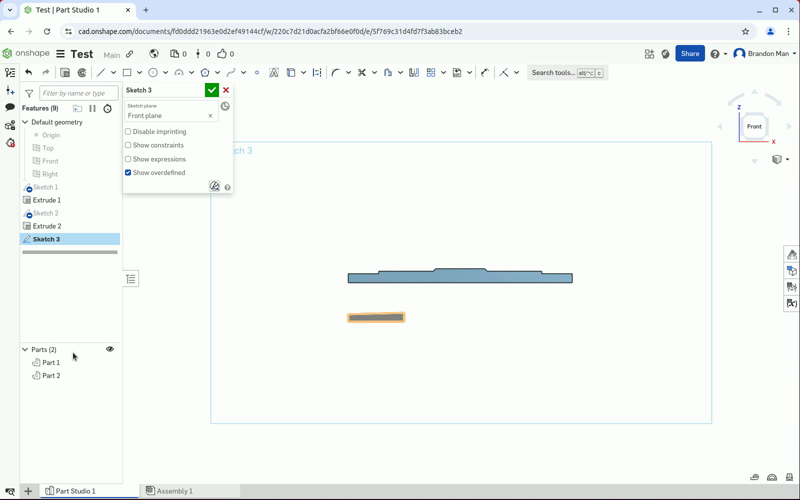
key(y)
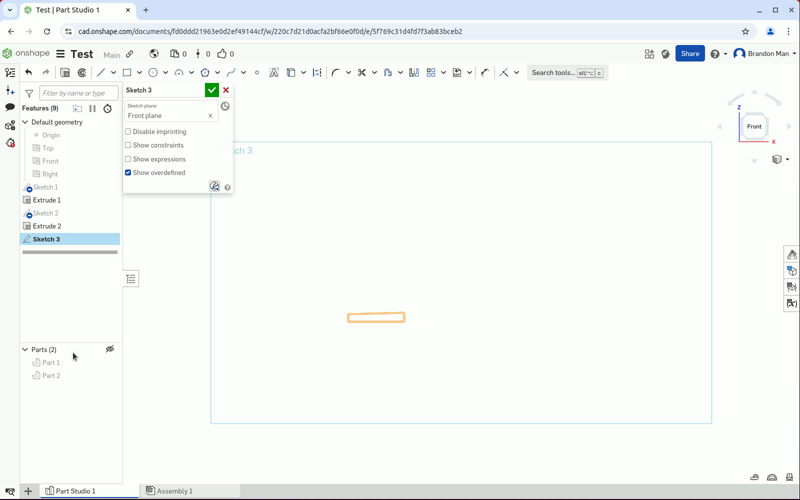
key(l)
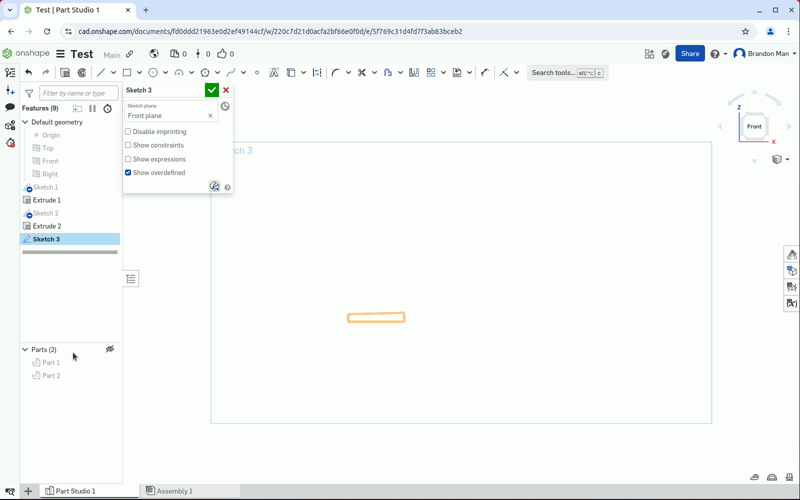
key_down(shift)
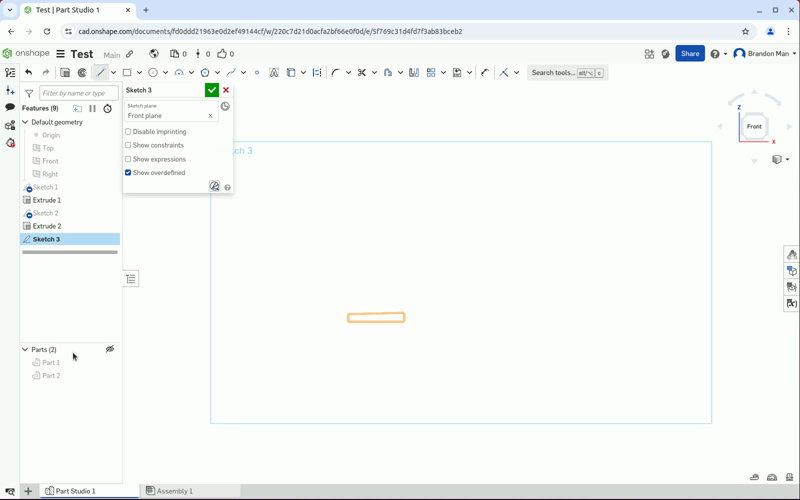
mouse_move(516, 322)
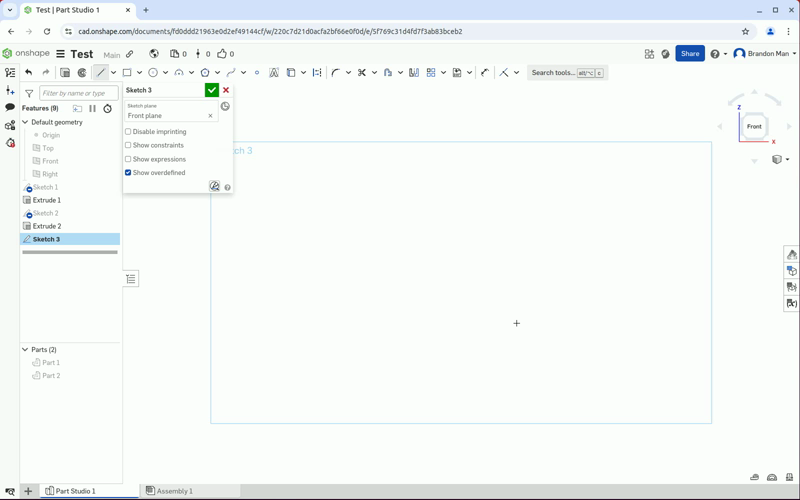
click(516, 322)
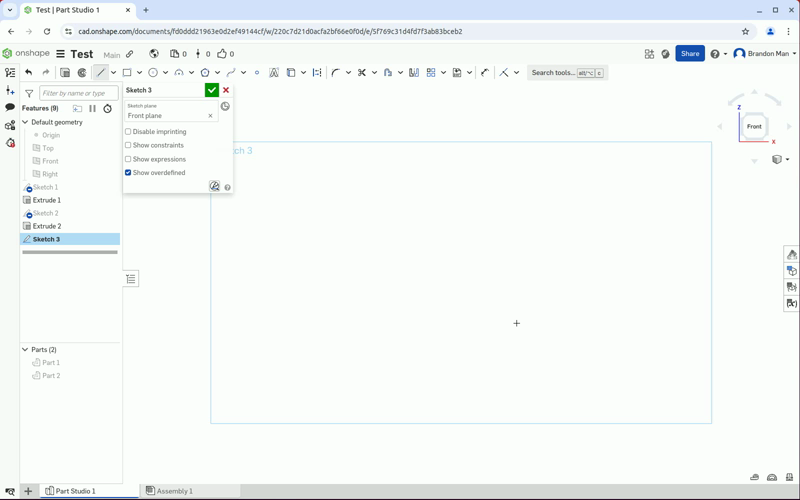
key_up(shift)
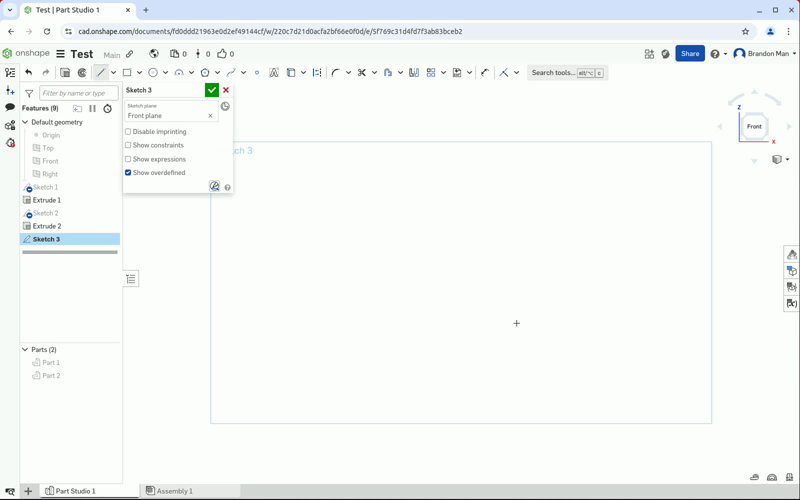
key_down(shift)
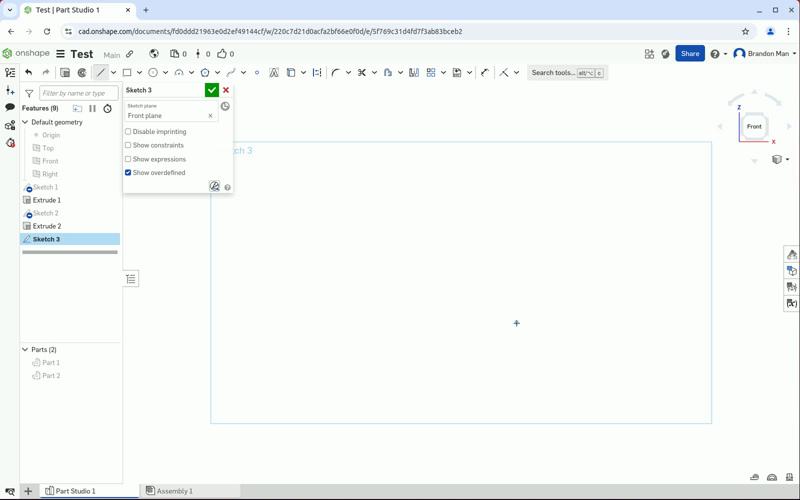
mouse_move(546, 322)
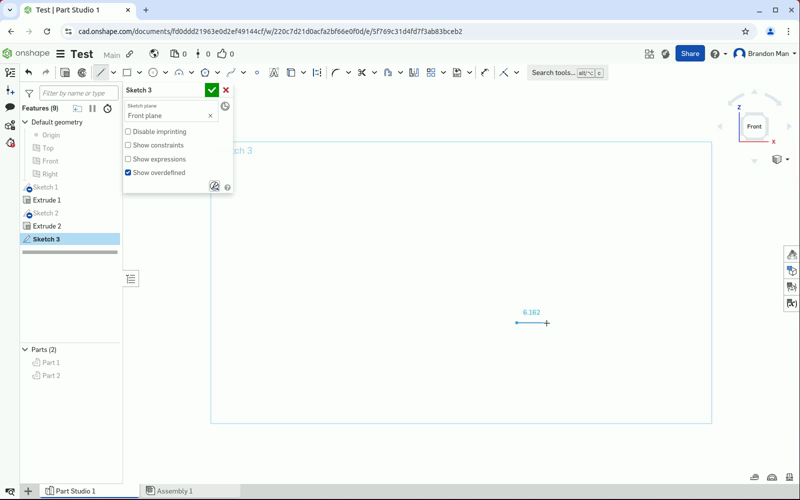
mouse_move(572, 322)
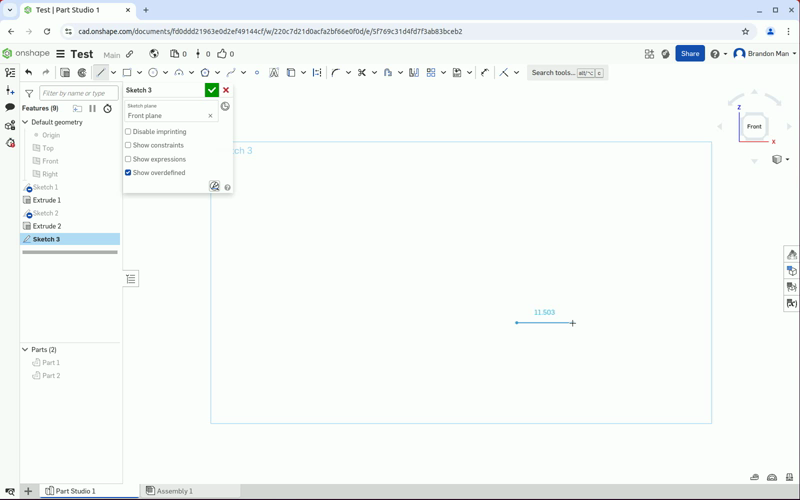
click(572, 322)
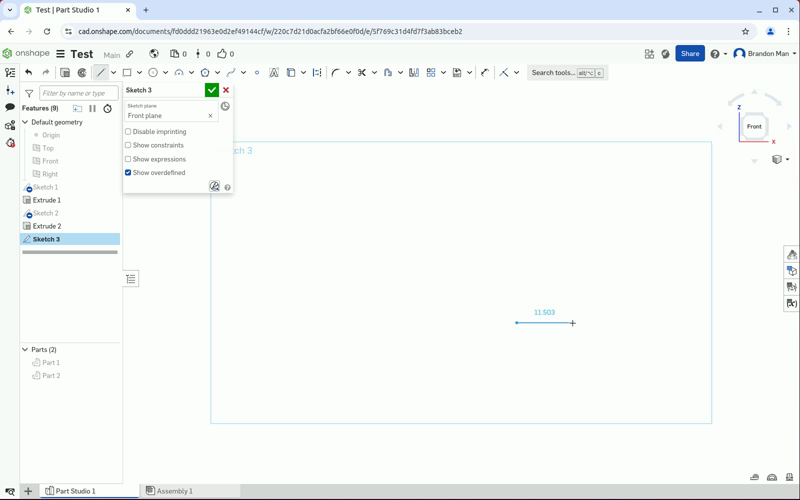
key_up(shift)
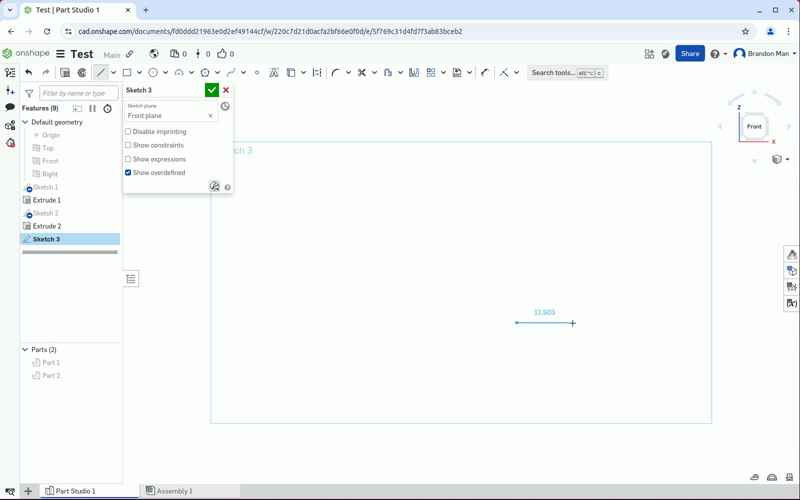
key_down(shift)
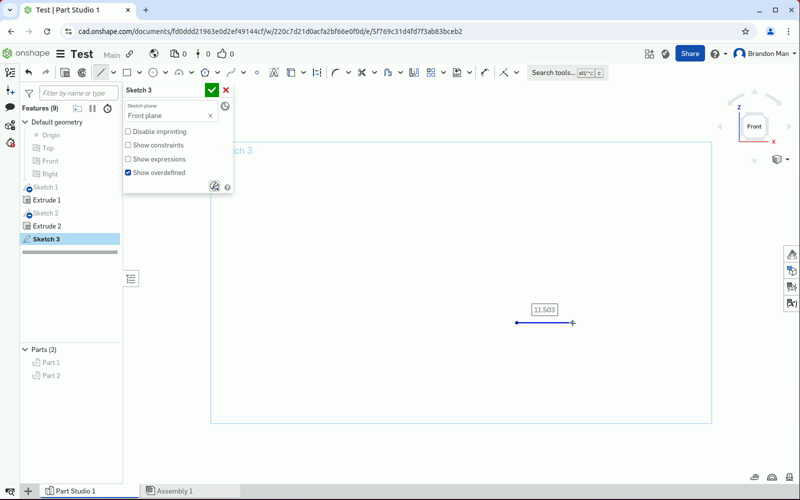
mouse_move(589, 322)
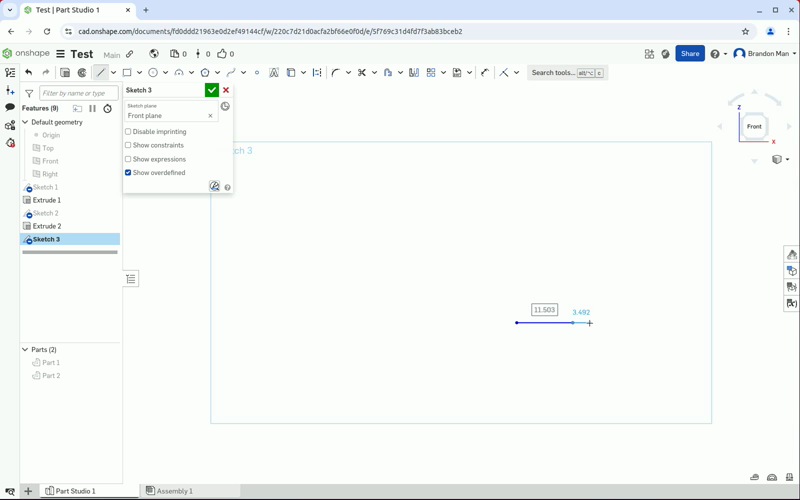
mouse_move(572, 315)
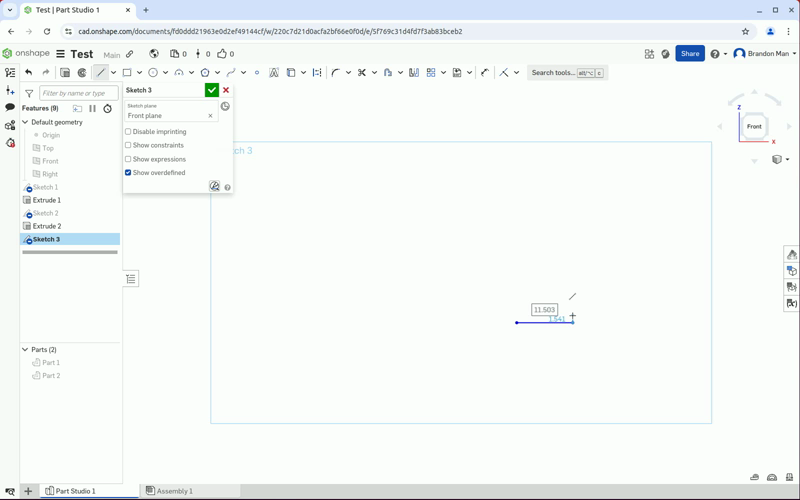
click(572, 315)
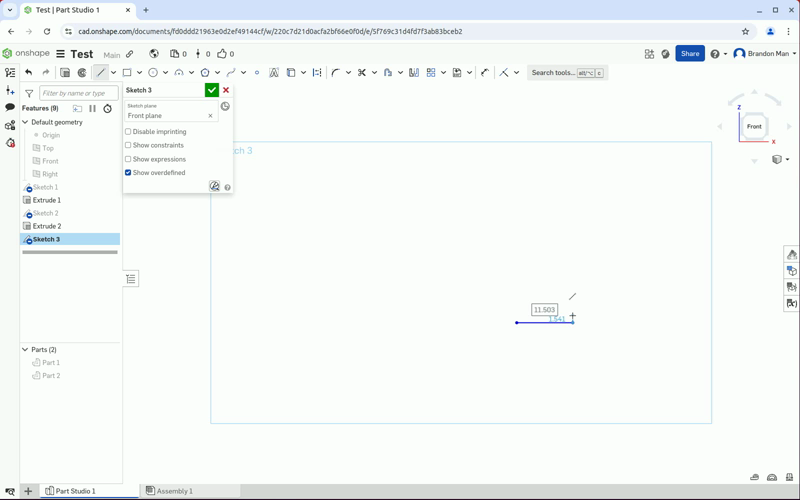
key_up(shift)
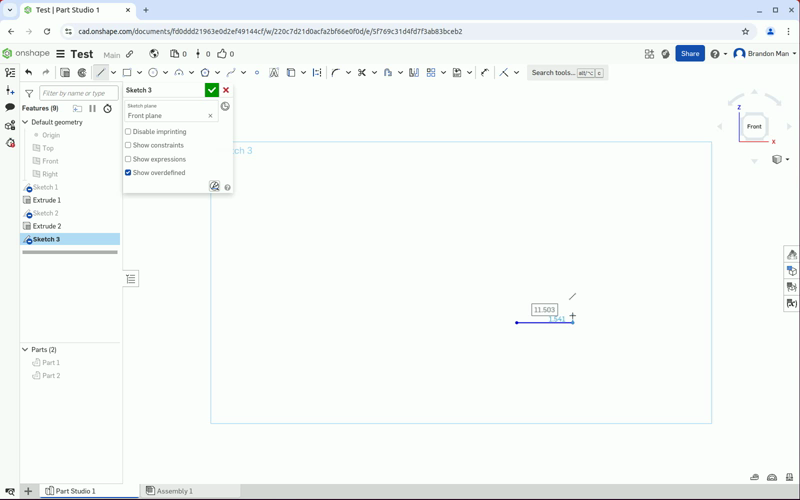
key_down(shift)
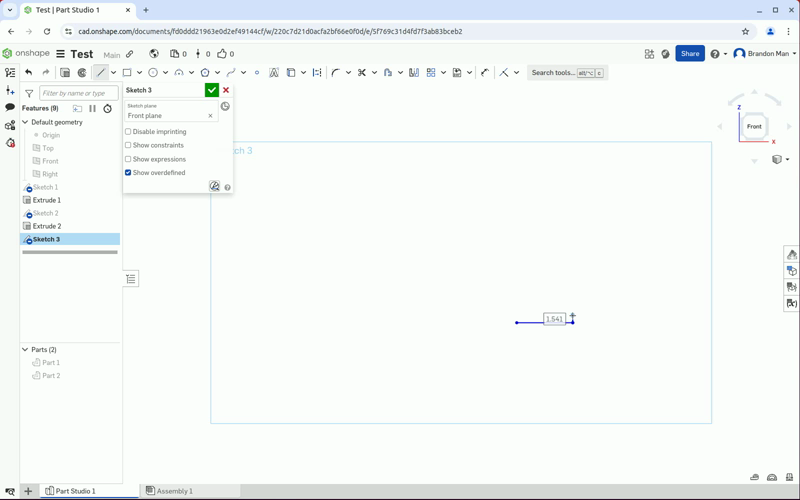
mouse_move(589, 315)
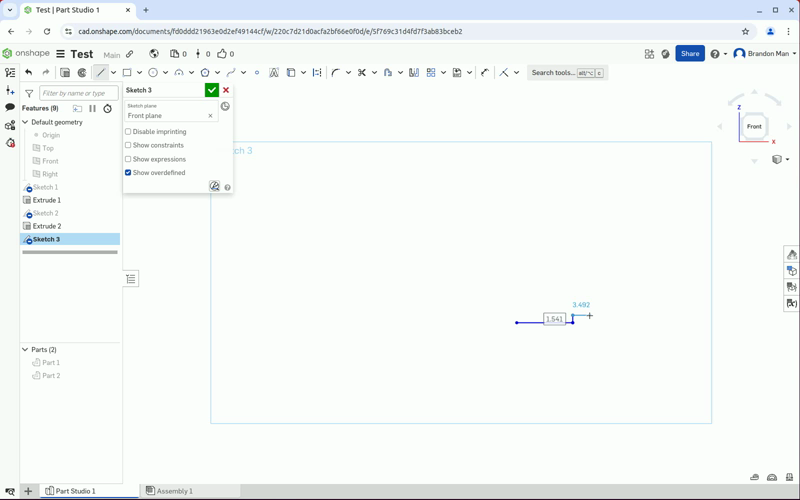
mouse_move(516, 314)
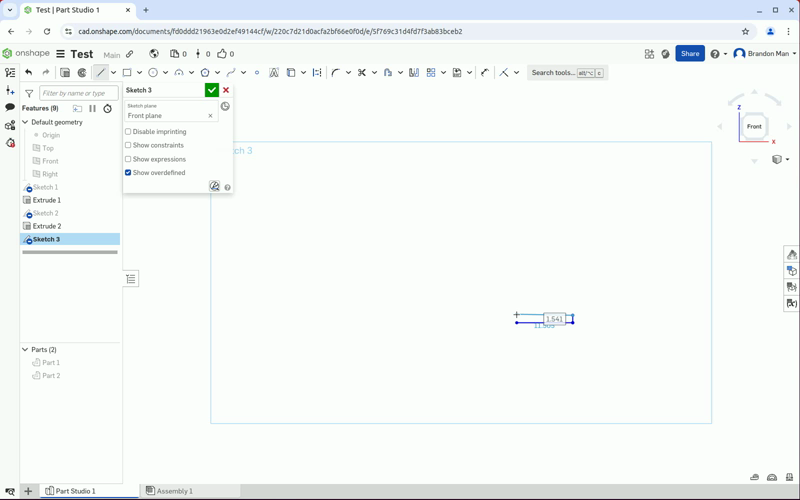
click(516, 314)
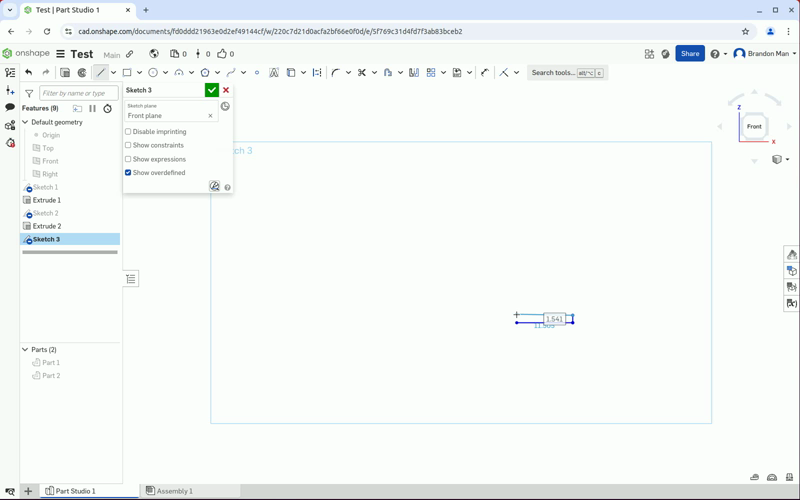
key_up(shift)
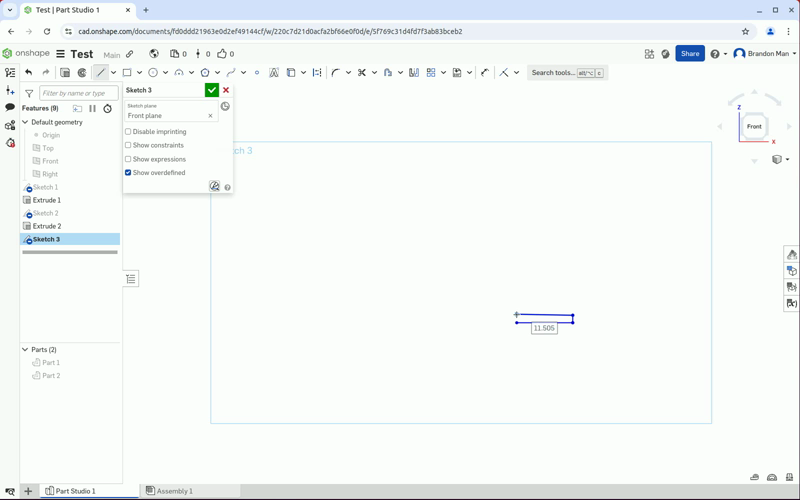
mouse_move(546, 314)
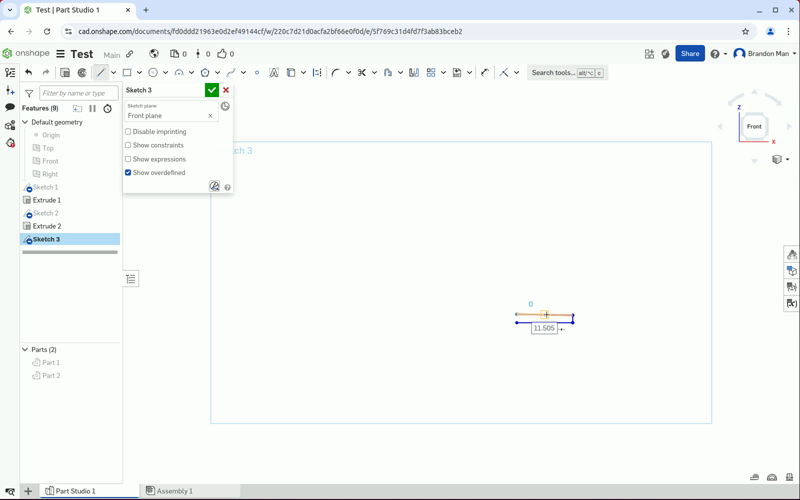
key_down(shift)
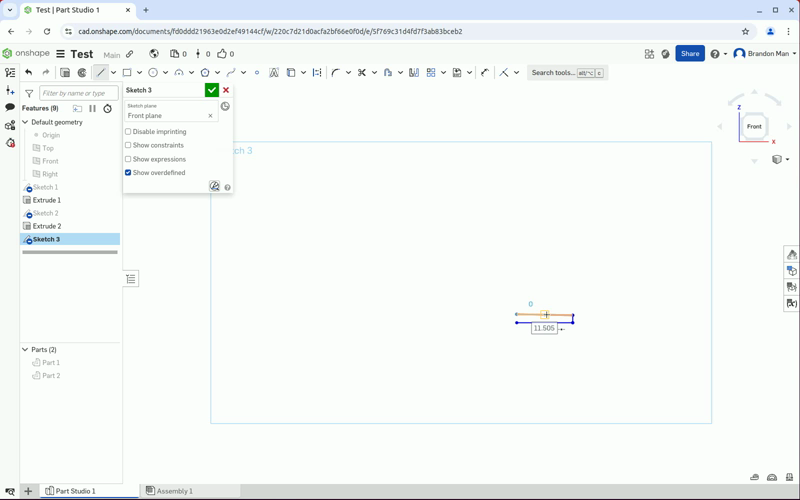
mouse_move(516, 322)
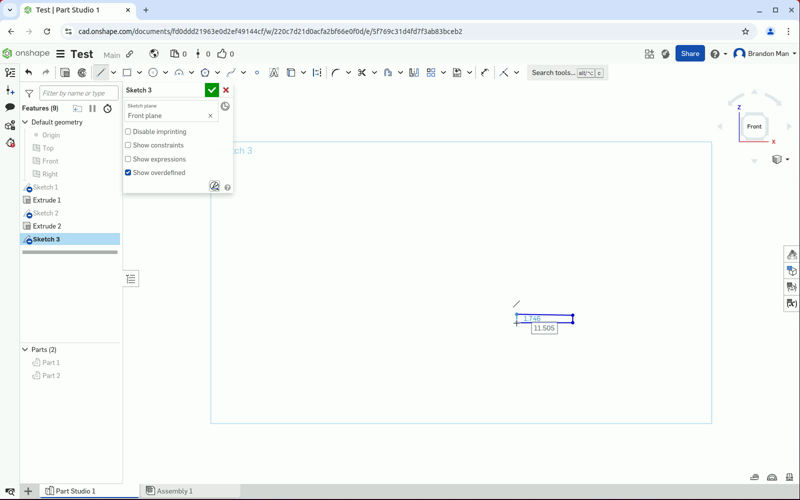
key_up(shift)
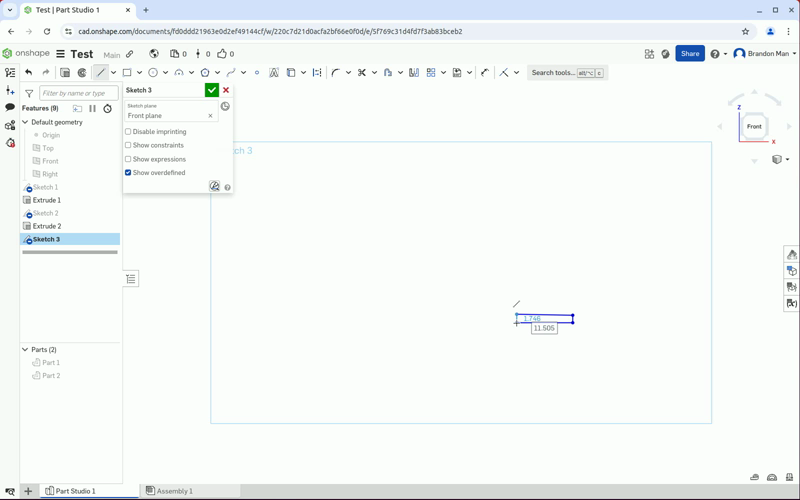
click(516, 322)
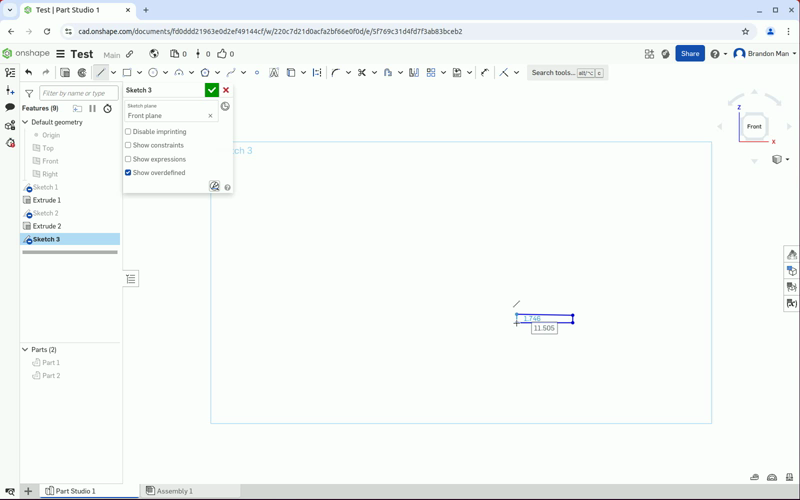
key(esc)
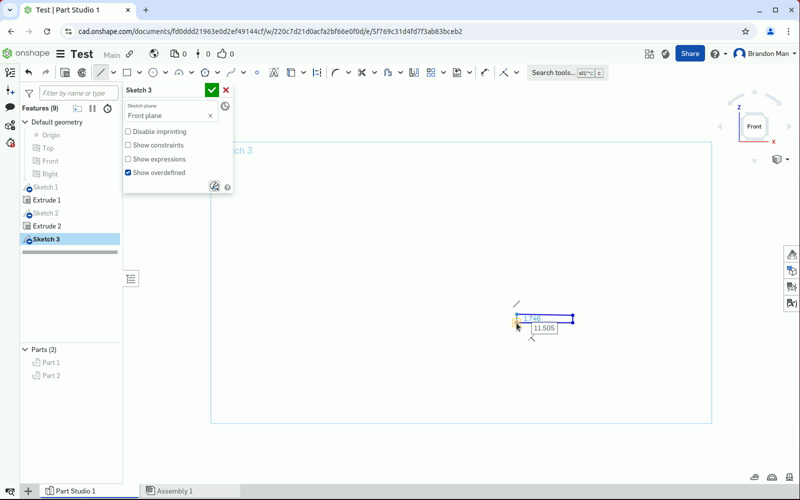
mouse_move(534, 321)
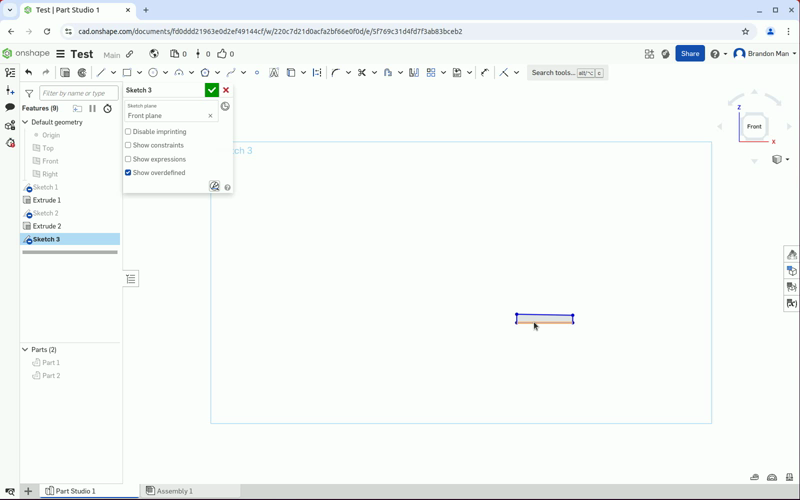
scroll(6)
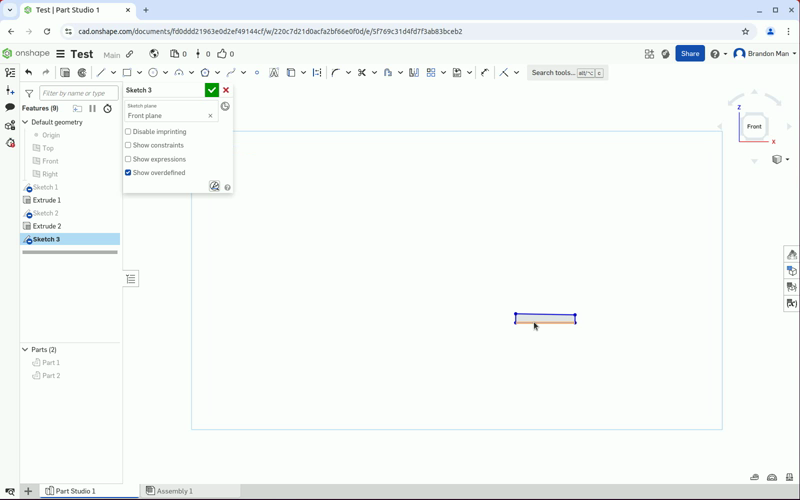
scroll(6)
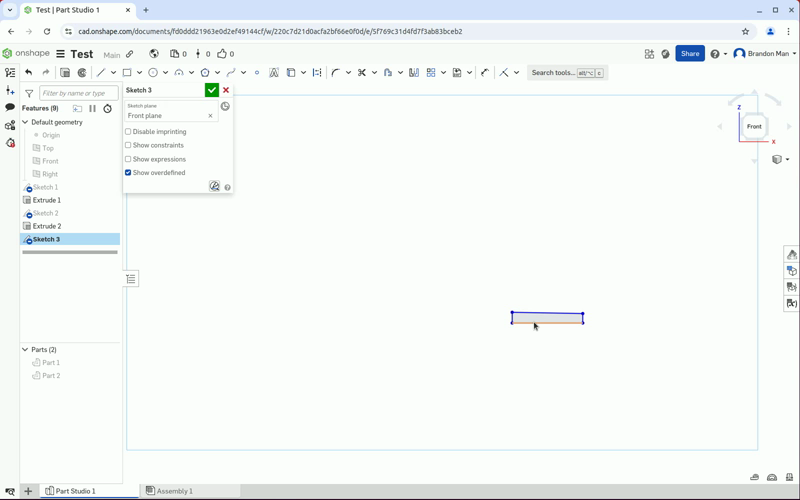
scroll(6)
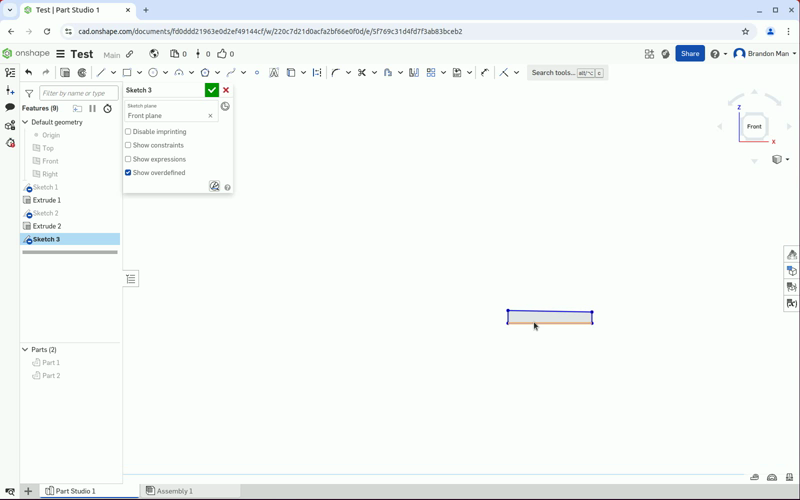
scroll(6)
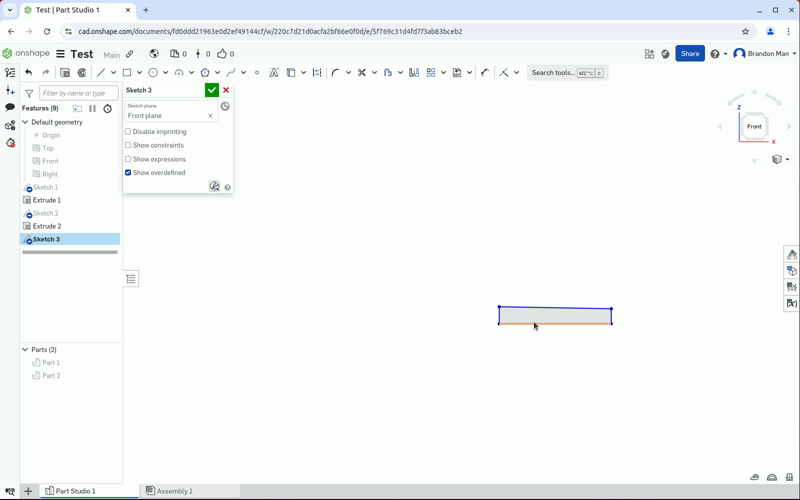
scroll(6)
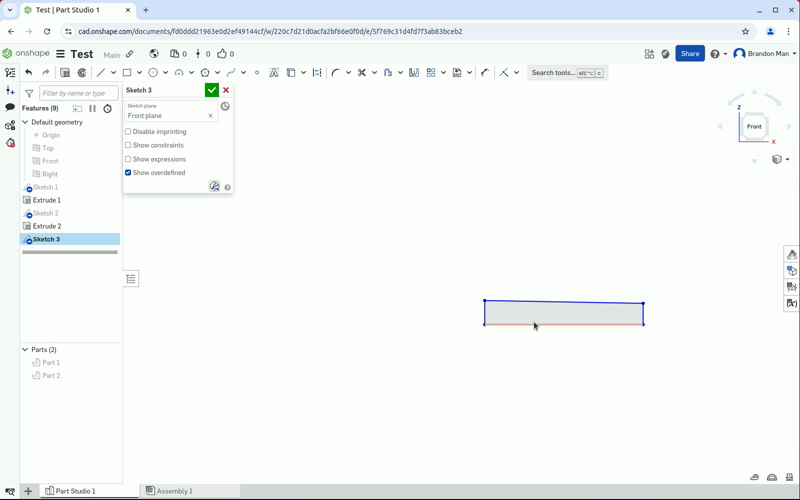
scroll(6)
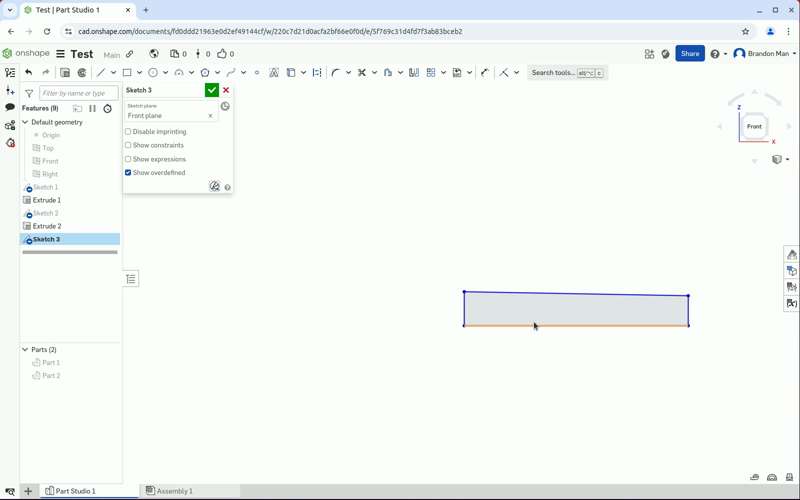
scroll(6)
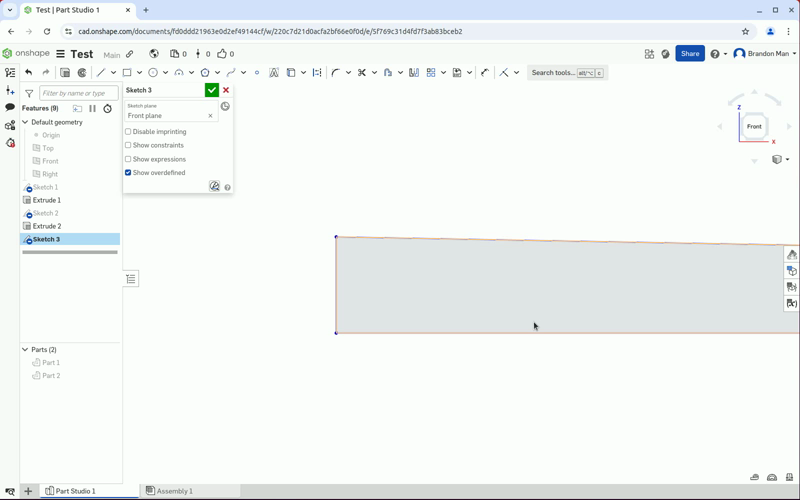
click(534, 321)
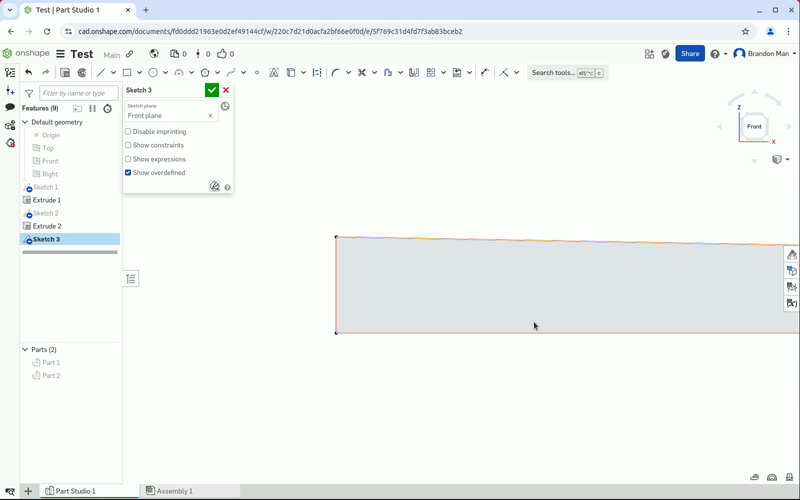
scroll(-6)
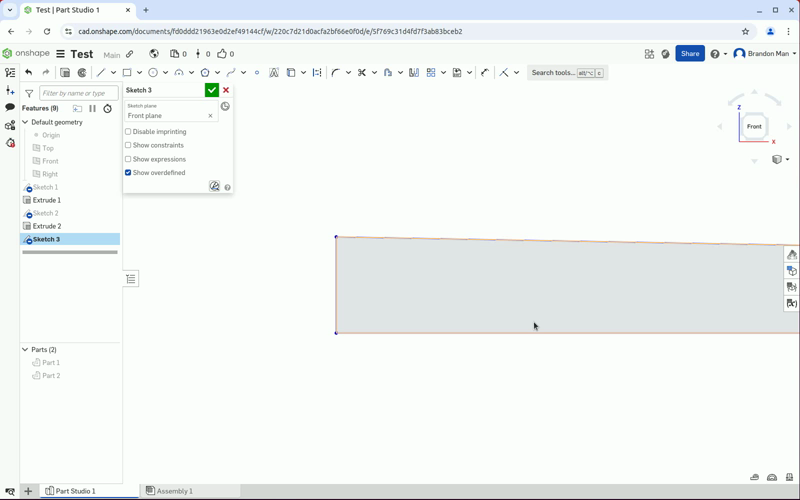
scroll(-6)
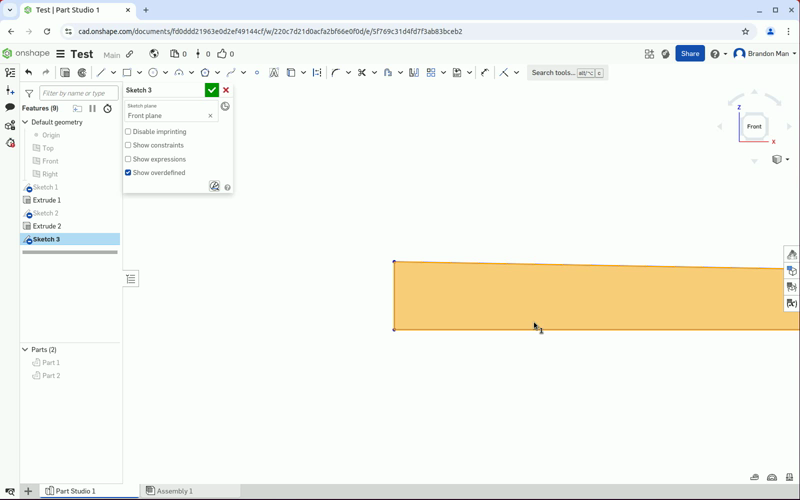
scroll(-6)
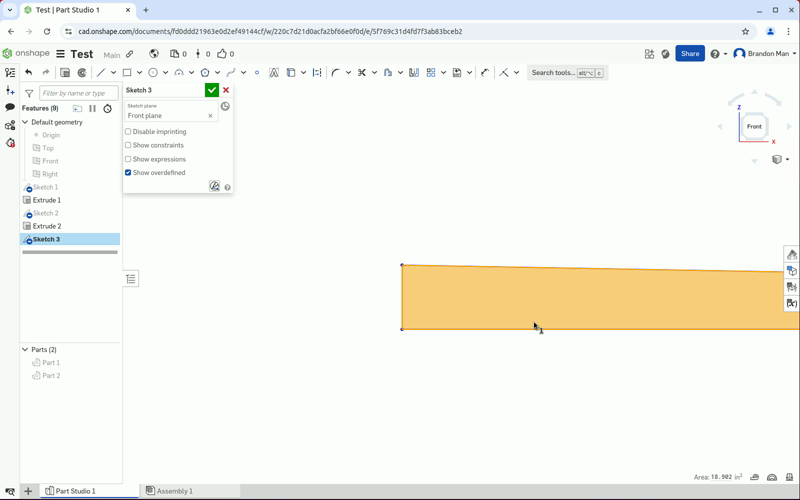
scroll(-6)
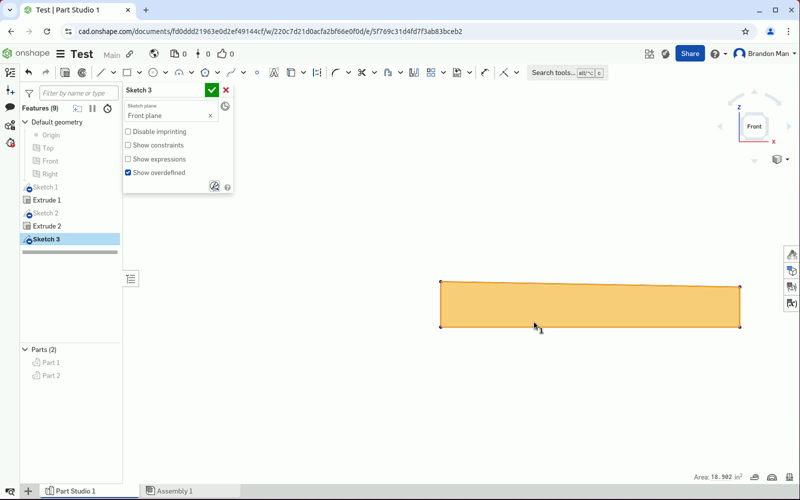
scroll(-6)
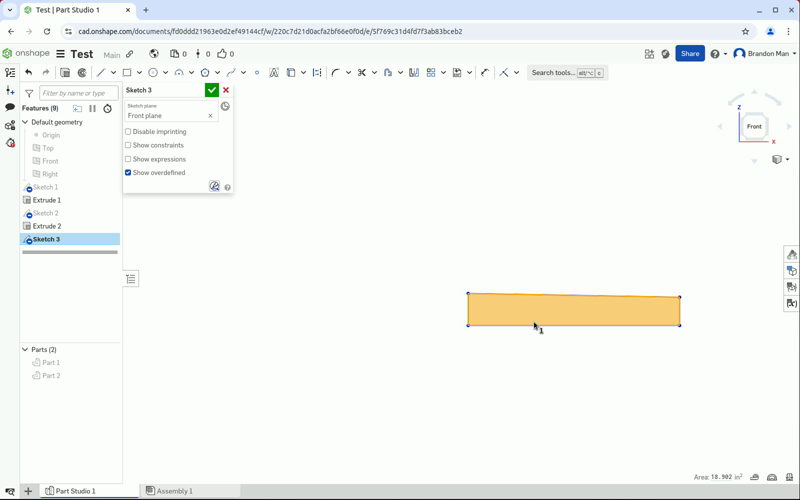
scroll(-6)
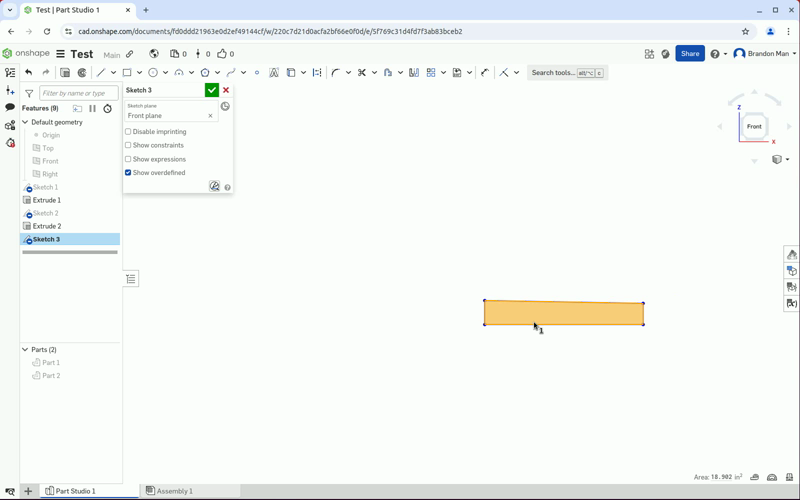
scroll(-6)
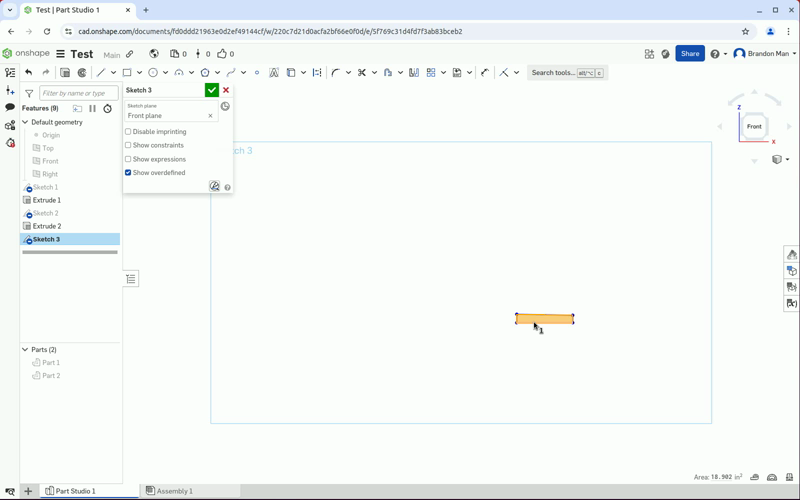
mouse_move(73, 352)
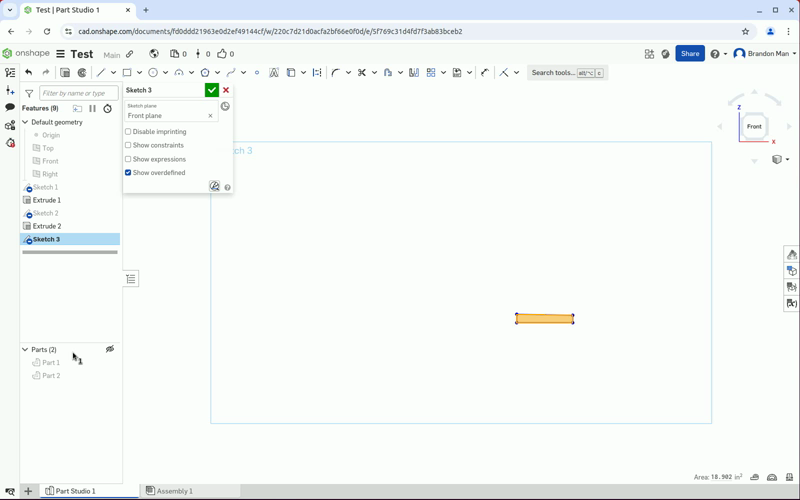
key(shift+y)
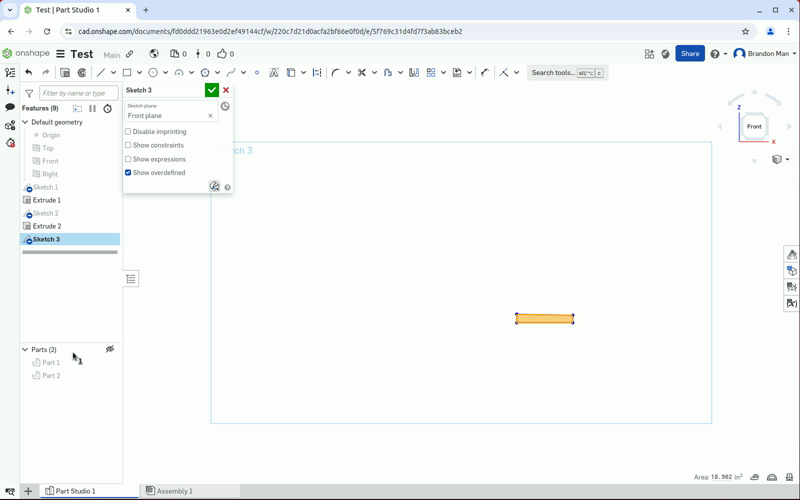
key(shift+e)
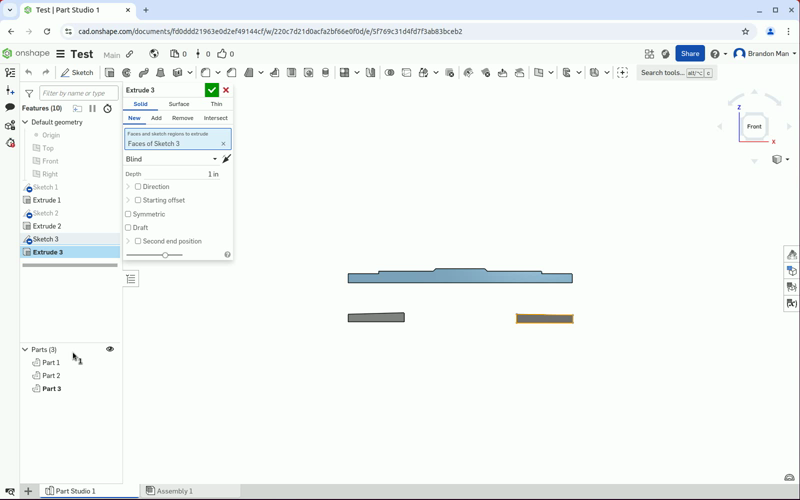
mouse_move(143, 106)
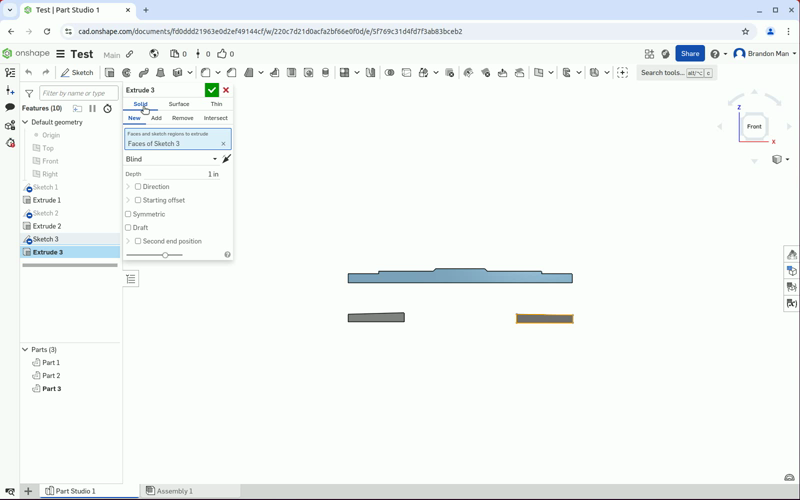
click(143, 106)
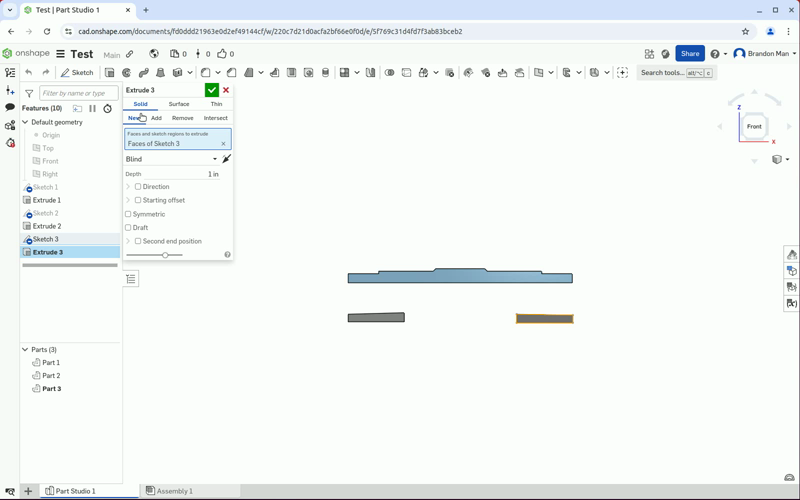
mouse_move(137, 120)
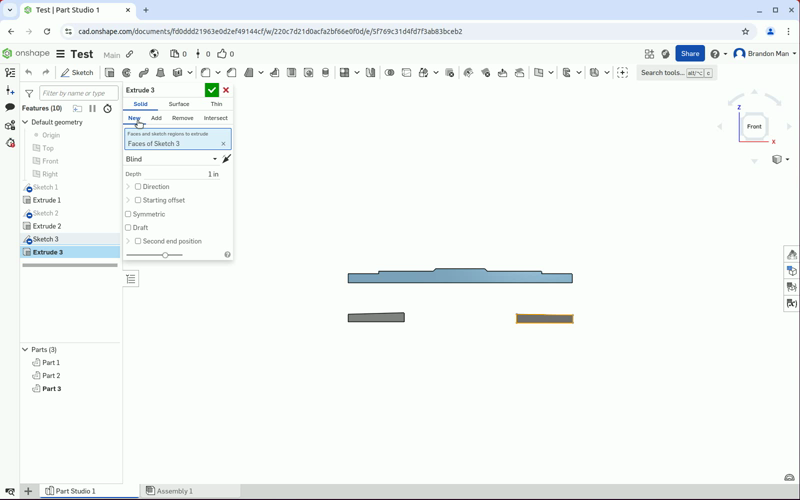
click(137, 120)
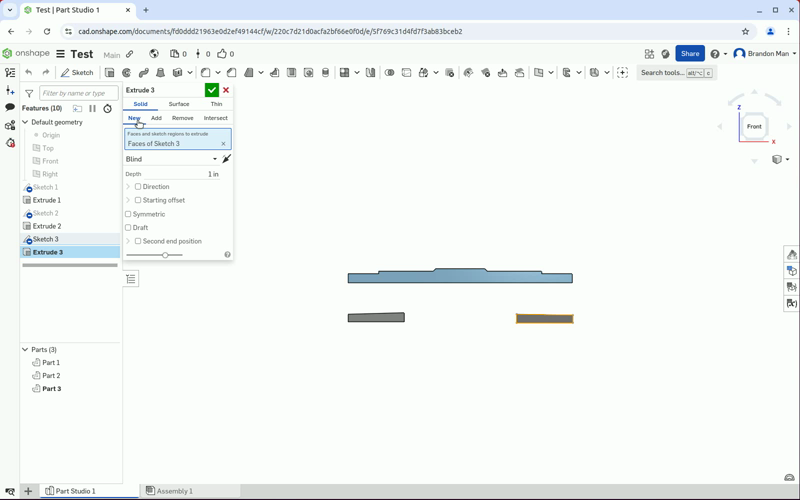
key(tab, 4)
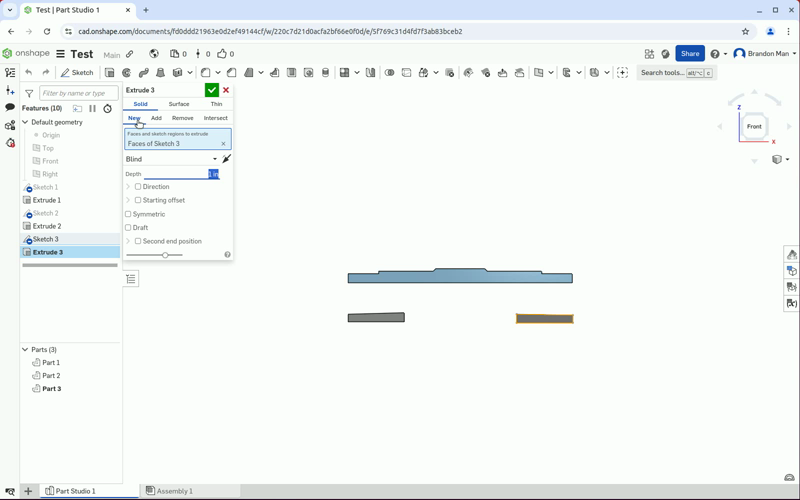
text(-0.241)
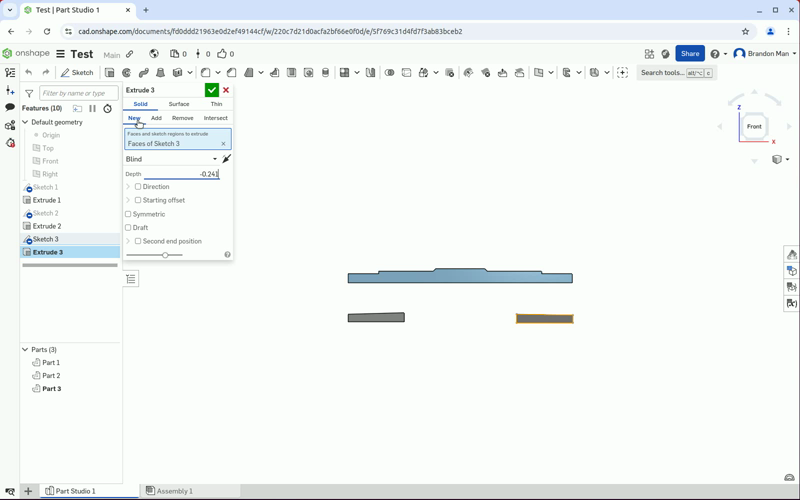
key(enter)
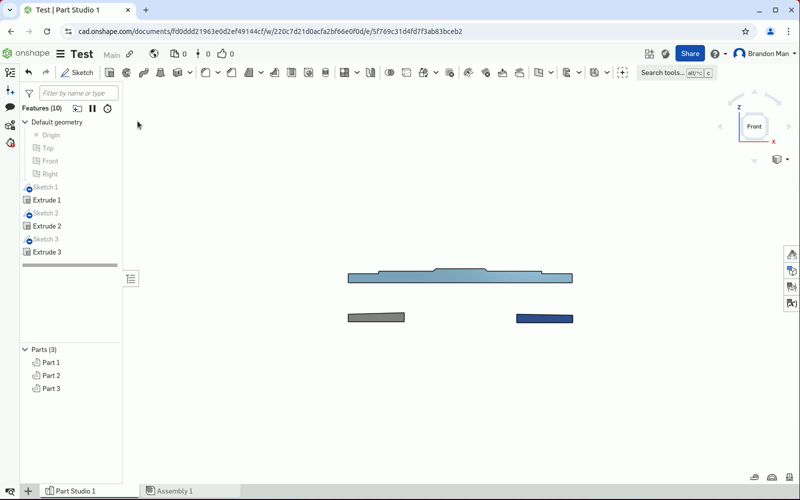
key(shift+h)
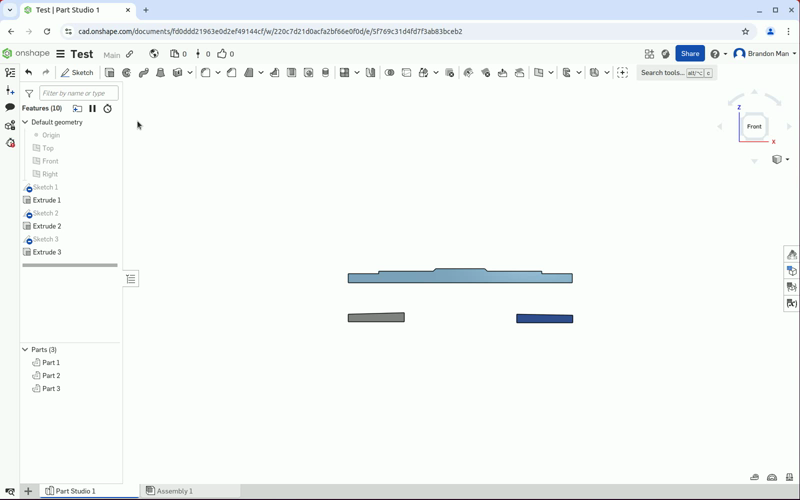
key(shift+h)
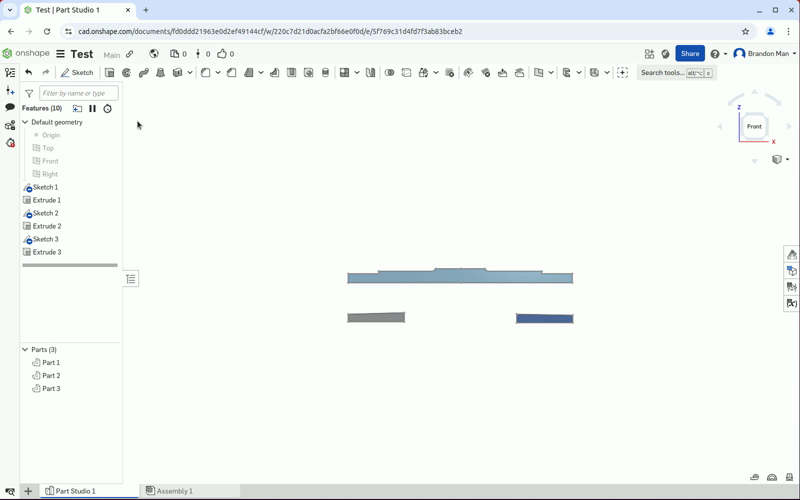
key(shift+7)
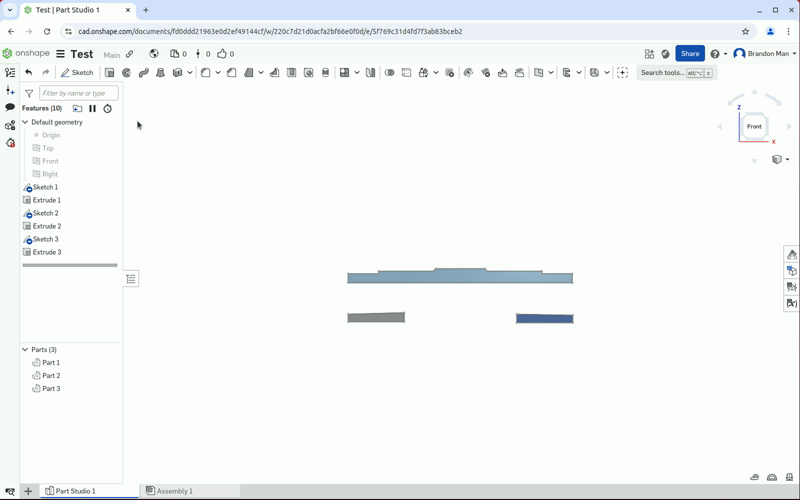
key(left, 2)
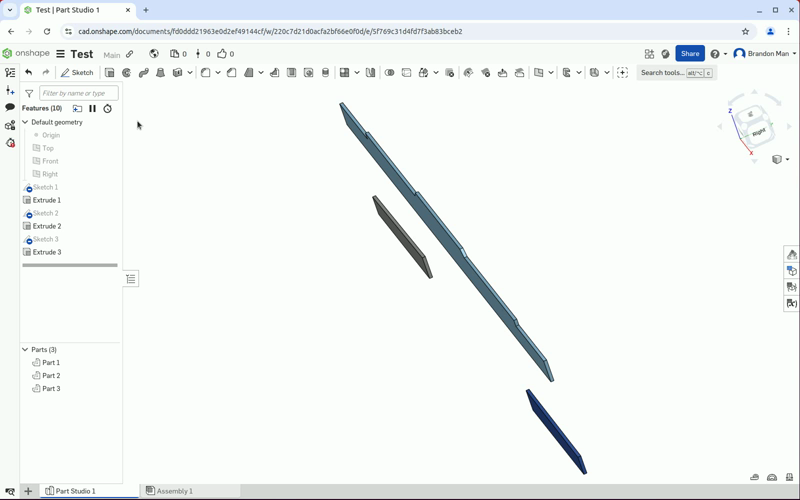
key(down, 2)
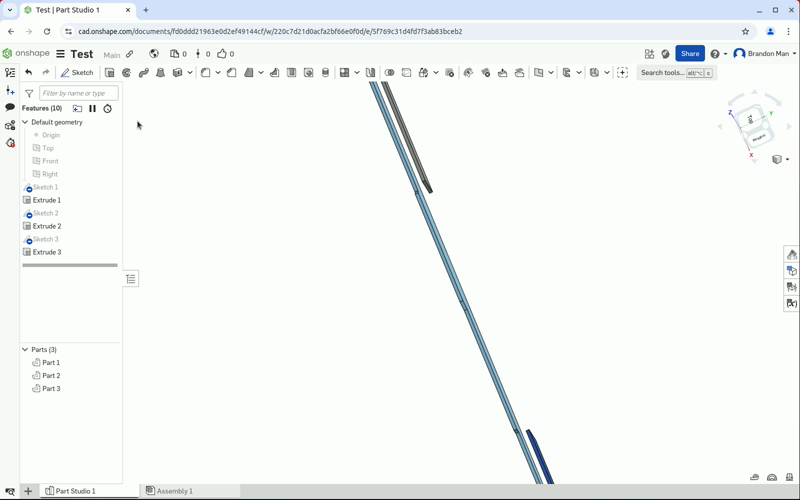
key(up, 2)
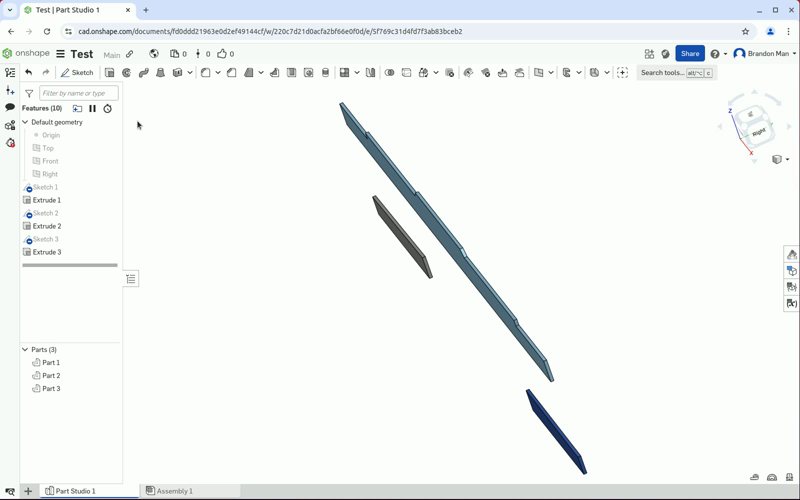
key(right, 2)
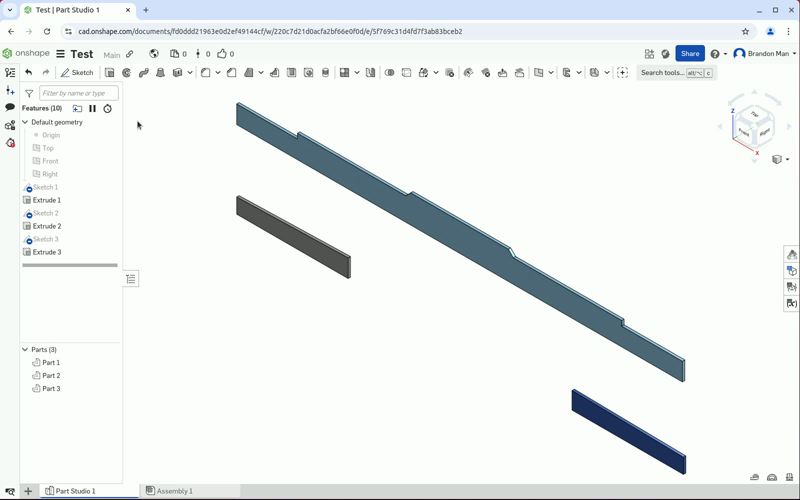
mouse_move(73, 189)
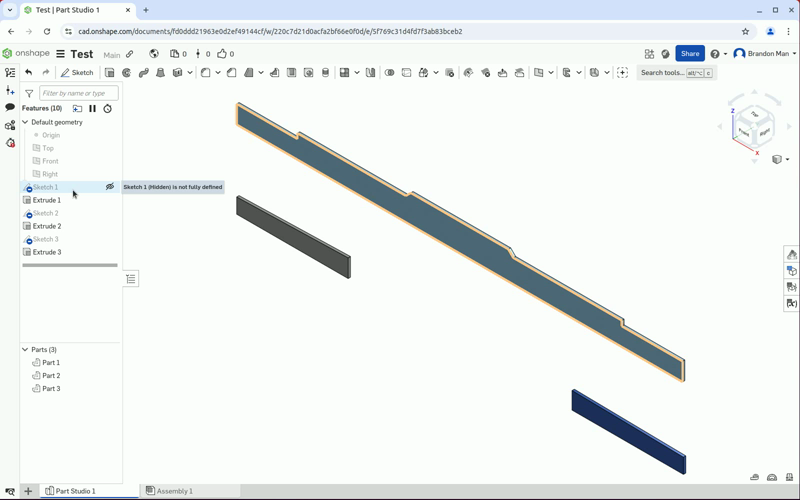
click(73, 189)